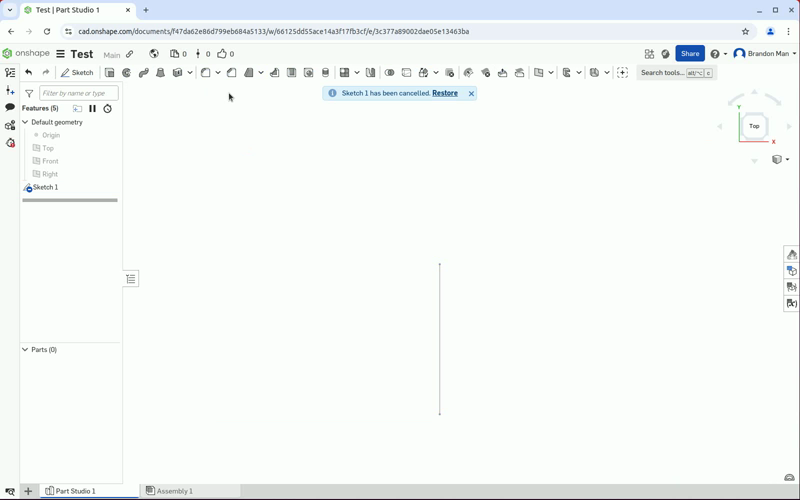
key(shift+h)
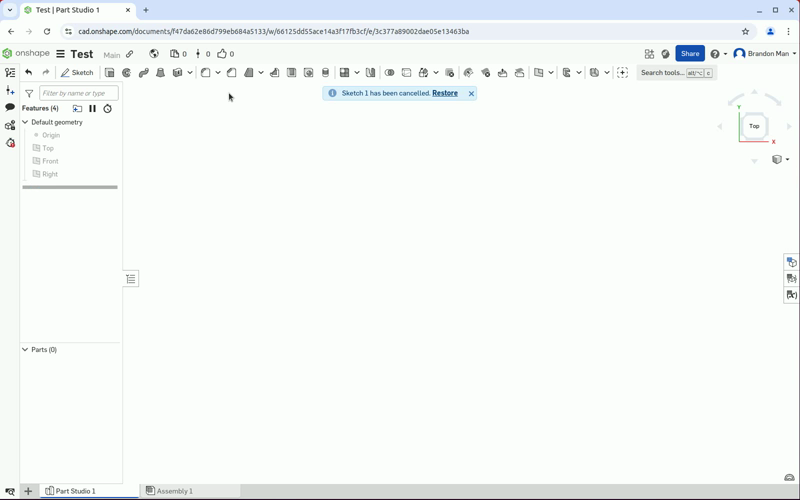
mouse_move(73, 352)
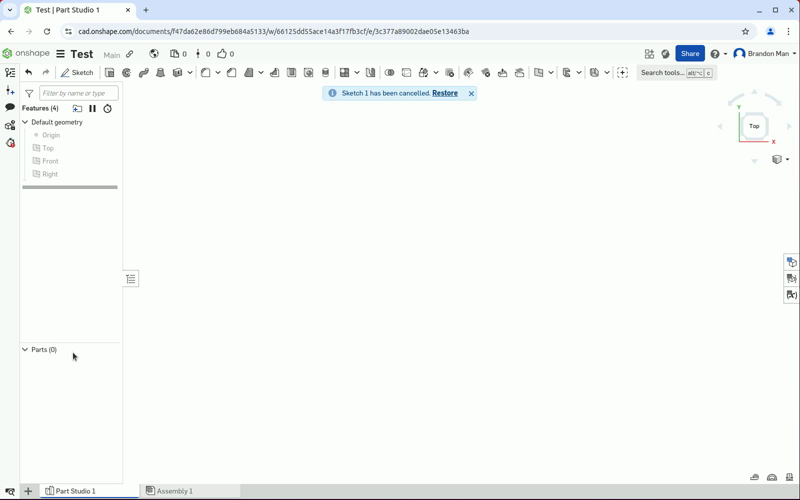
key(y)
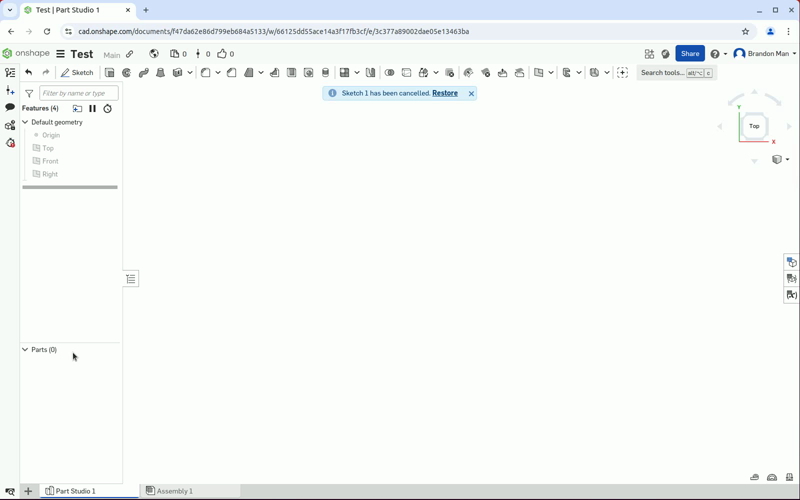
key(shift+p)
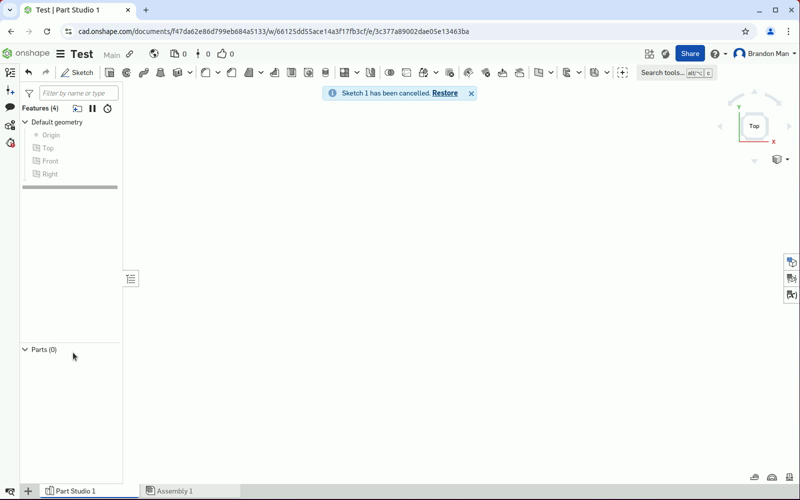
key(space)
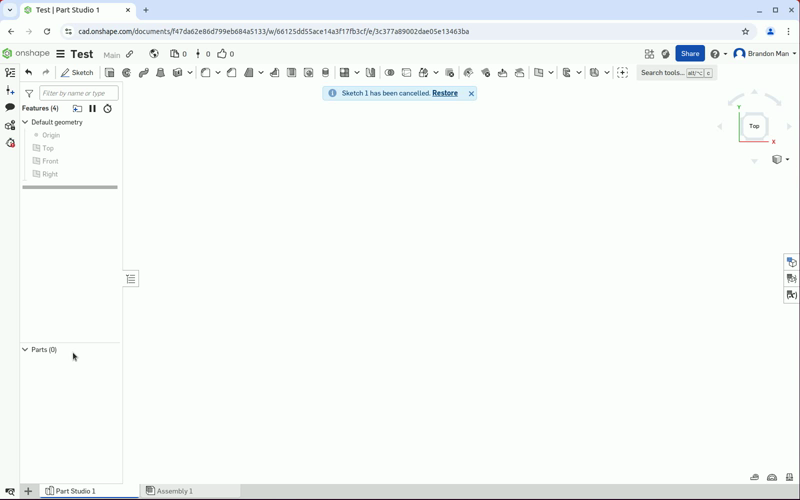
key_down(shift)
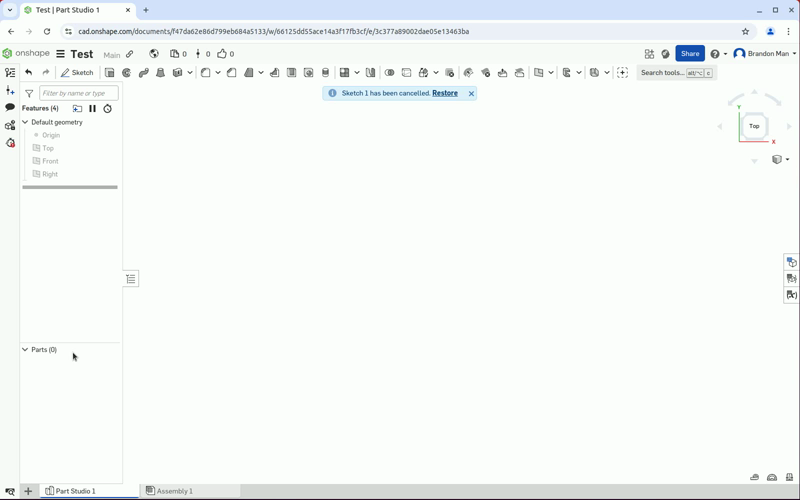
key(up)
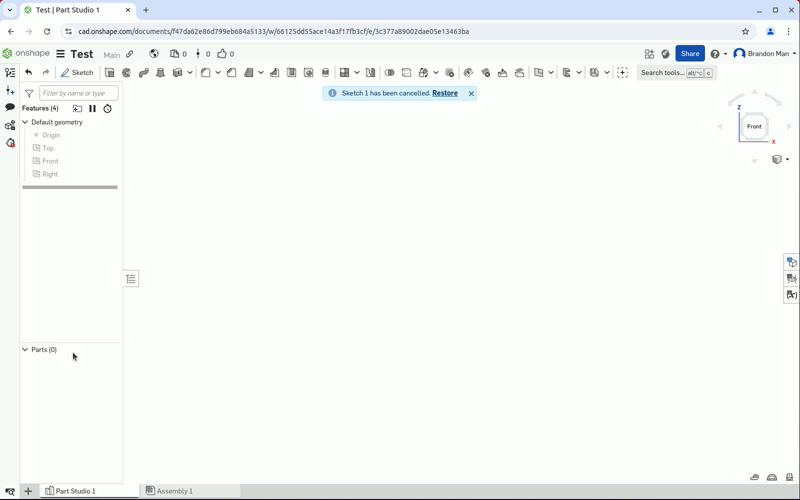
key_up(shift)
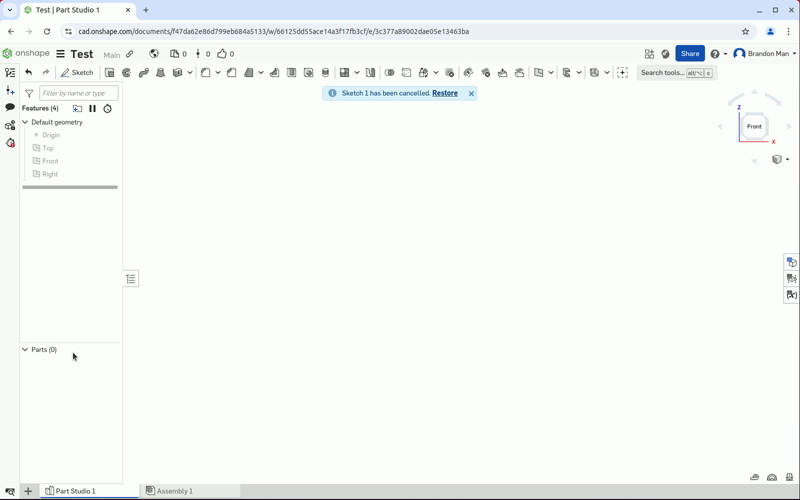
mouse_move(73, 352)
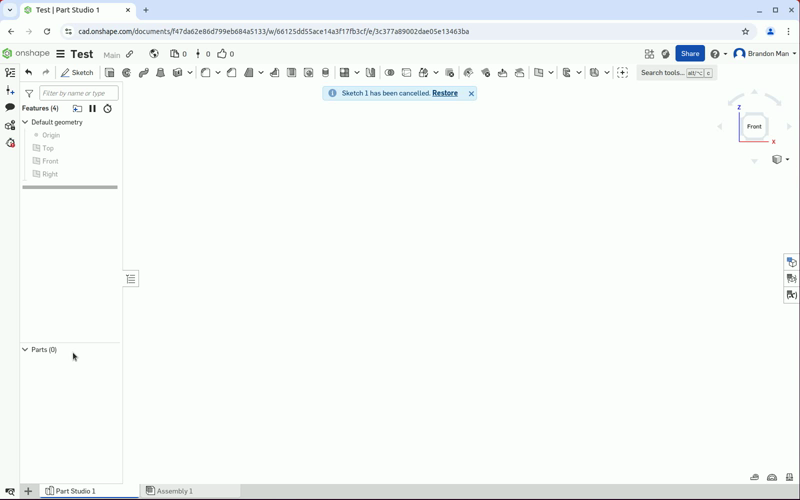
key(shift+y)
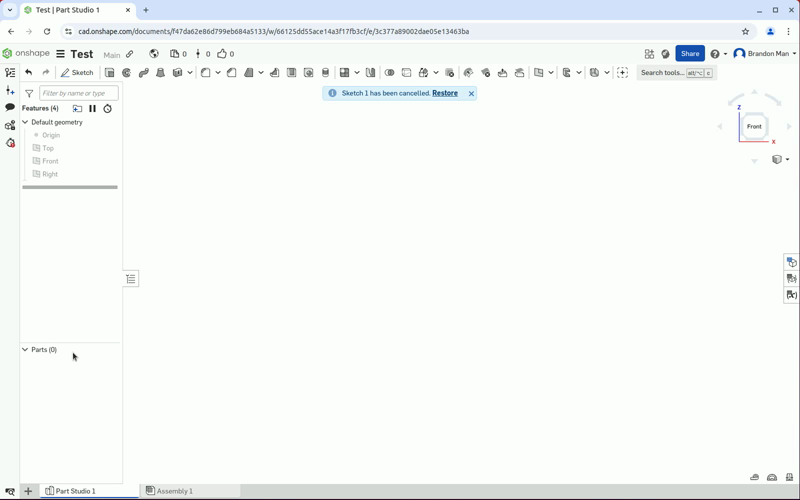
key(shift+s)
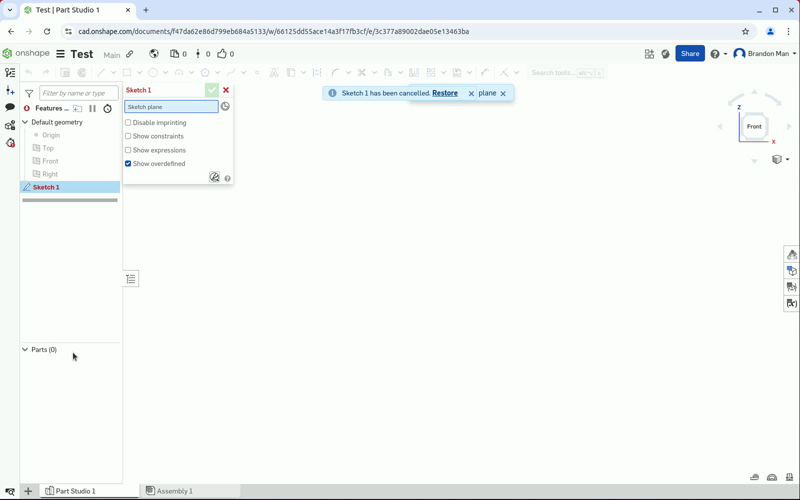
mouse_move(73, 163)
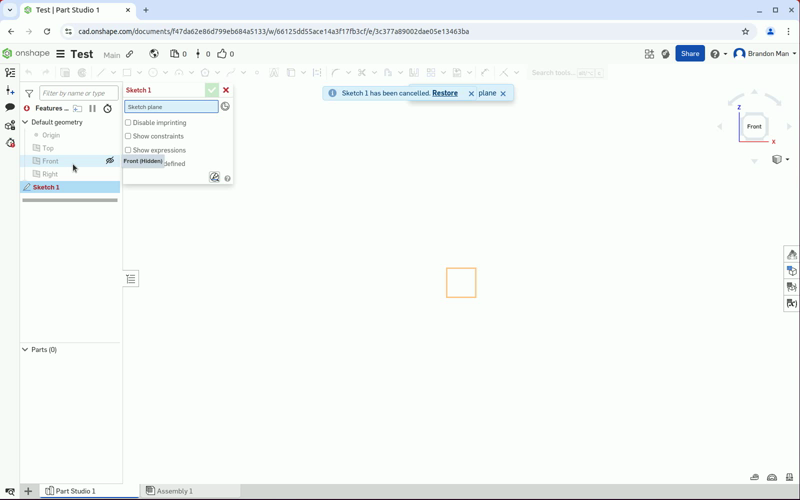
click(73, 163)
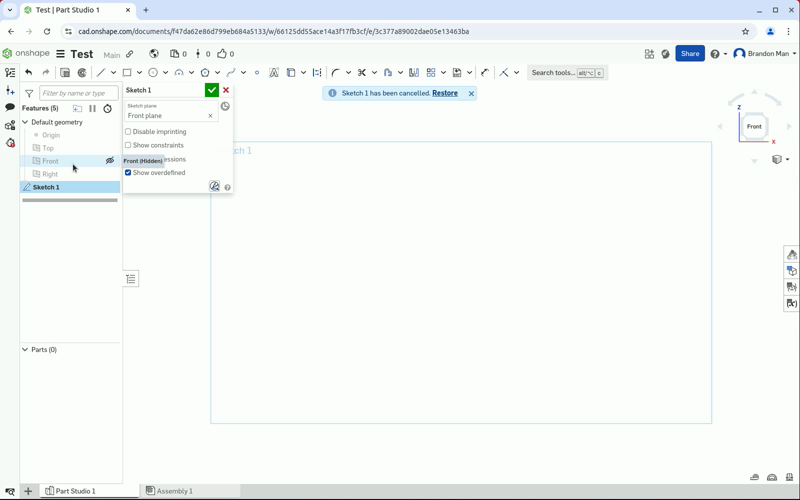
mouse_move(73, 352)
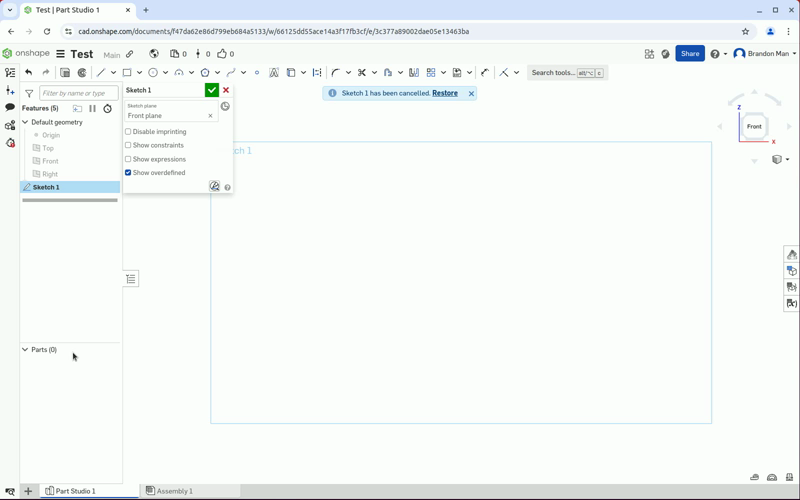
key(y)
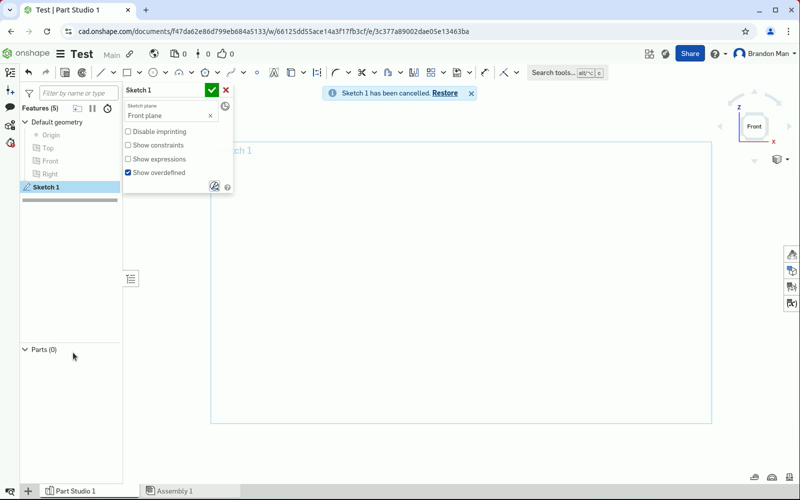
key(l)
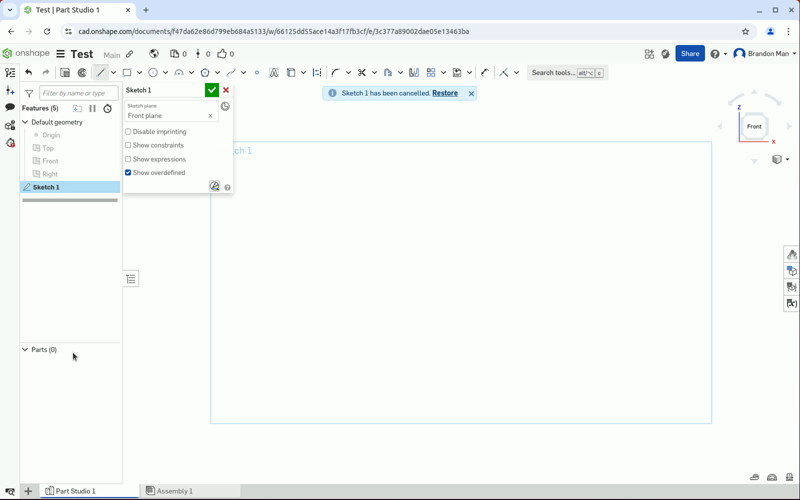
key_down(shift)
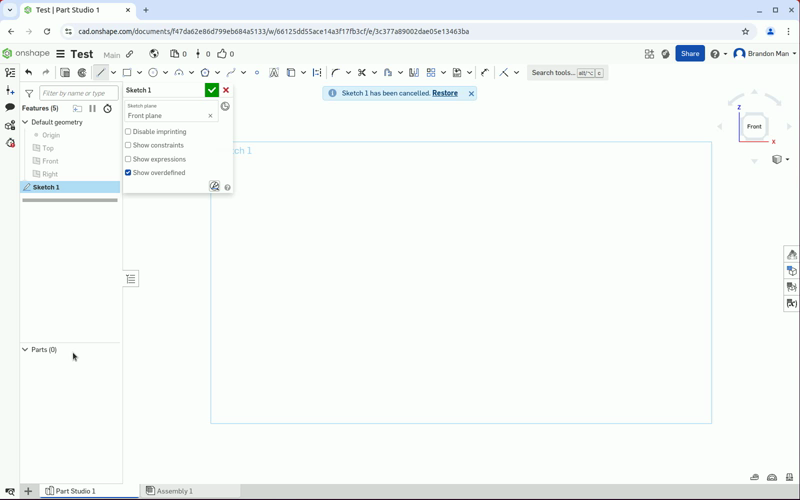
mouse_move(359, 304)
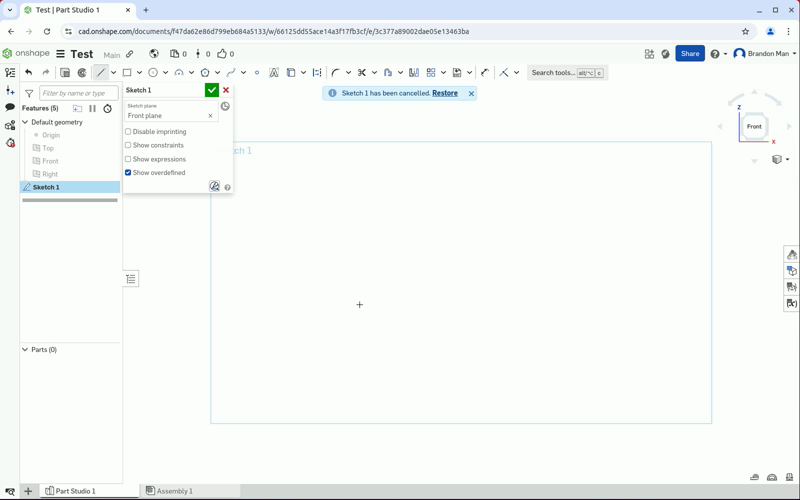
click(359, 304)
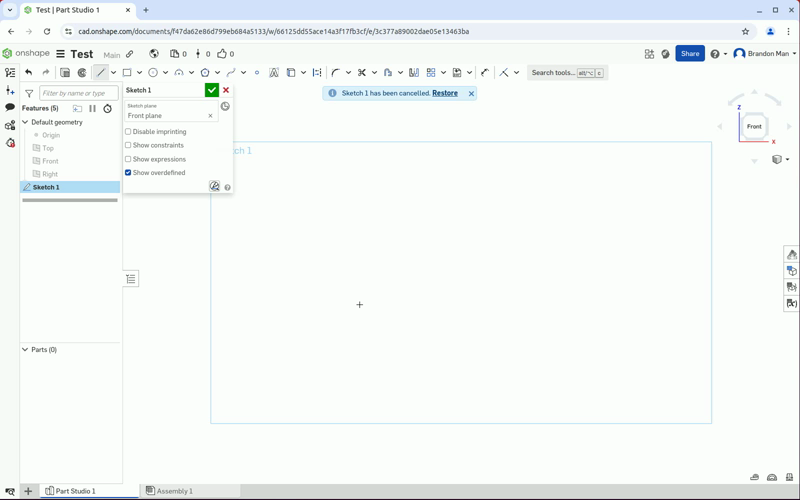
key_up(shift)
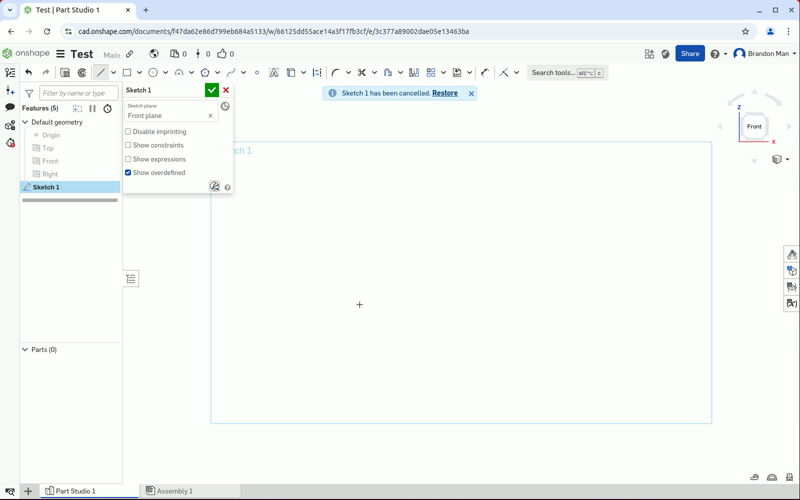
key_down(shift)
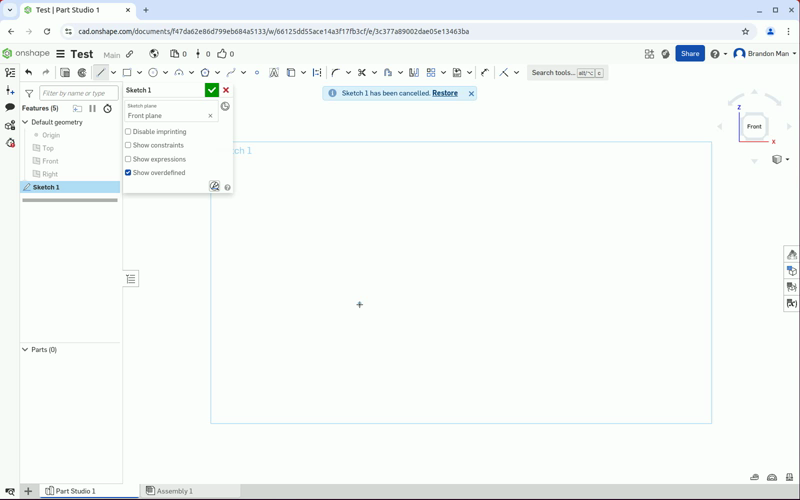
mouse_move(572, 304)
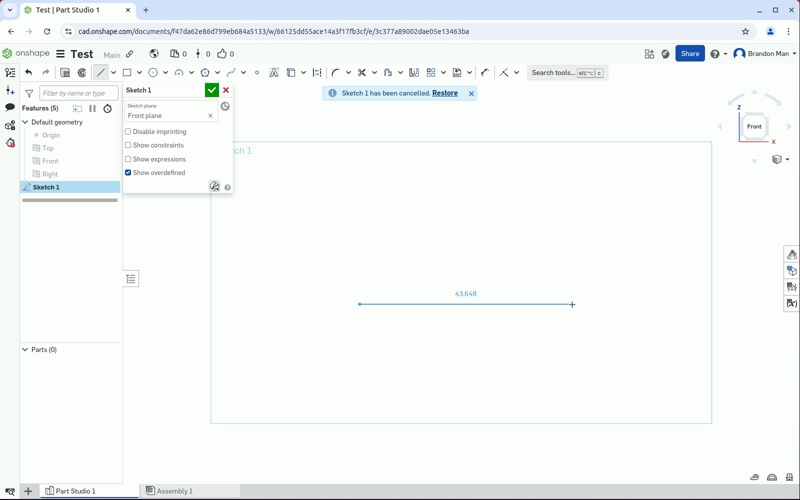
click(572, 304)
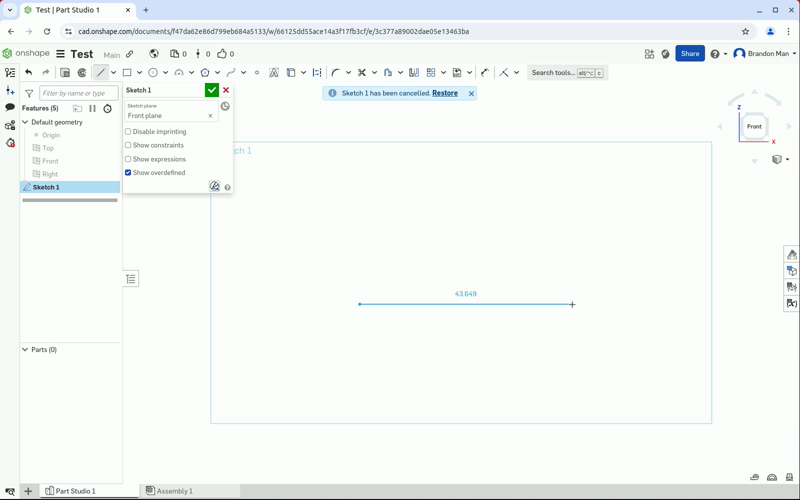
key_up(shift)
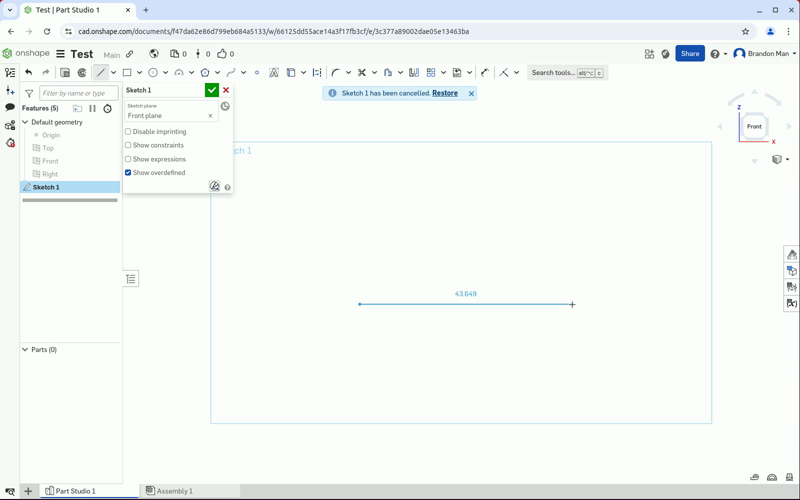
key_down(shift)
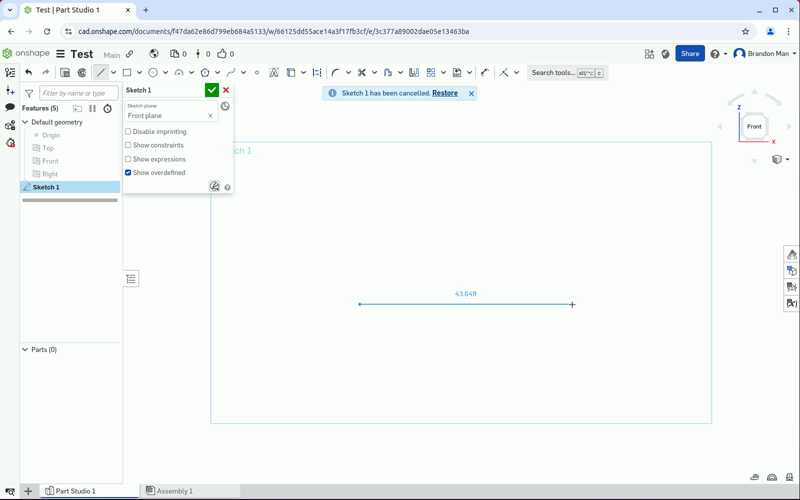
mouse_move(589, 304)
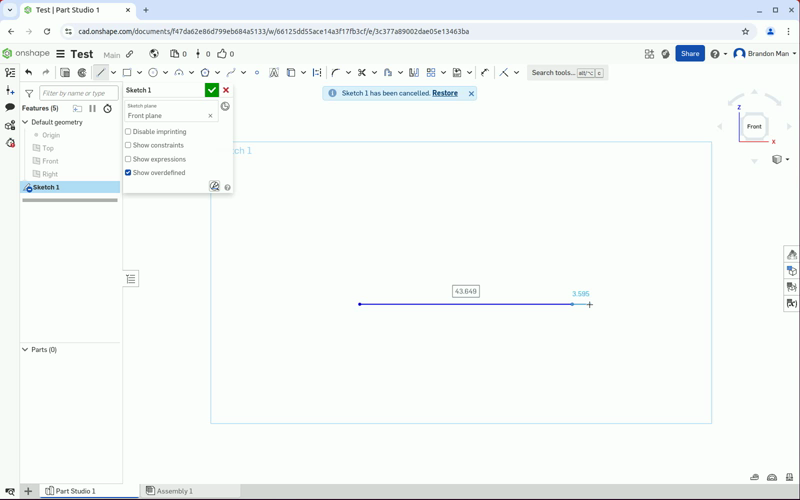
mouse_move(572, 263)
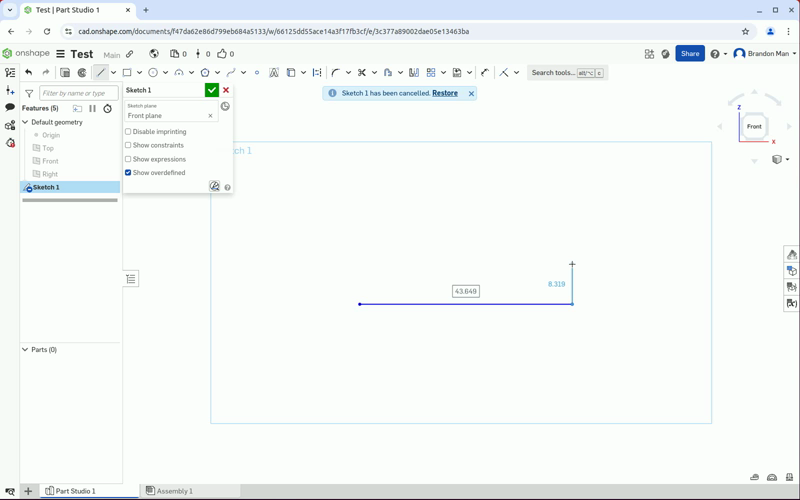
click(572, 263)
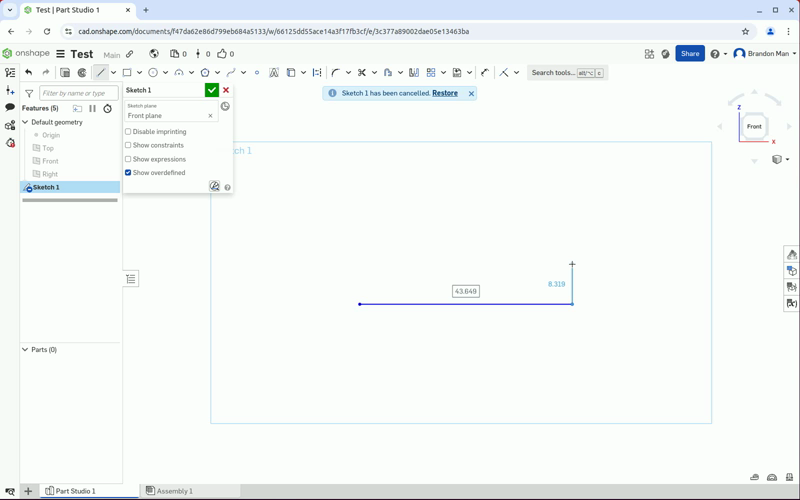
key_up(shift)
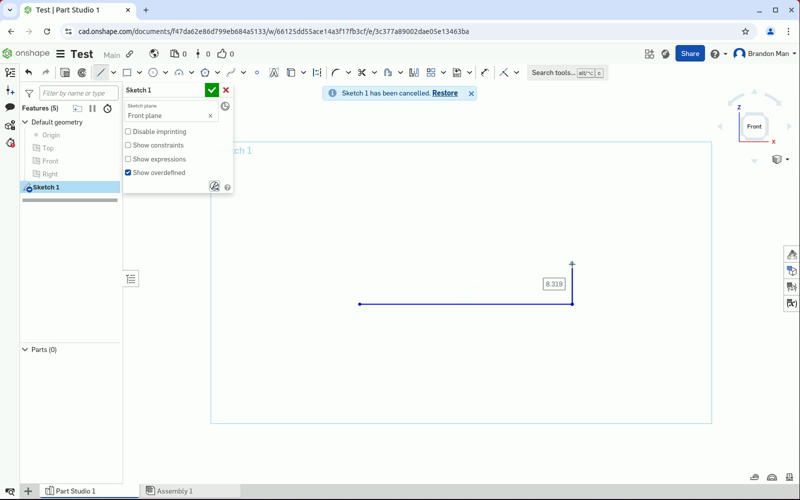
key_down(shift)
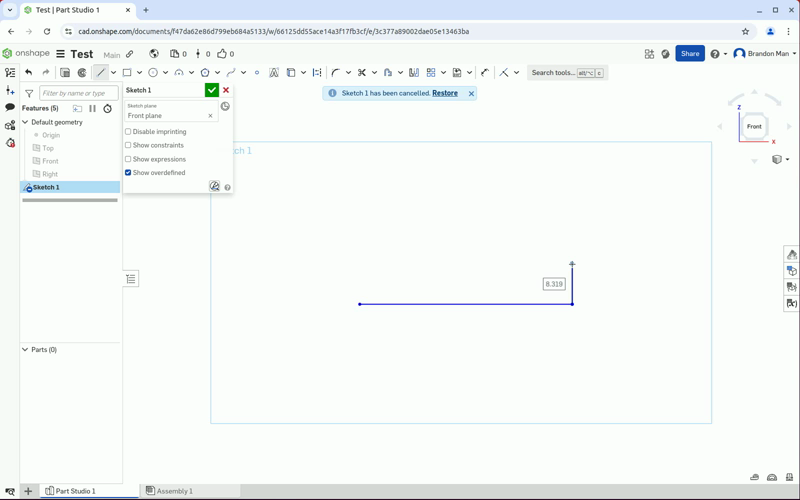
mouse_move(359, 263)
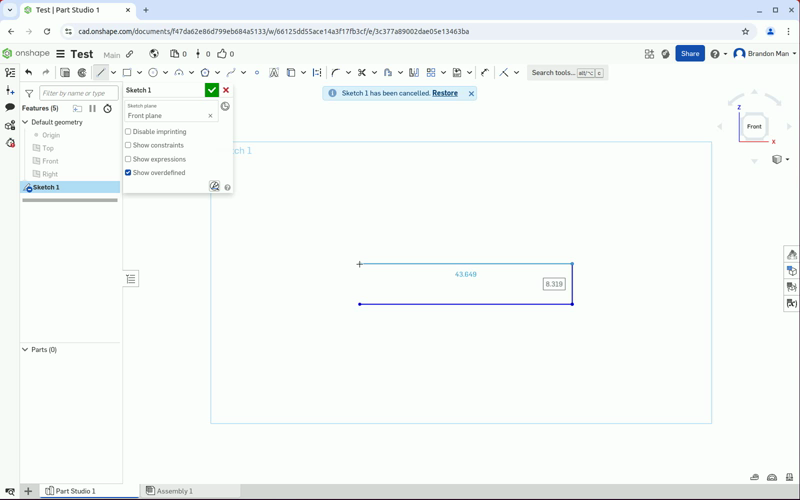
click(359, 263)
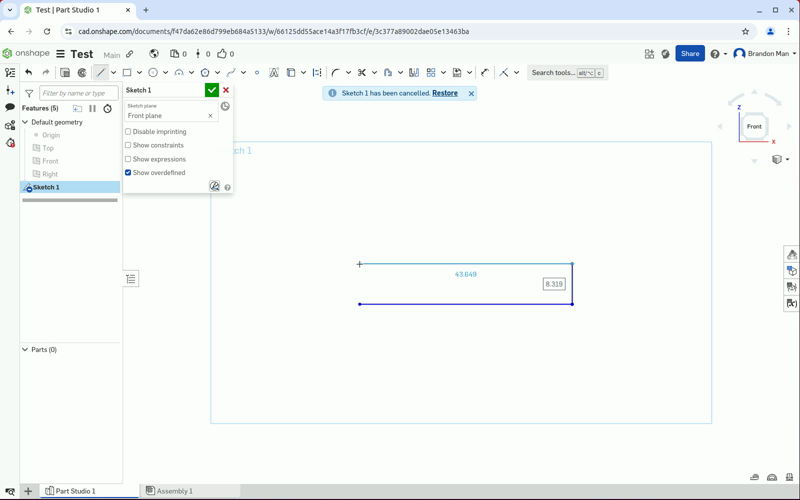
key_up(shift)
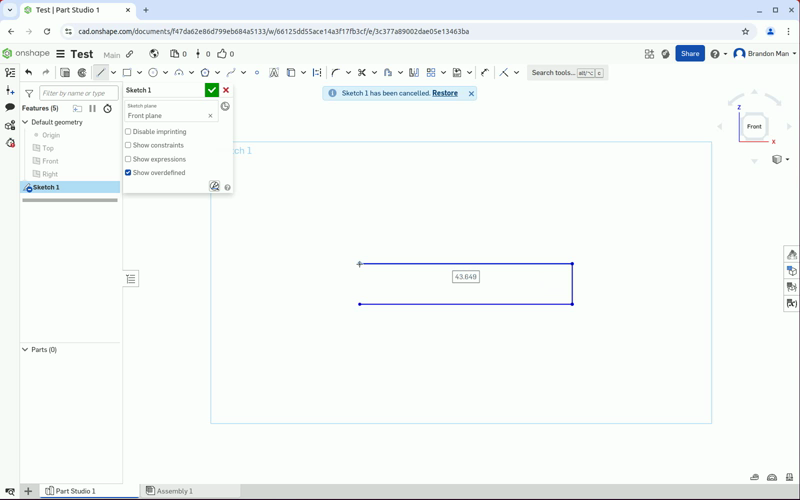
mouse_move(389, 263)
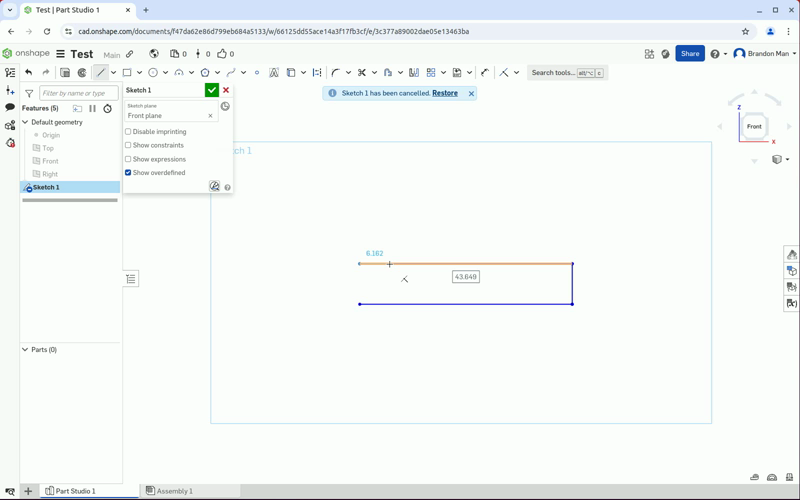
key_down(shift)
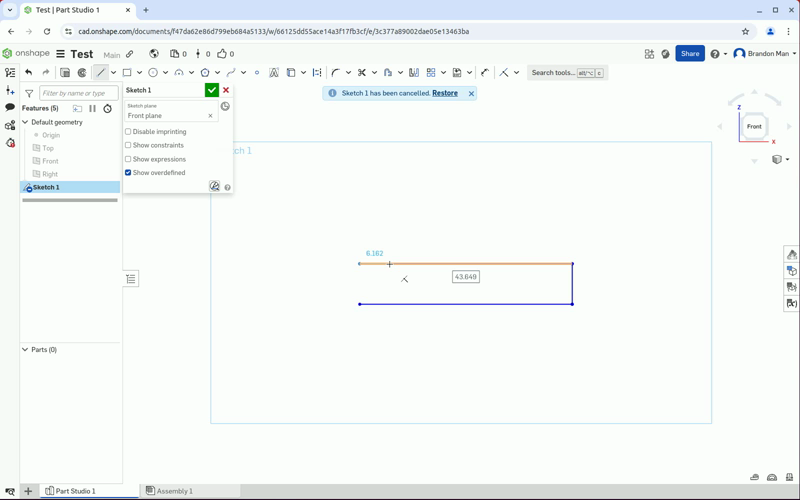
mouse_move(359, 304)
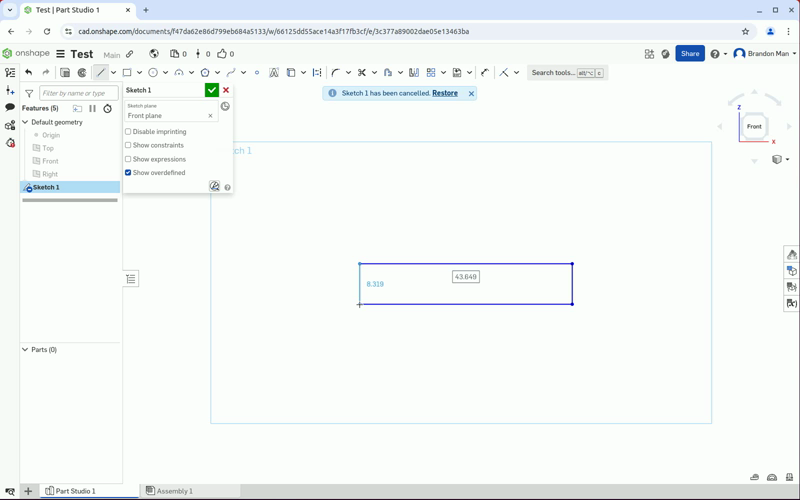
key_up(shift)
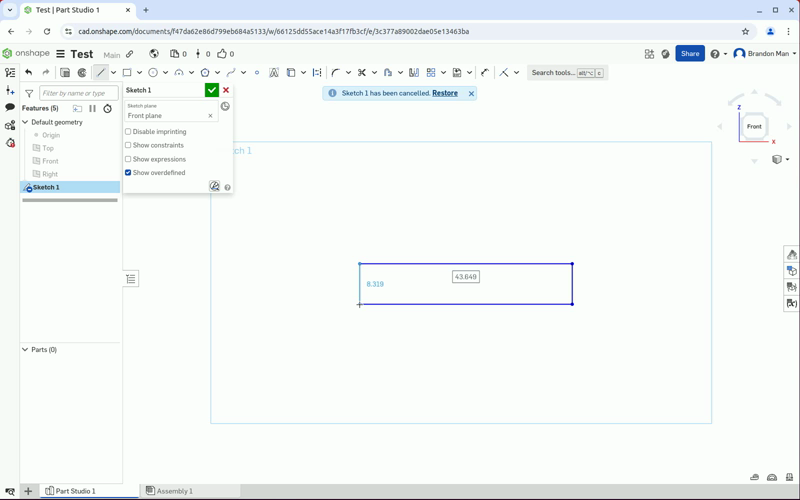
click(359, 304)
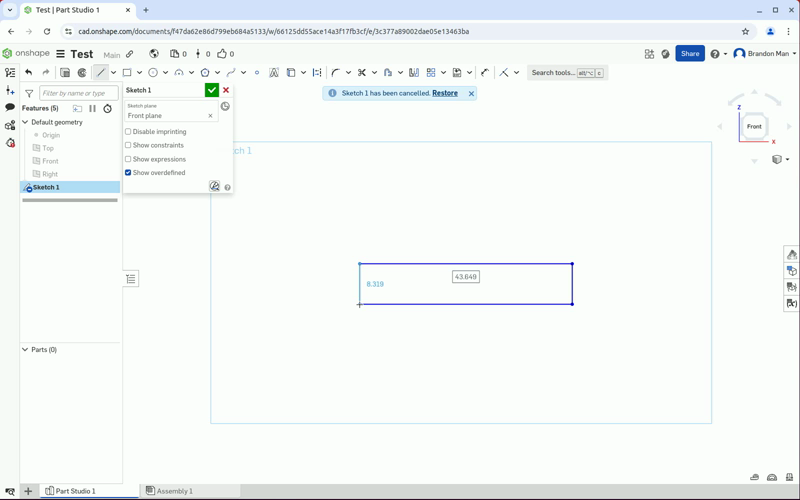
key(esc)
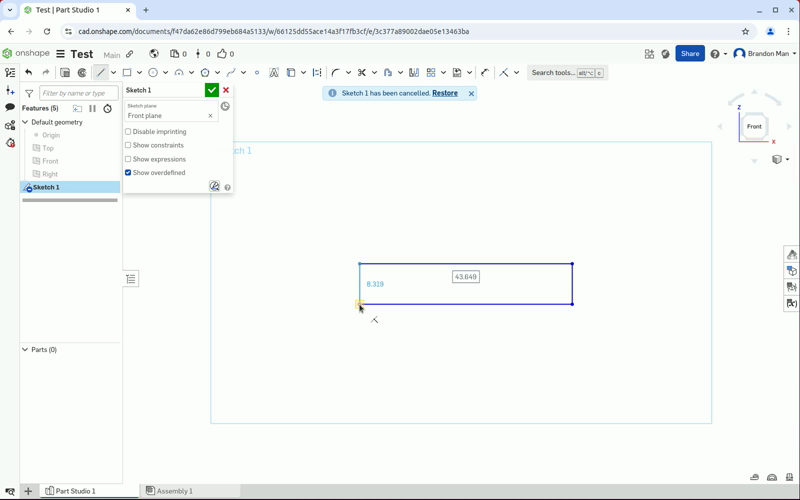
mouse_move(546, 279)
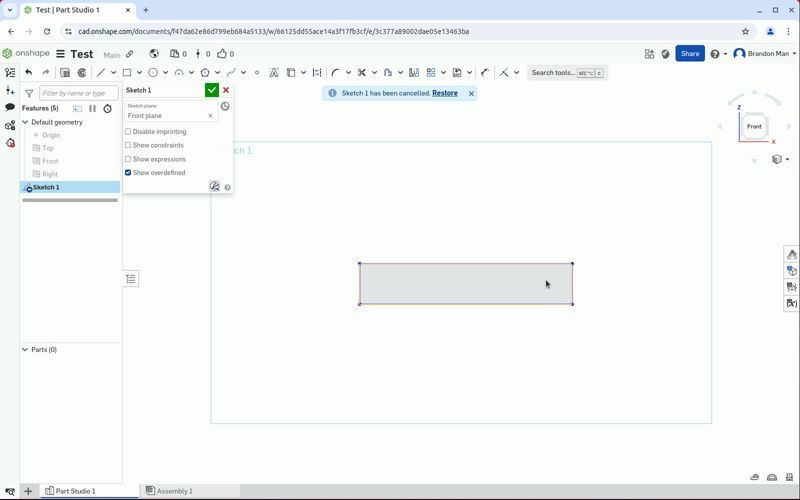
click(546, 279)
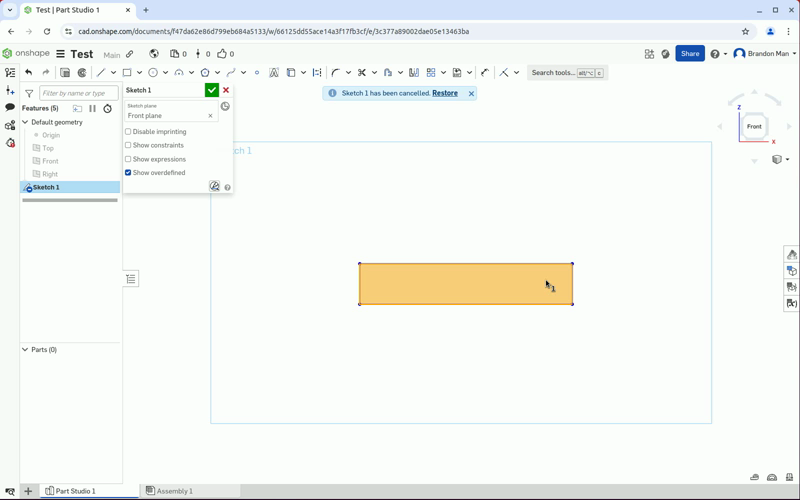
mouse_move(73, 352)
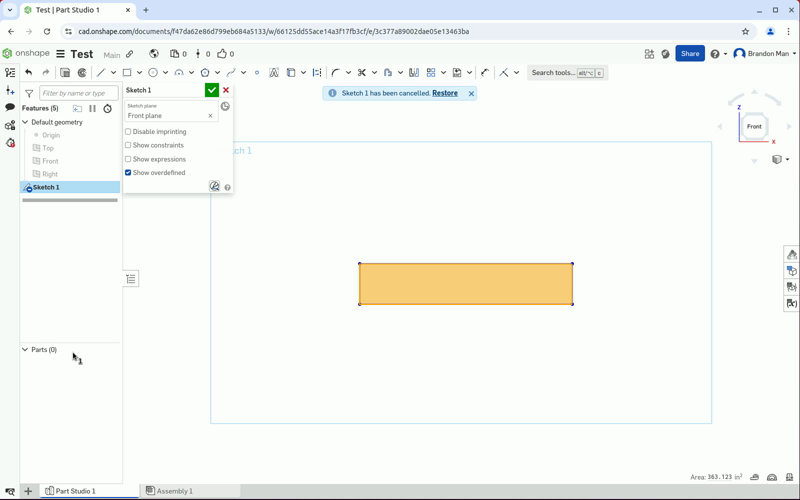
key(shift+y)
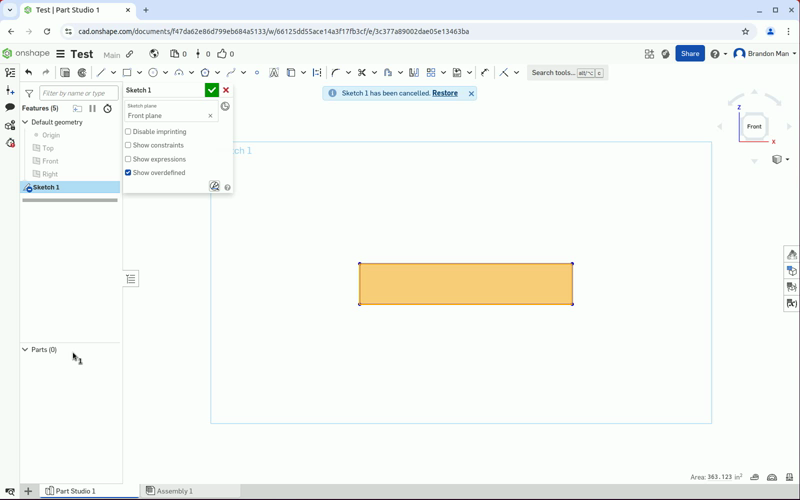
key(shift+e)
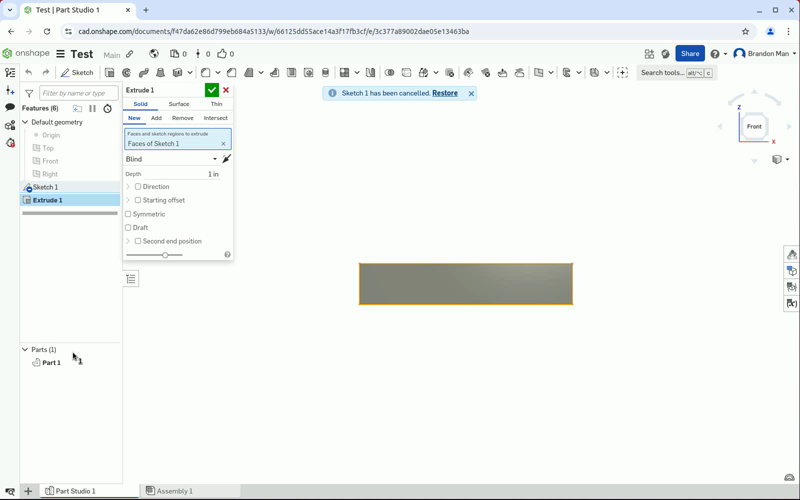
mouse_move(143, 106)
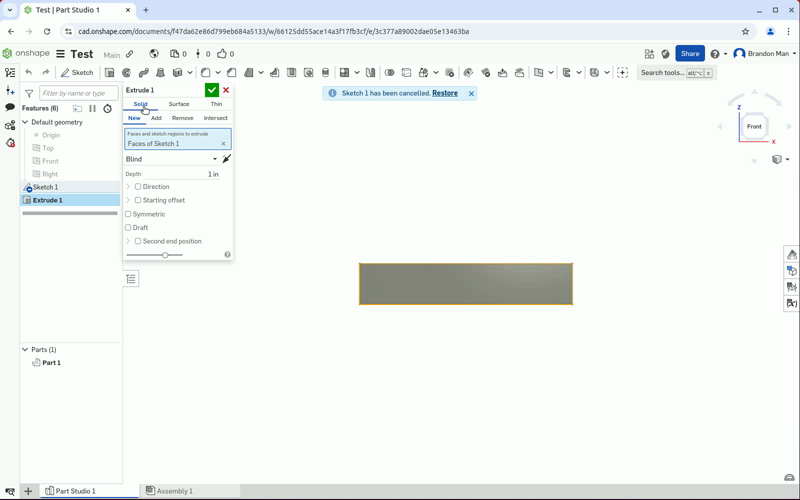
click(143, 106)
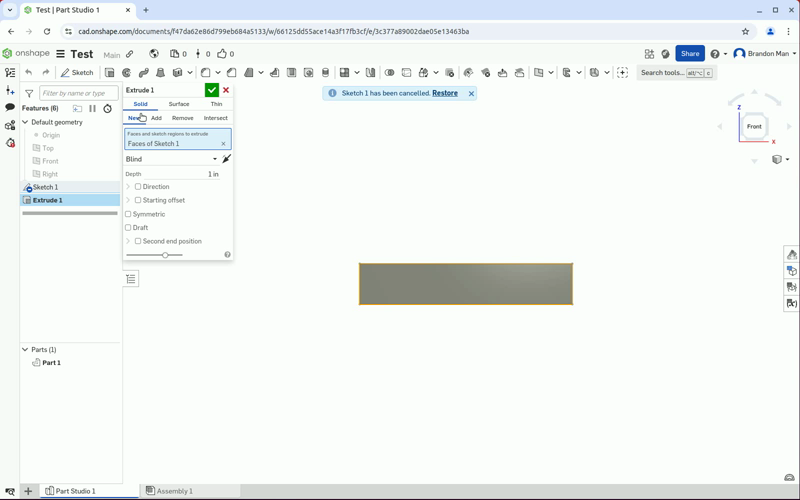
mouse_move(137, 120)
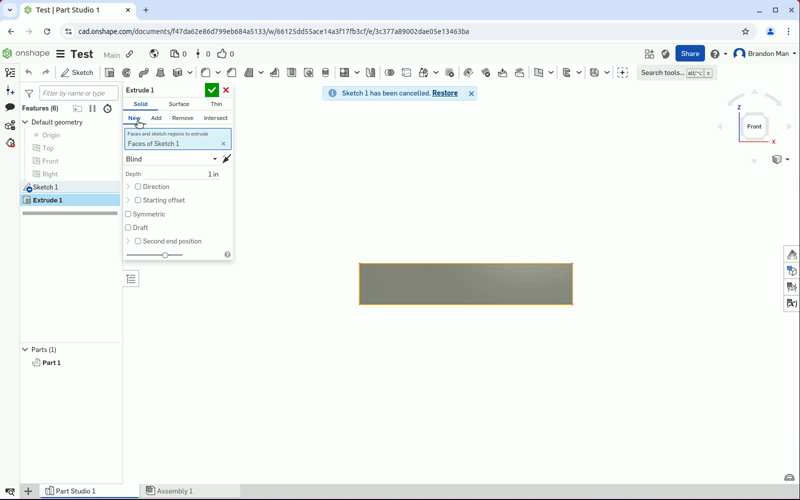
click(137, 120)
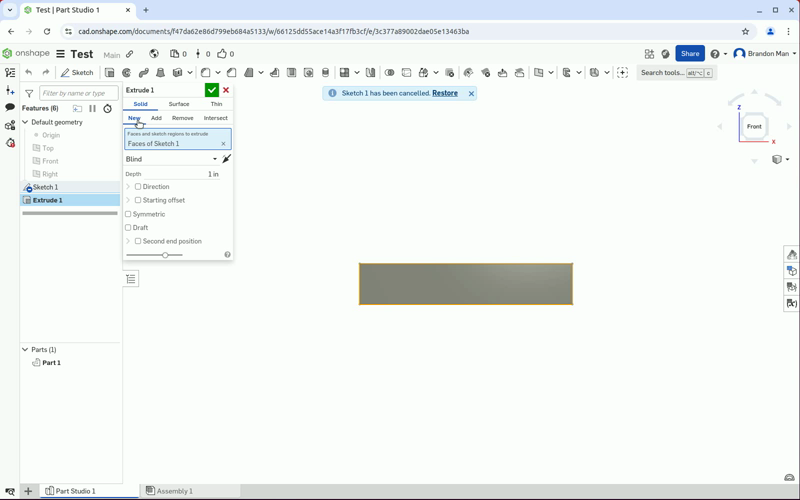
key(tab, 4)
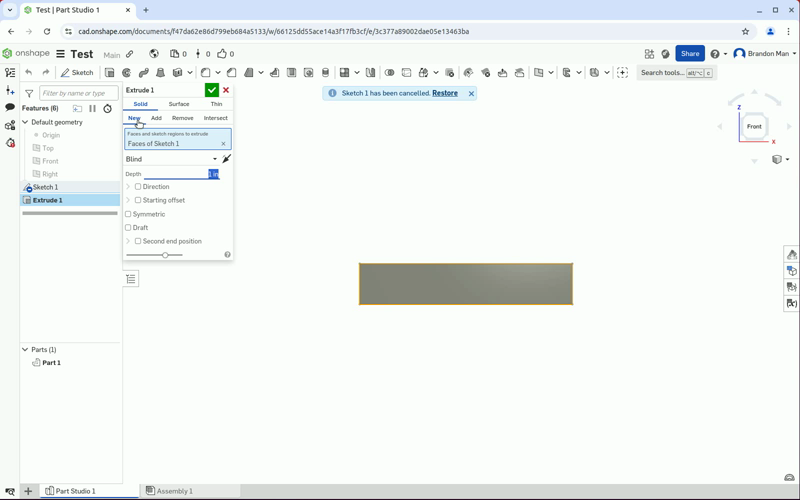
text(1.444)
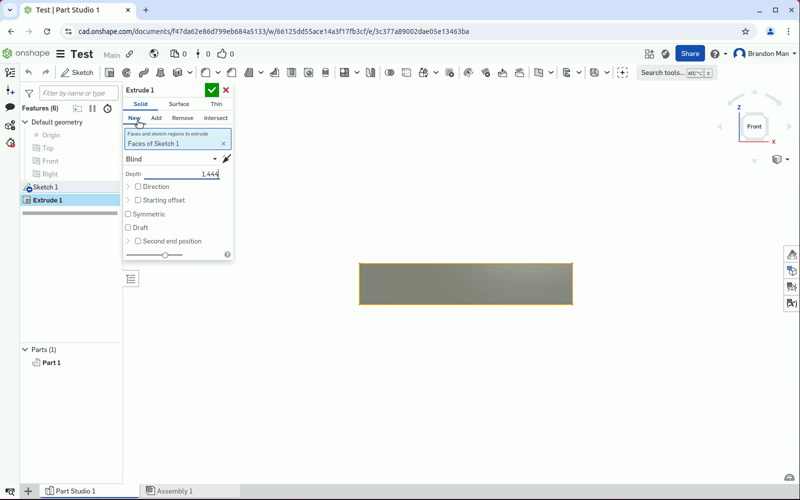
key(enter)
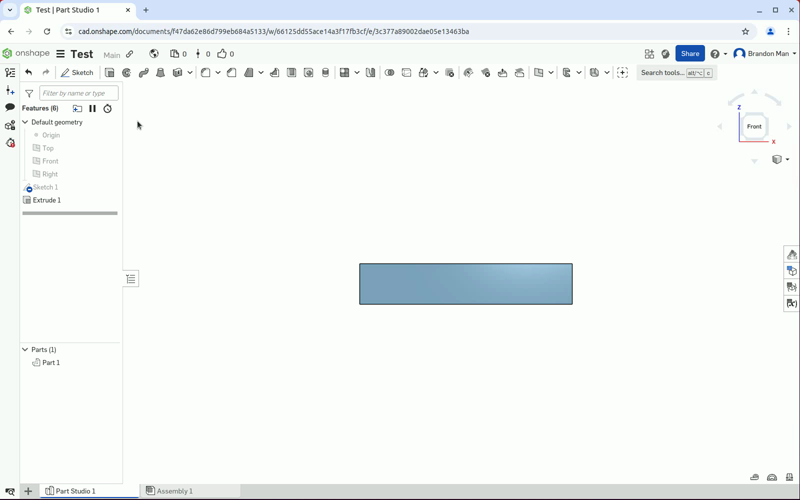
key(shift+h)
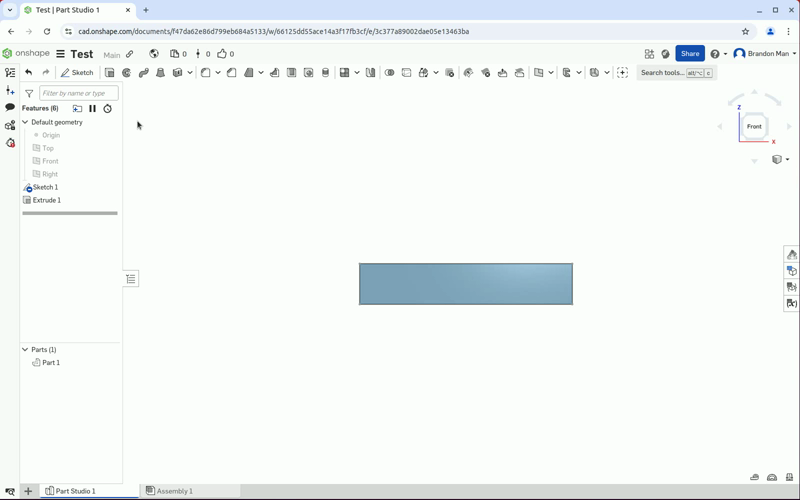
key(shift+h)
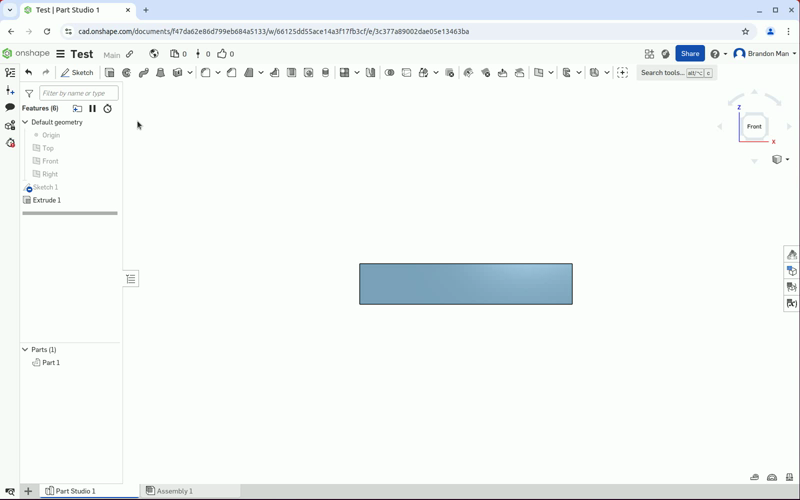
mouse_move(73, 189)
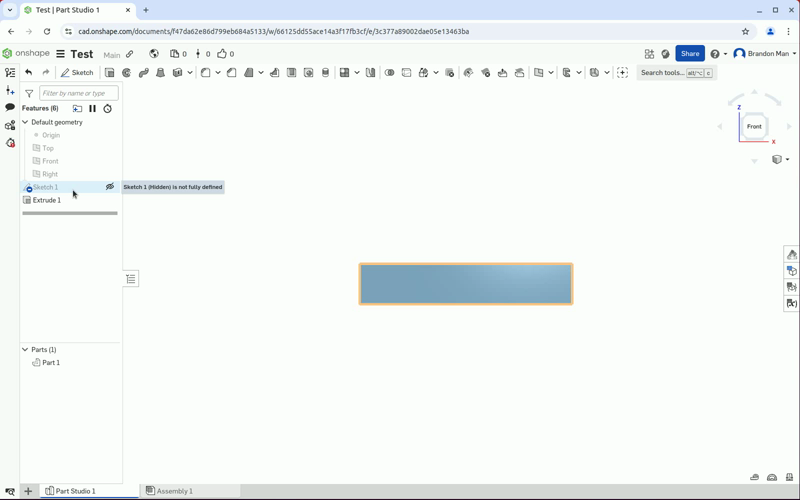
click(73, 189)
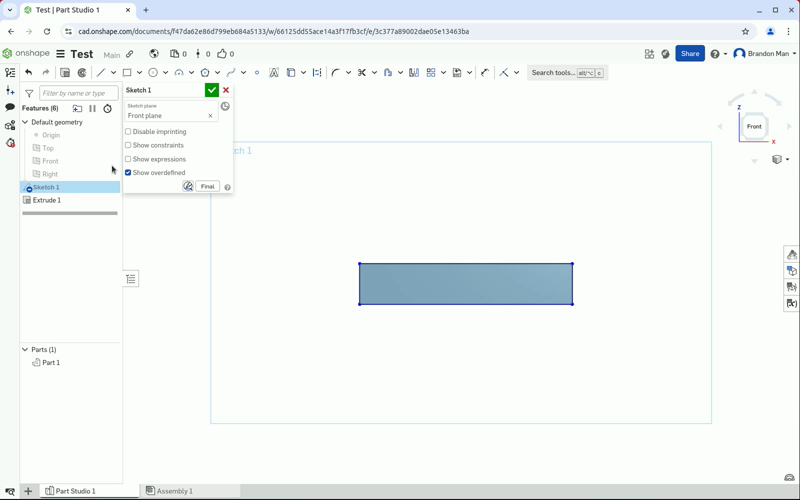
mouse_move(229, 92)
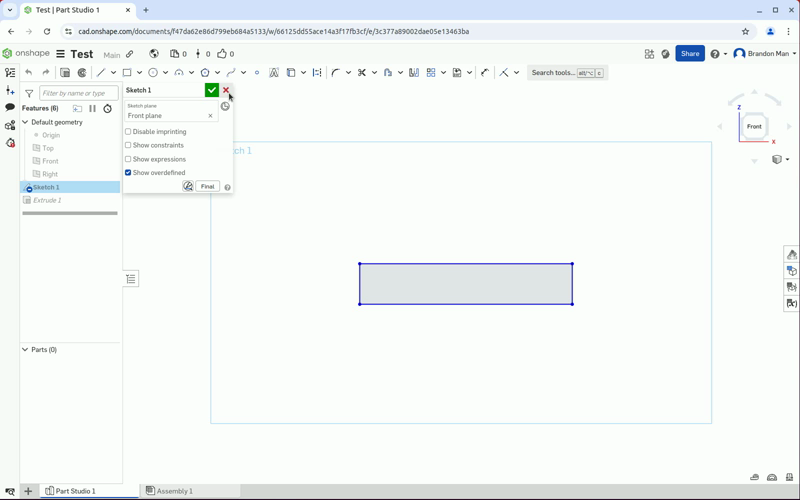
click(229, 92)
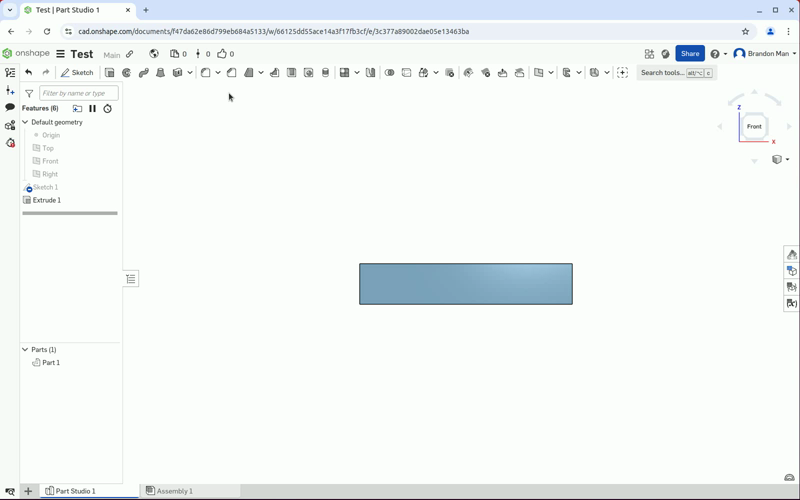
mouse_move(541, 75)
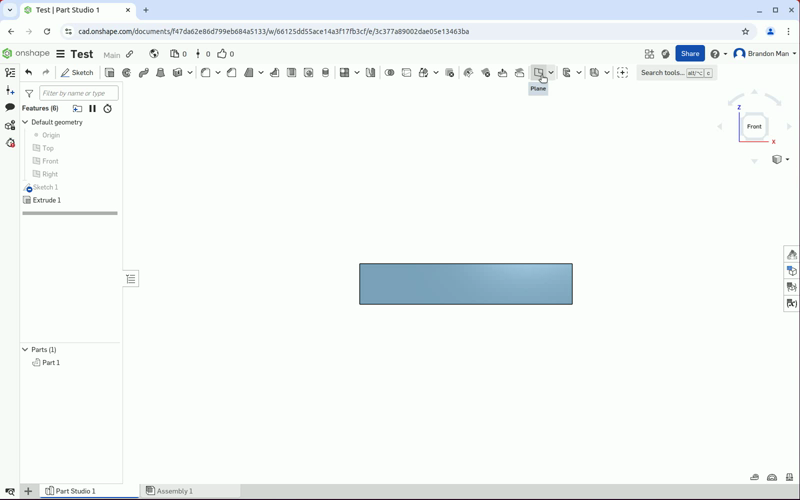
click(541, 75)
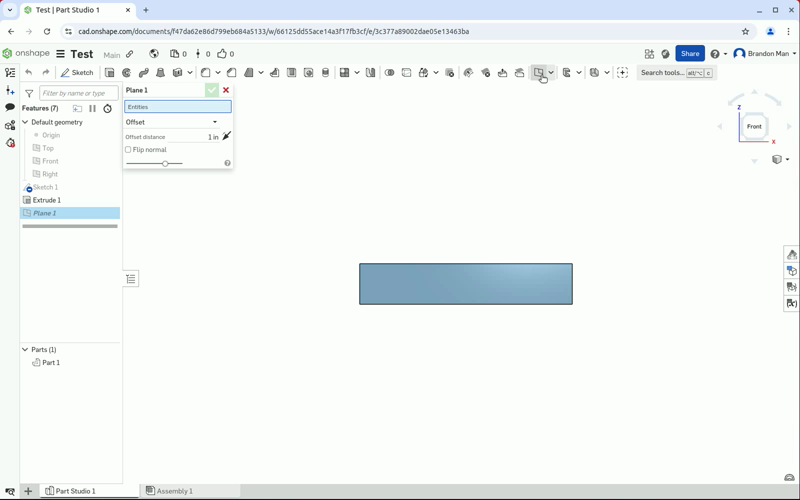
mouse_move(73, 163)
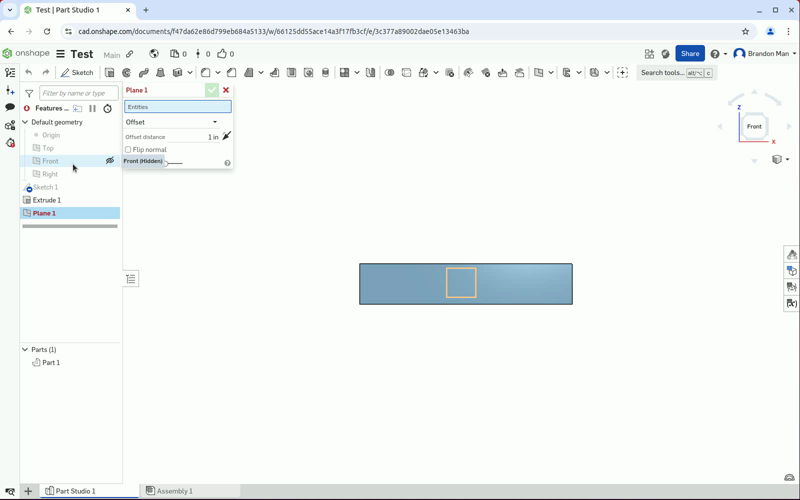
click(73, 163)
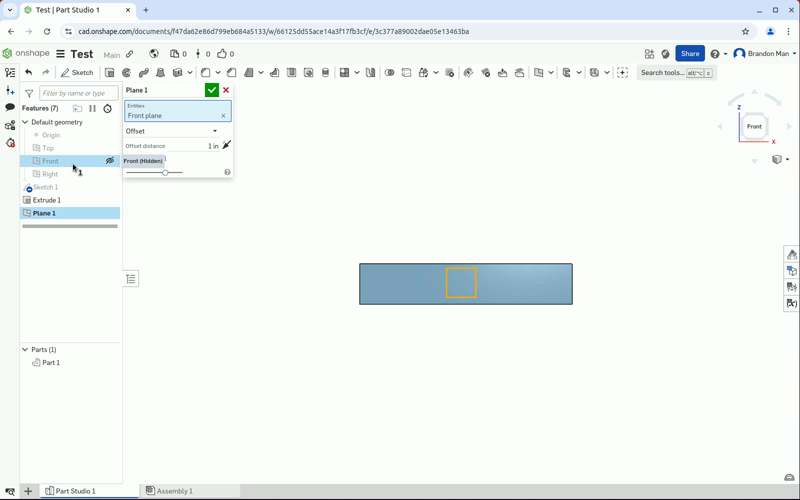
key(tab, 2)
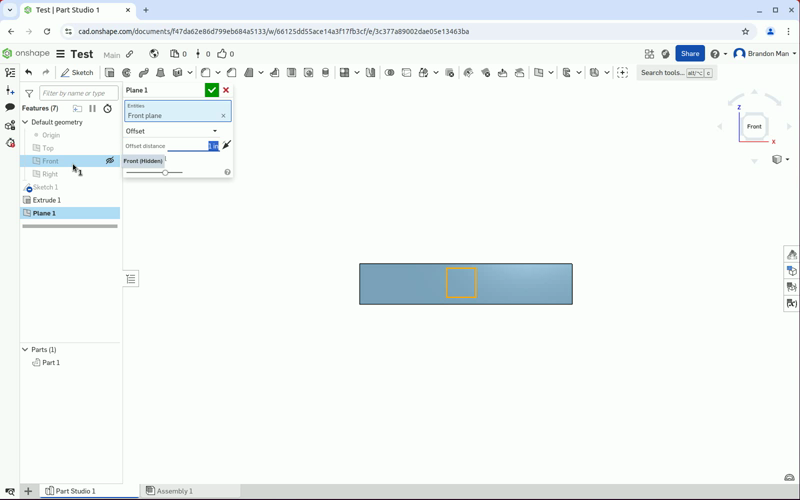
text(1.448)
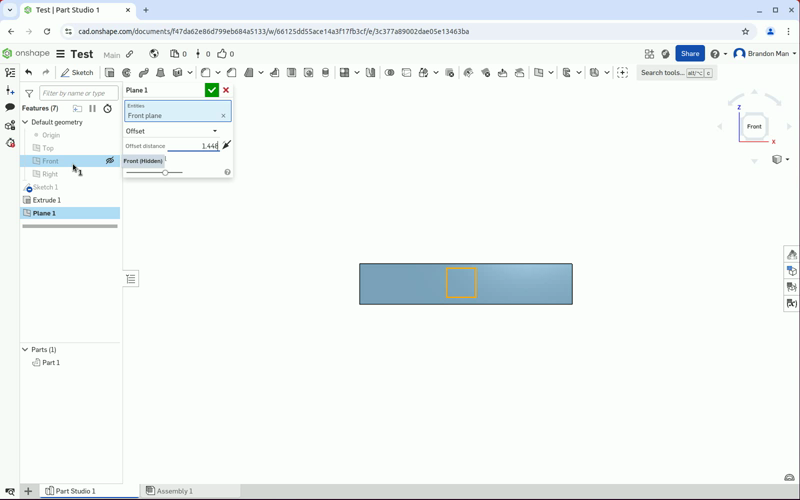
key(enter, 2)
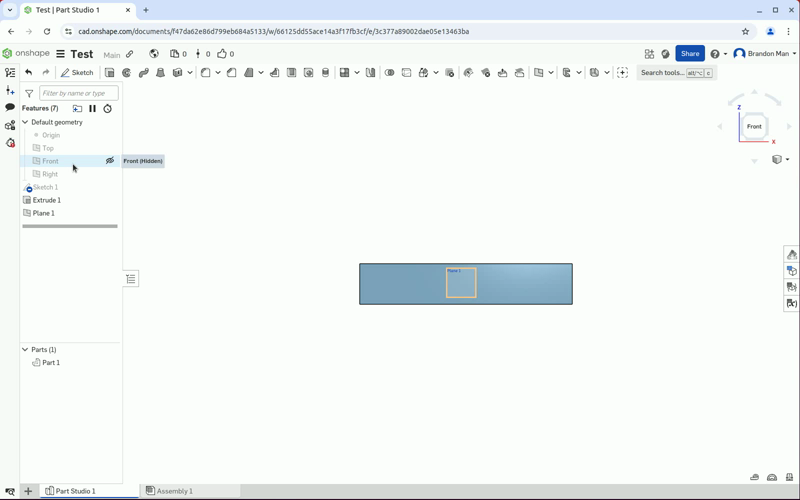
key(shift+s)
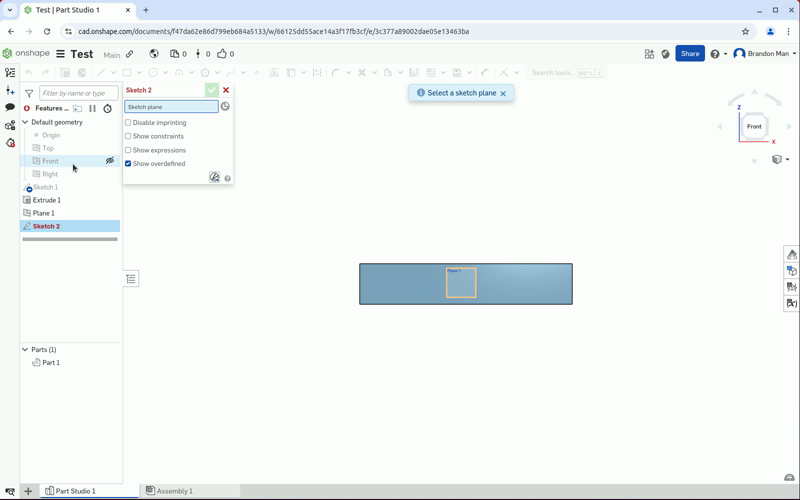
mouse_move(73, 215)
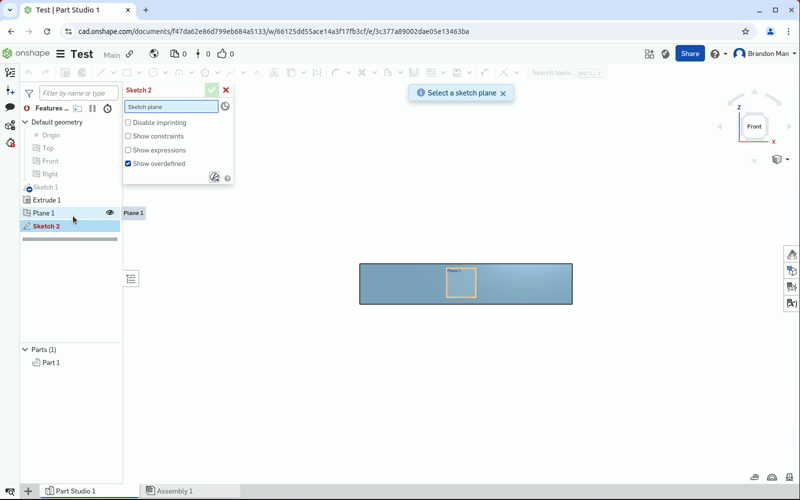
click(73, 215)
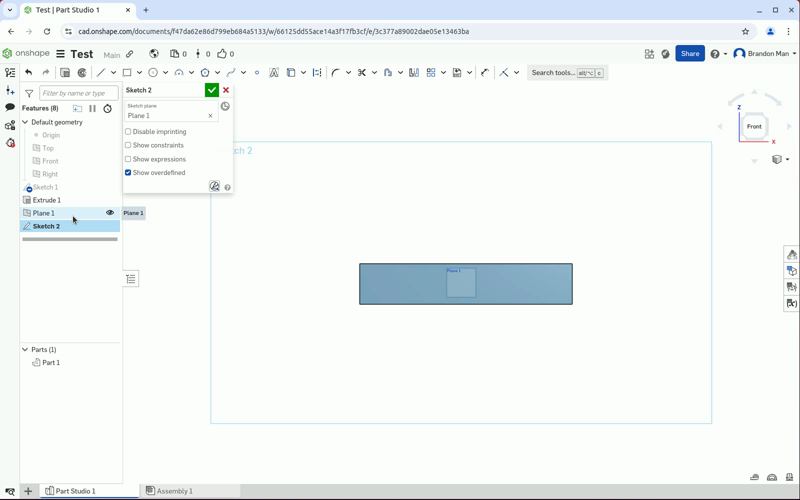
mouse_move(73, 352)
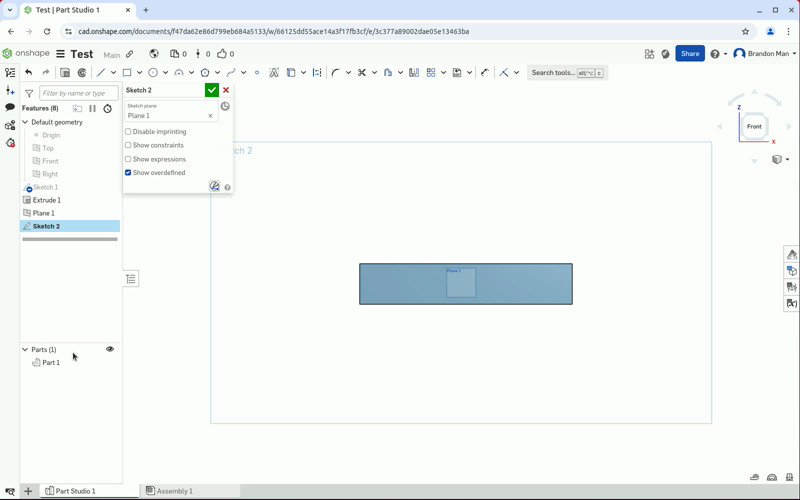
key(y)
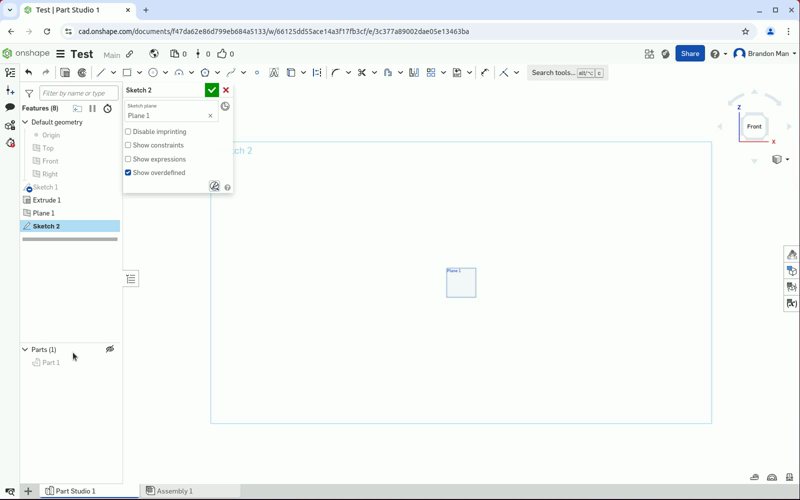
key(l)
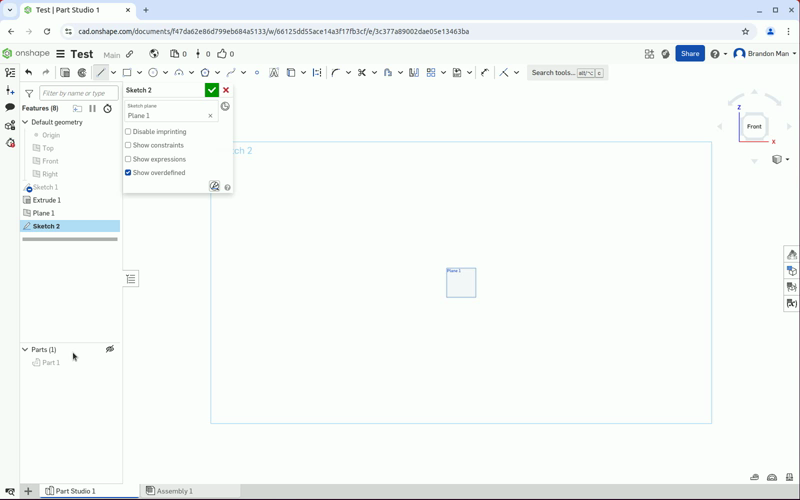
key_down(shift)
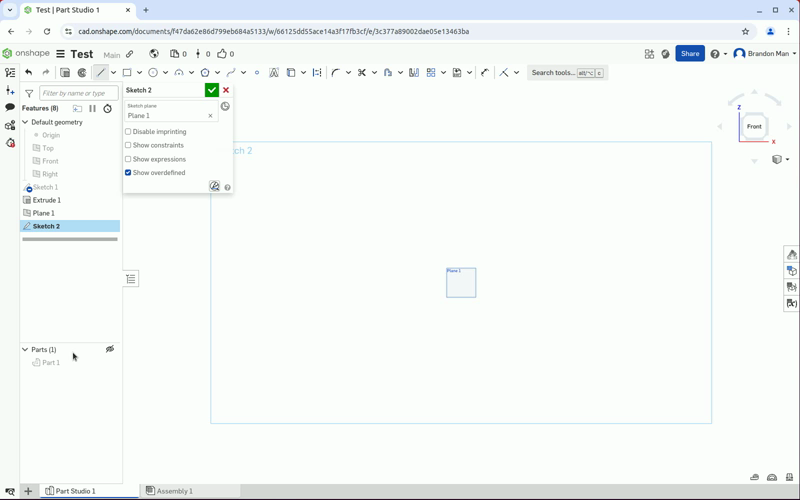
mouse_move(359, 304)
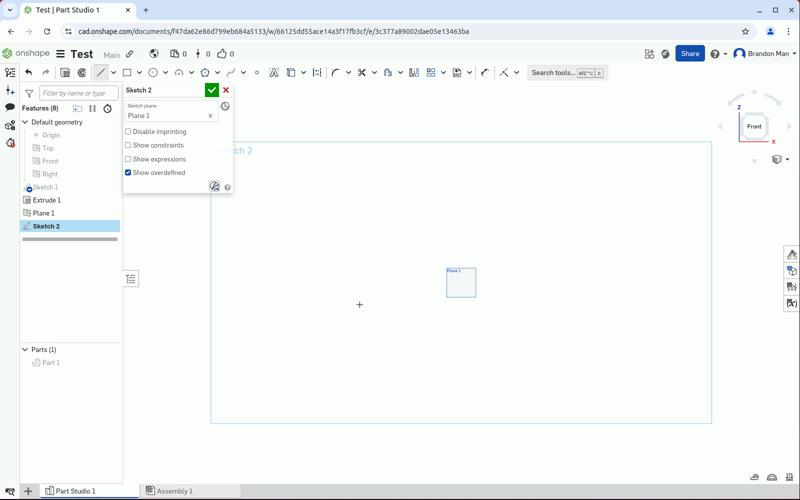
click(359, 304)
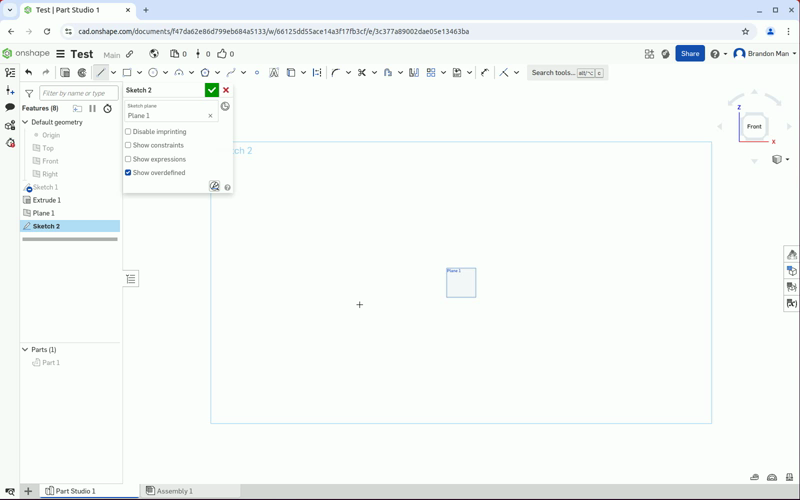
key_up(shift)
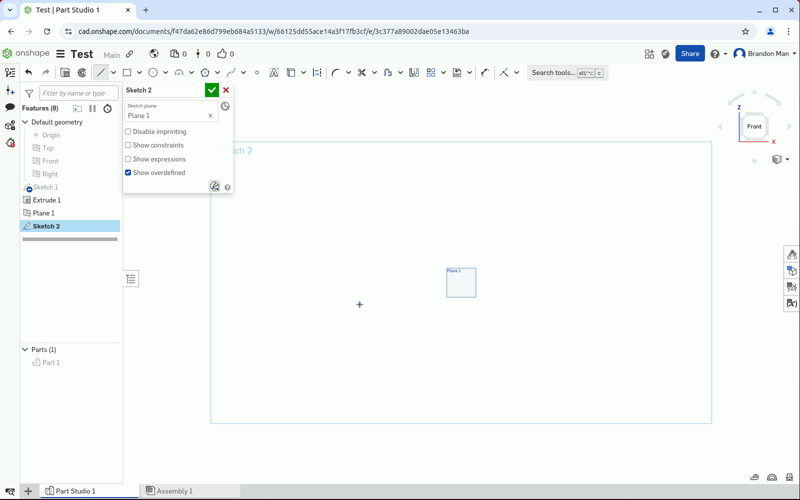
key_down(shift)
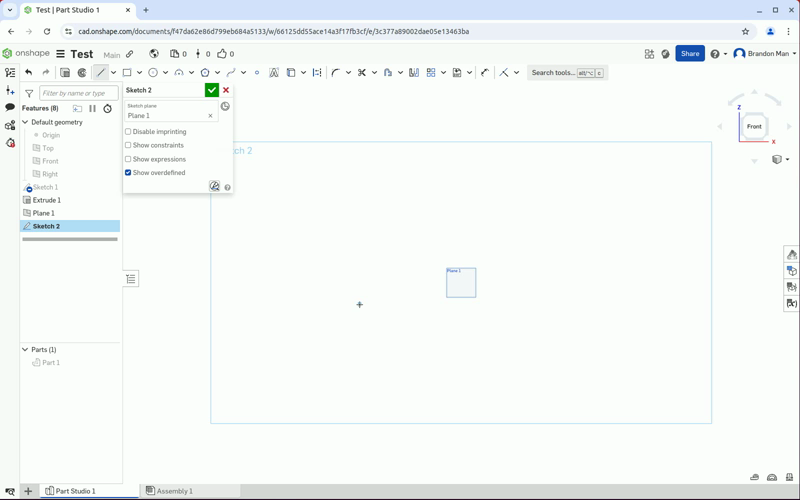
mouse_move(389, 304)
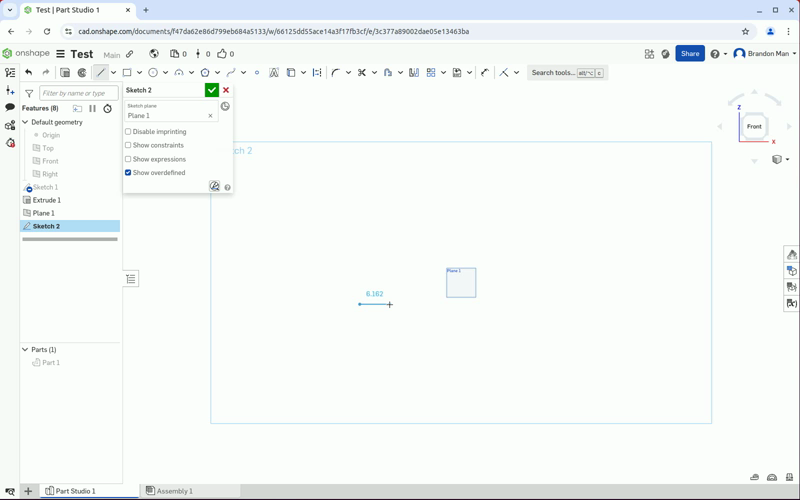
mouse_move(363, 304)
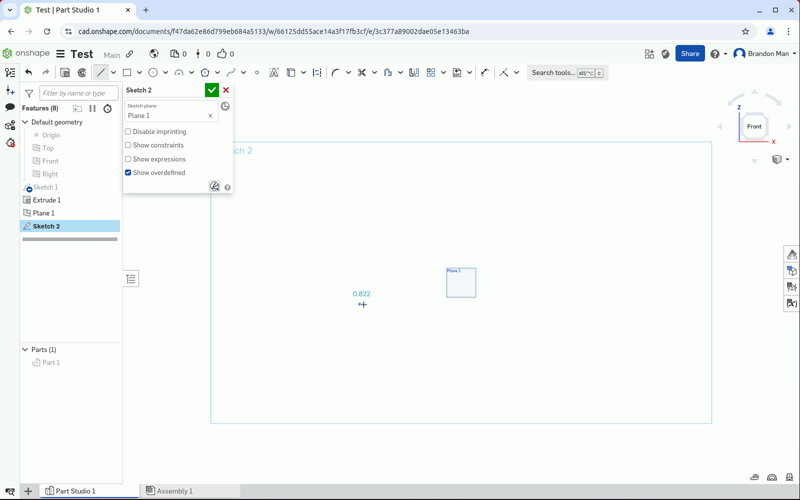
scroll(6)
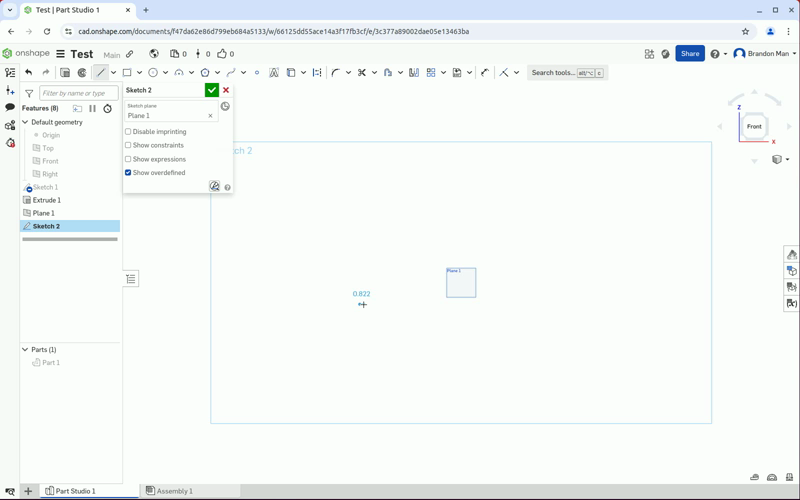
scroll(6)
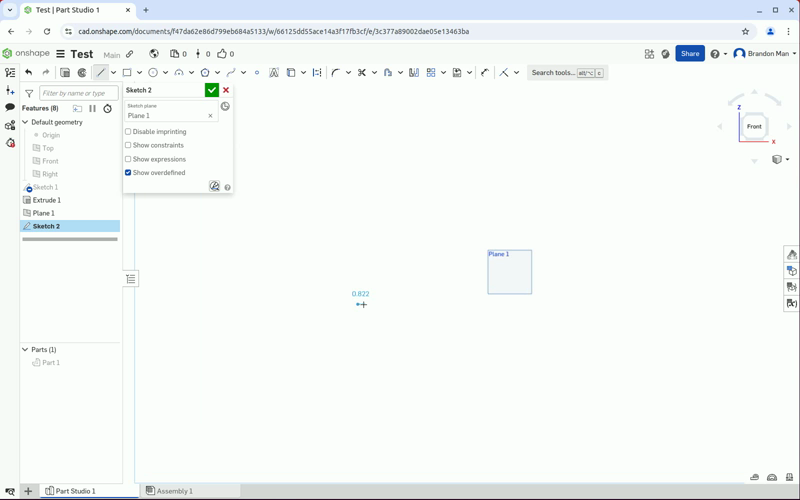
scroll(6)
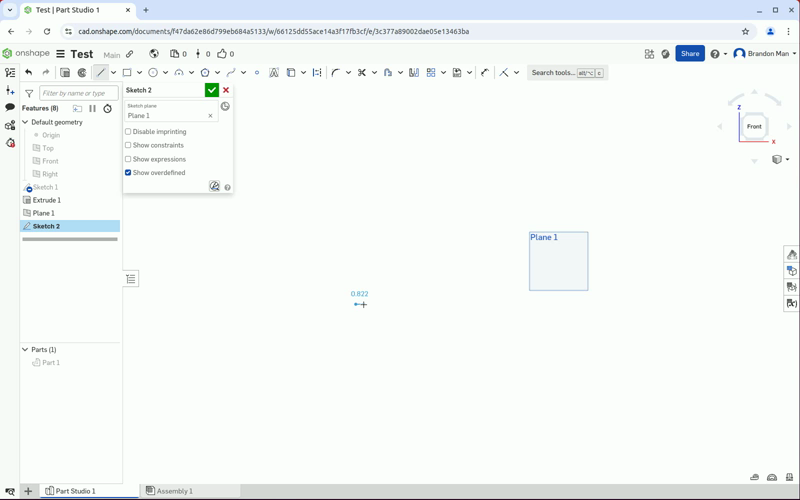
scroll(6)
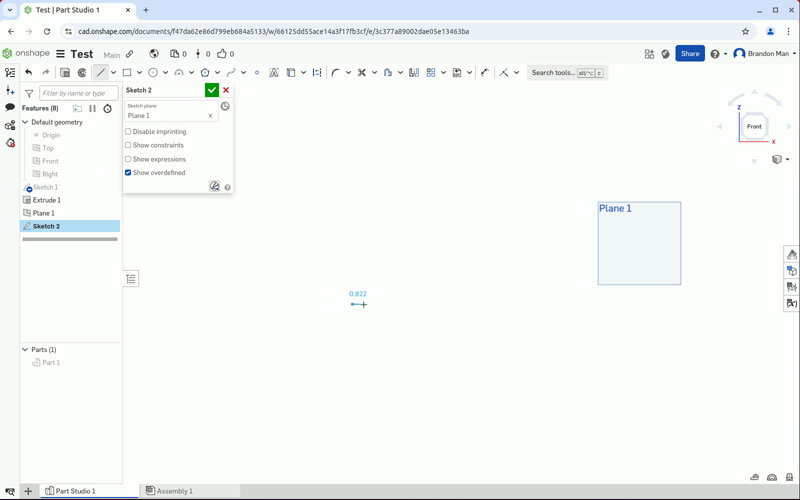
scroll(6)
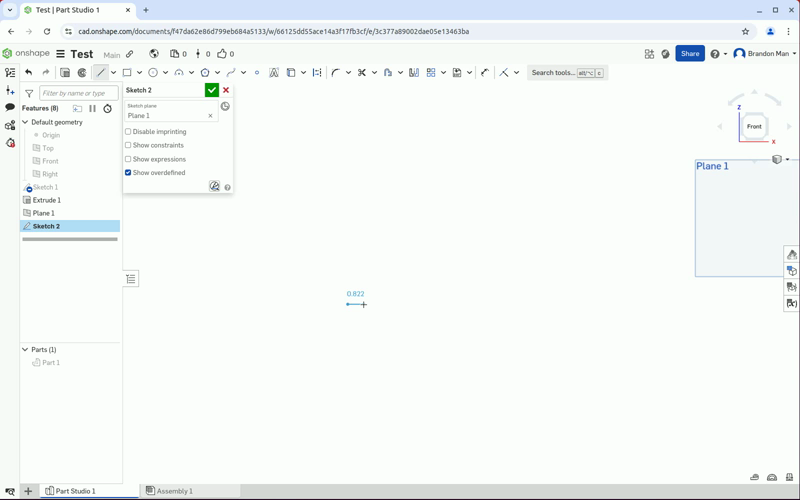
scroll(6)
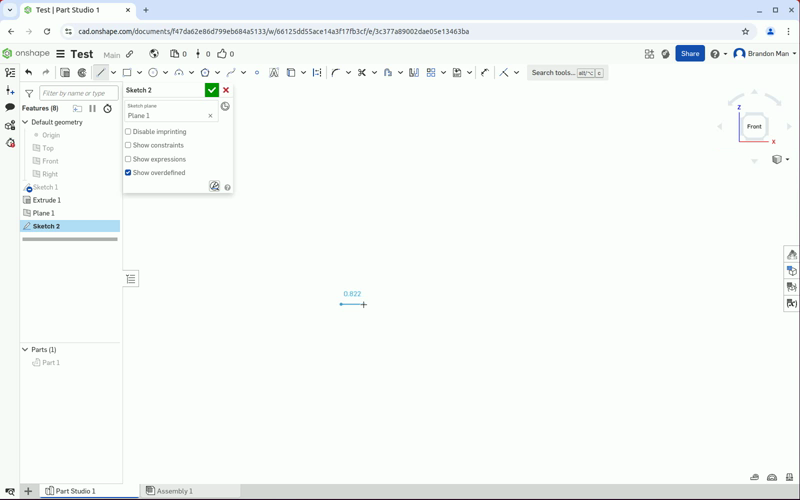
scroll(6)
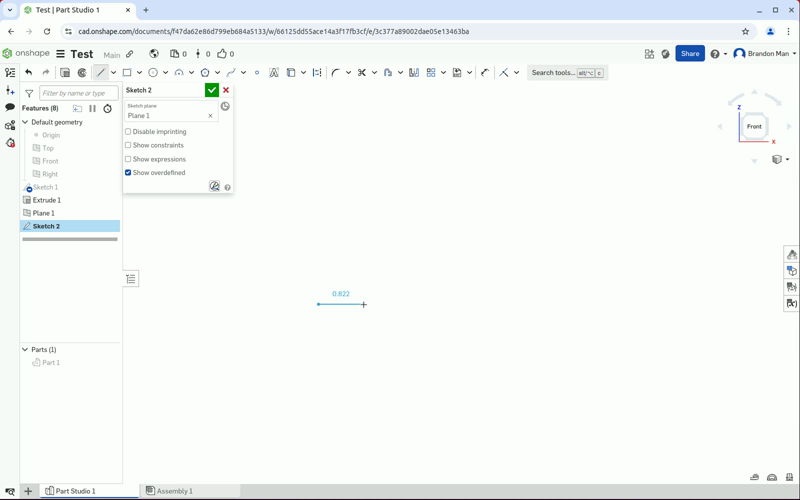
click(363, 304)
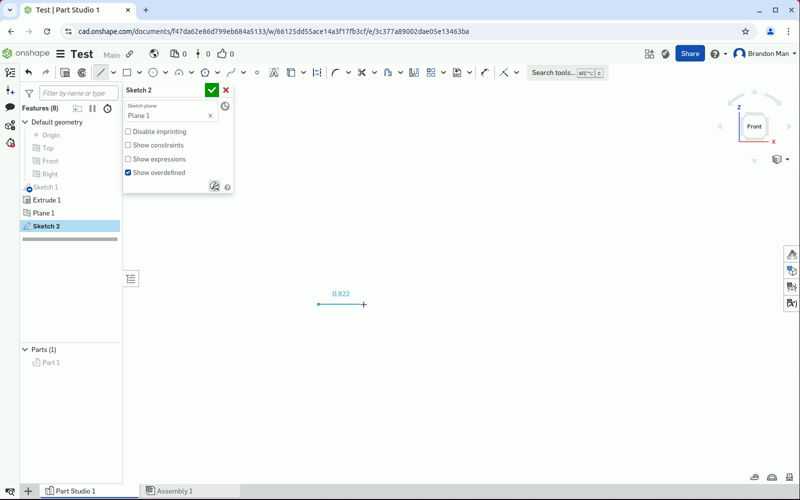
scroll(-6)
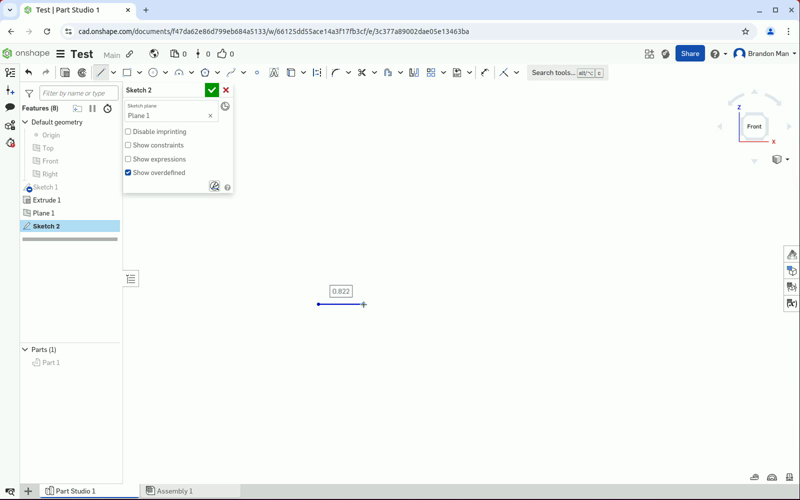
scroll(-6)
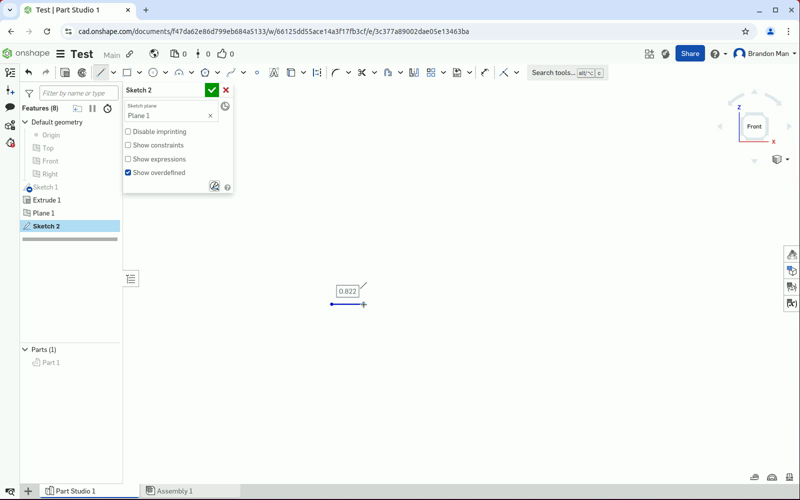
scroll(-6)
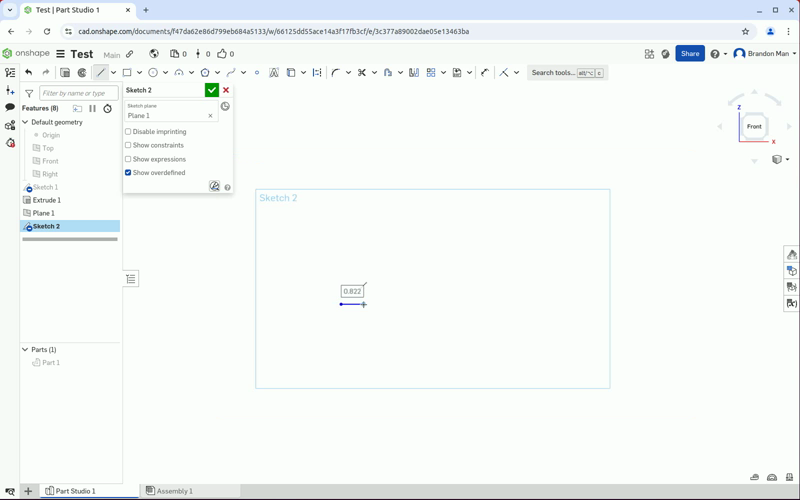
scroll(-6)
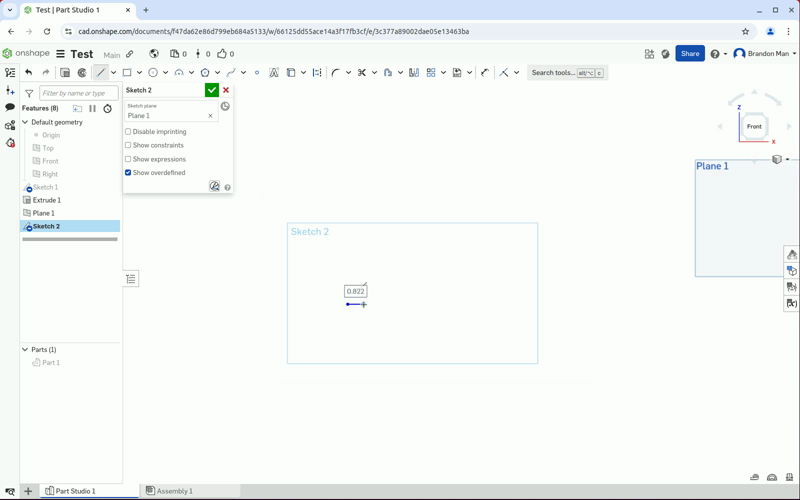
scroll(-6)
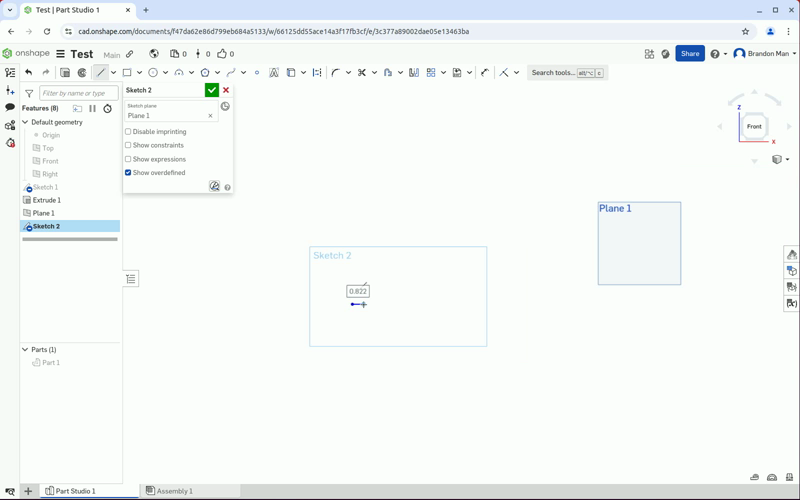
scroll(-6)
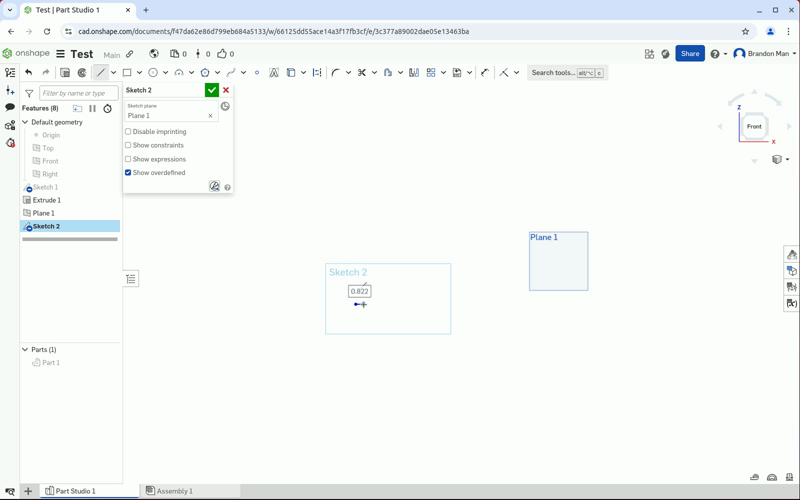
scroll(-6)
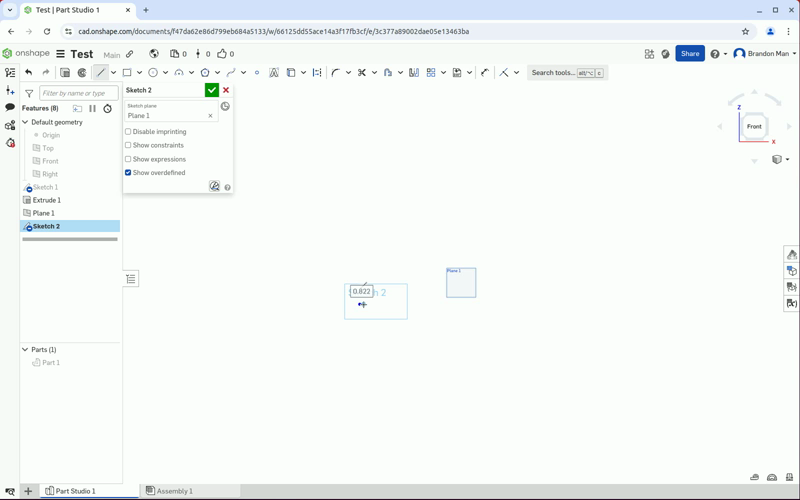
key_up(shift)
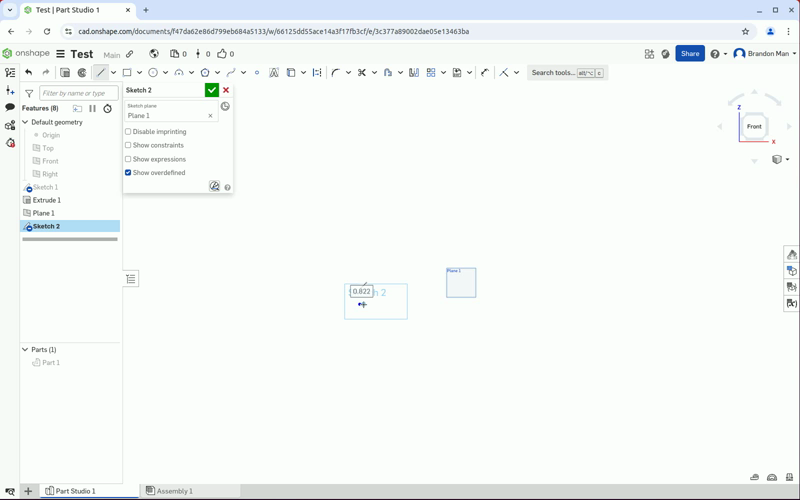
key_down(shift)
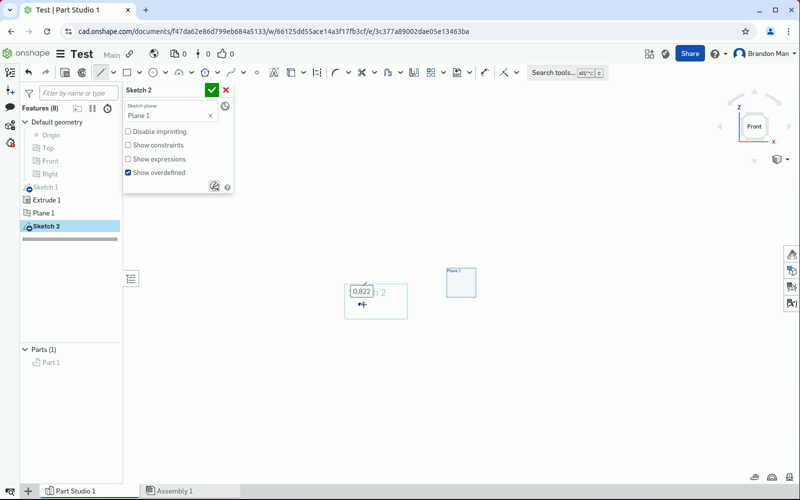
mouse_move(393, 304)
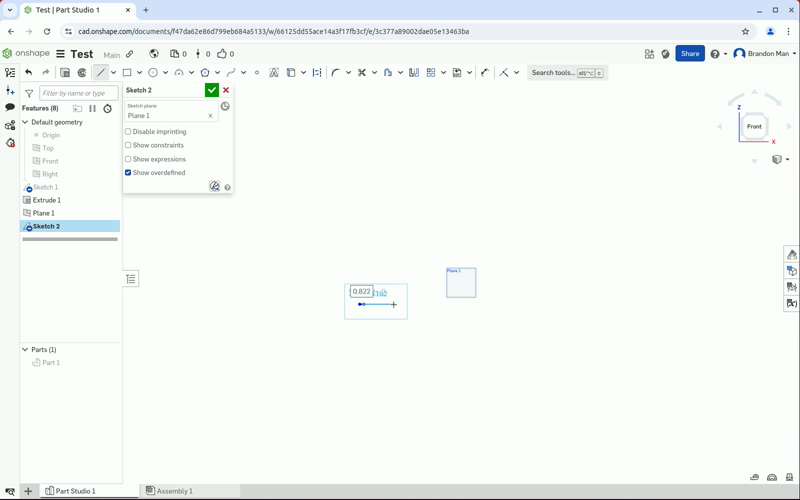
mouse_move(363, 262)
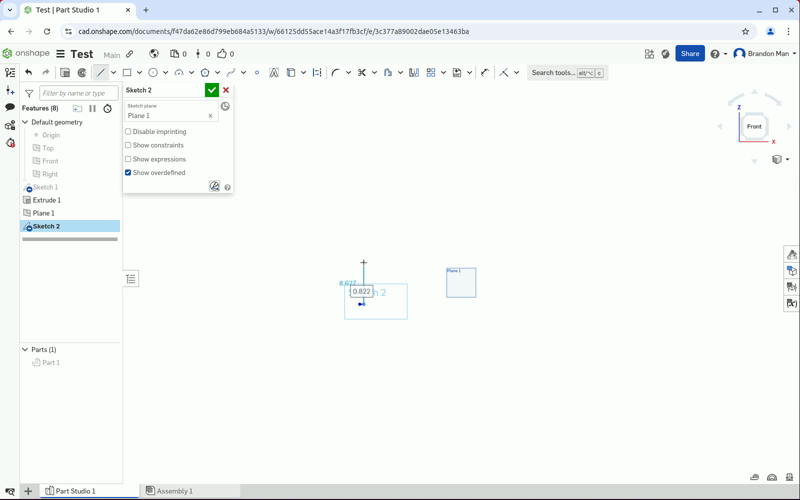
click(363, 262)
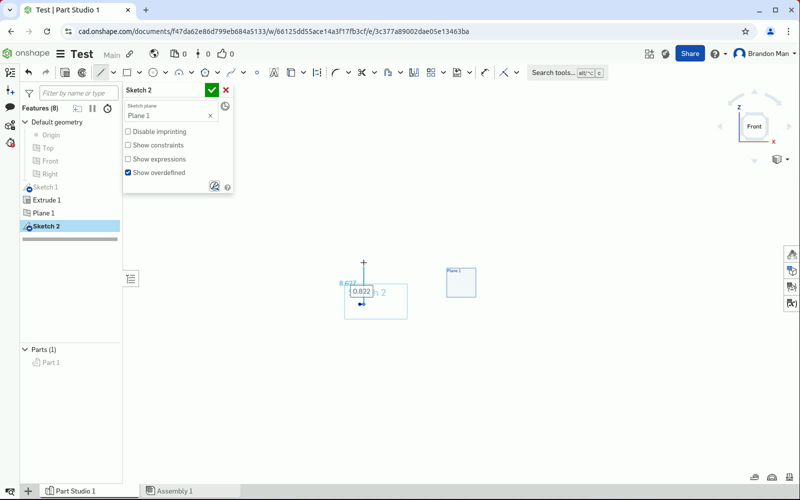
key_up(shift)
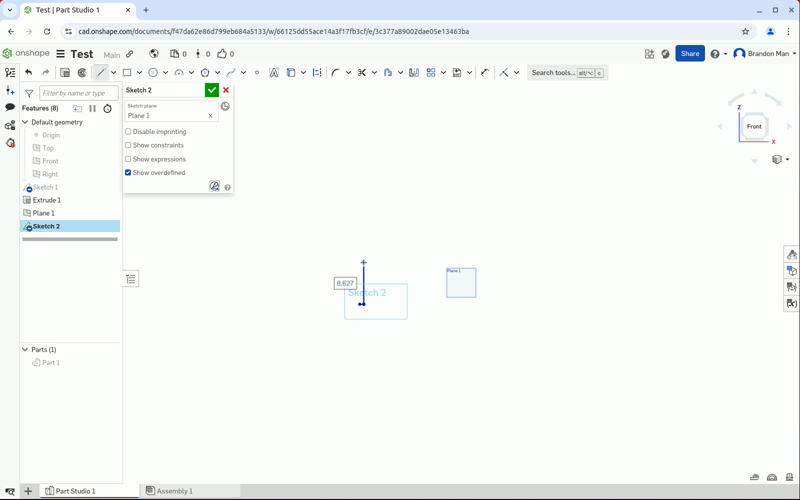
key_down(shift)
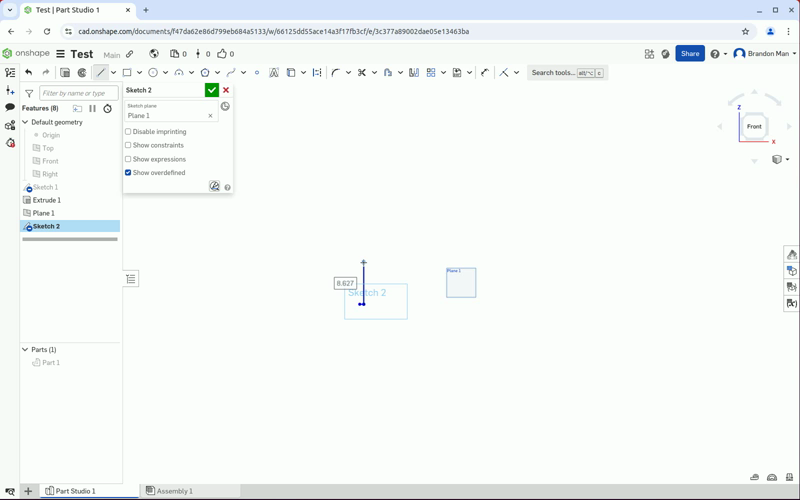
mouse_move(393, 262)
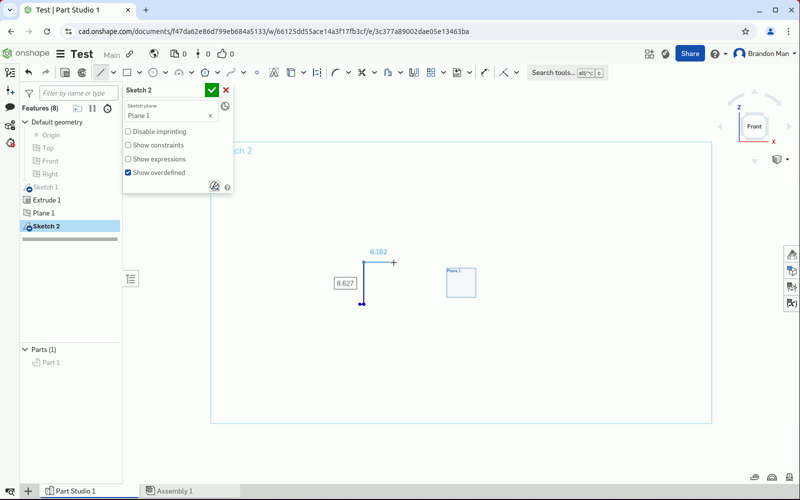
mouse_move(359, 262)
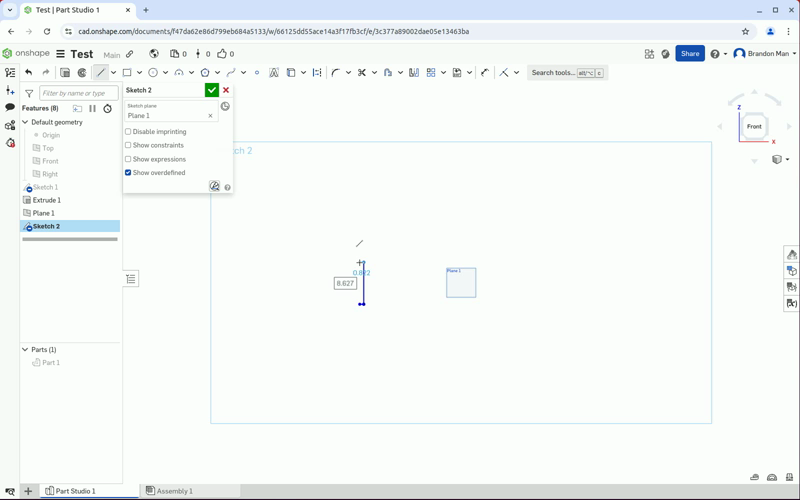
scroll(6)
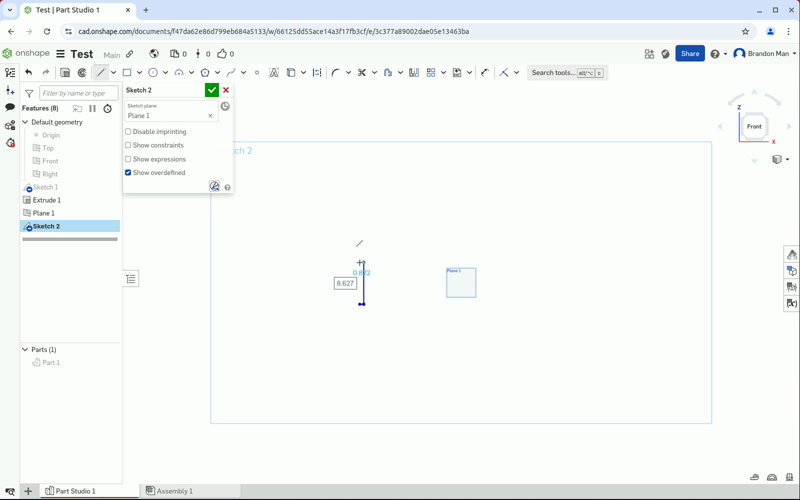
scroll(6)
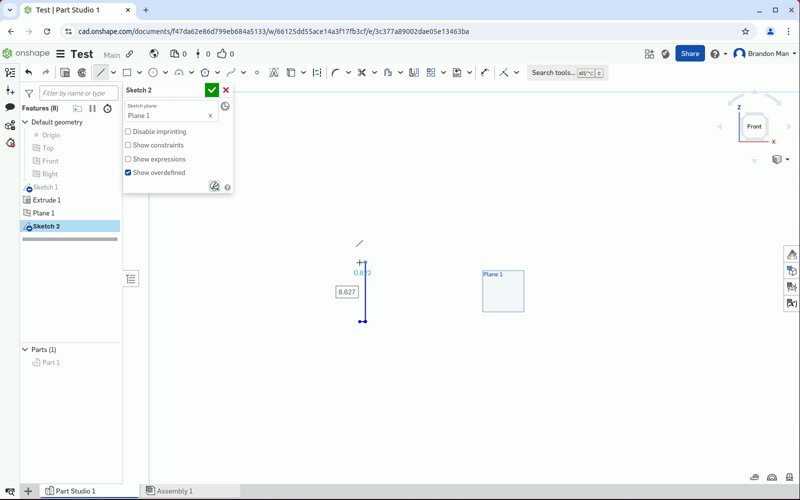
scroll(6)
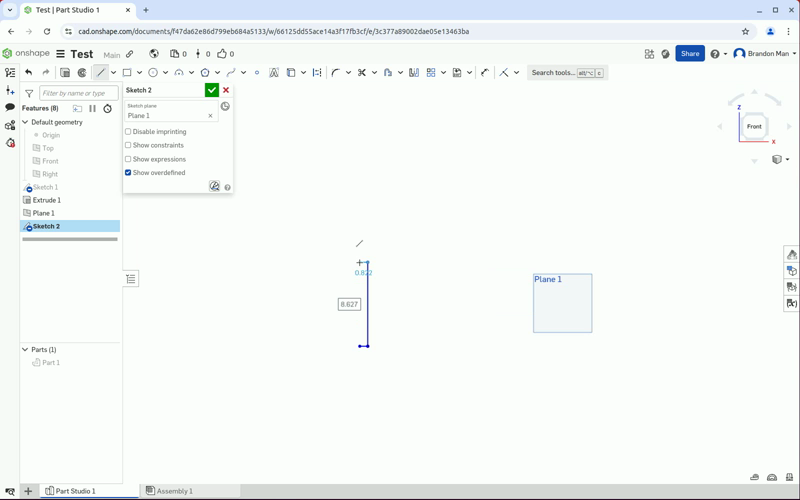
scroll(6)
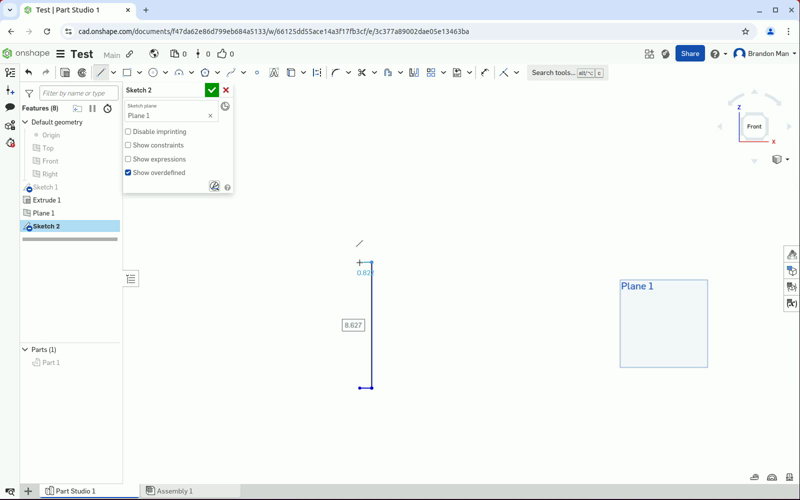
scroll(6)
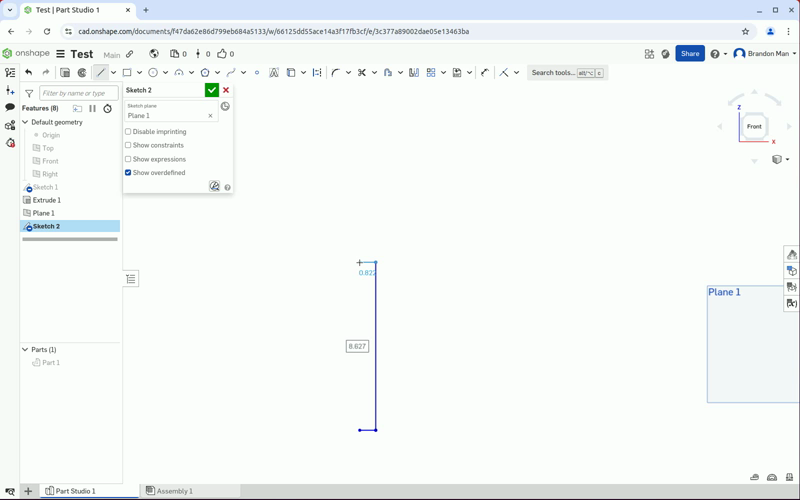
scroll(6)
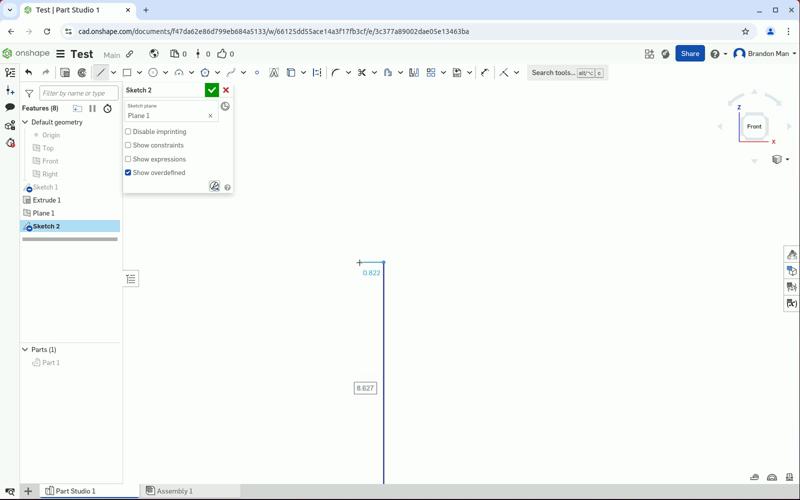
scroll(6)
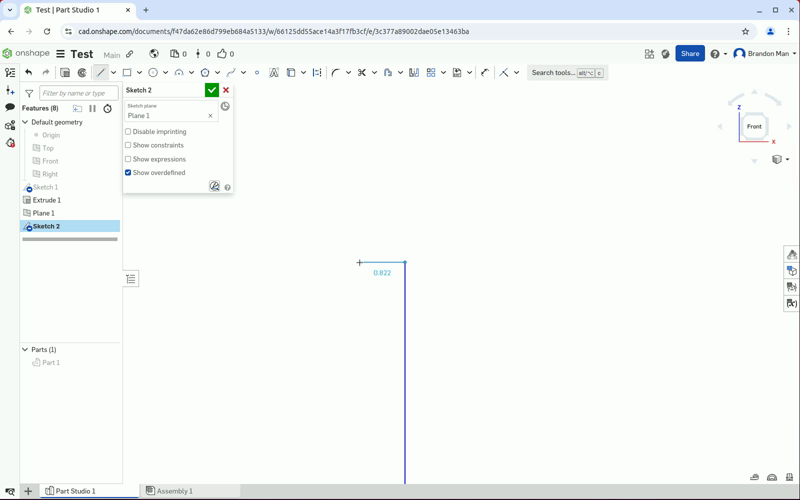
click(359, 262)
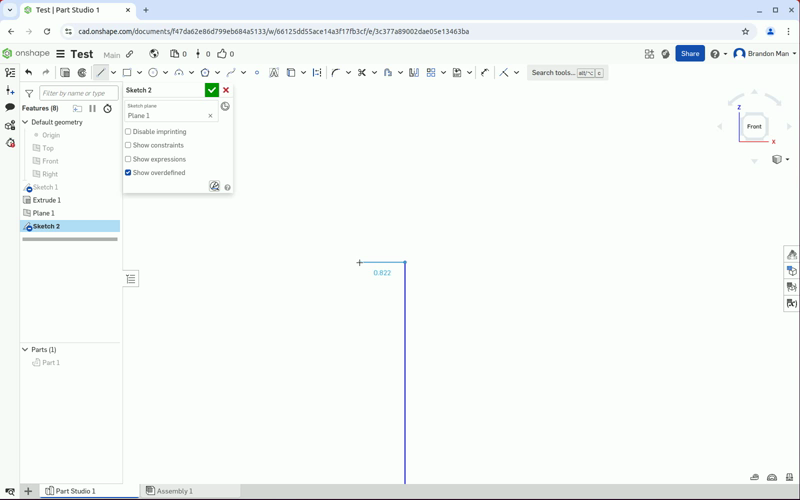
scroll(-6)
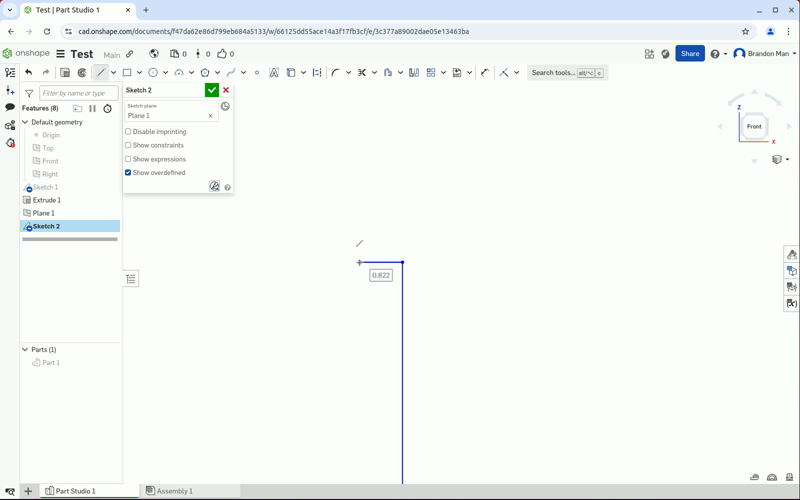
scroll(-6)
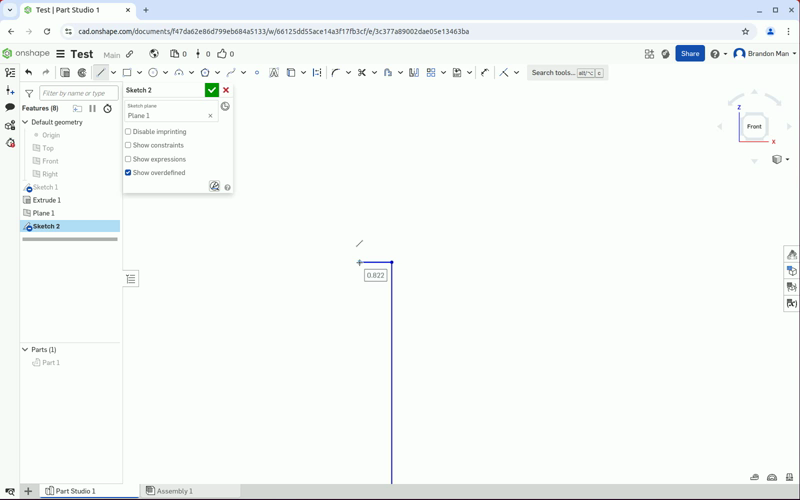
scroll(-6)
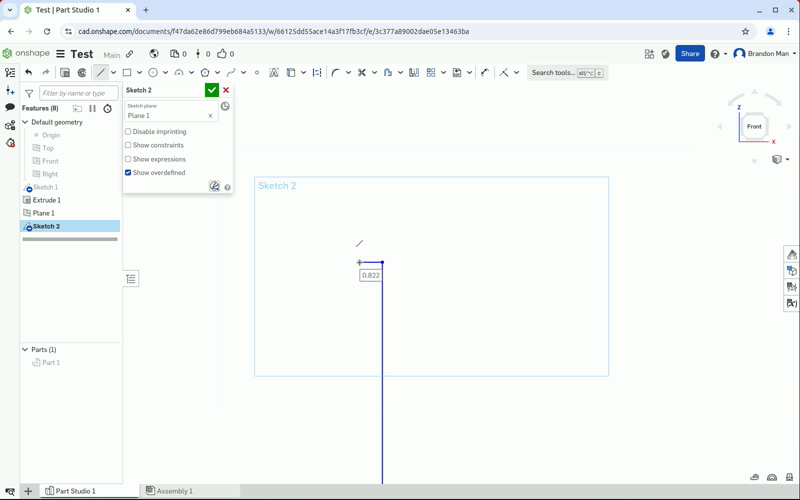
scroll(-6)
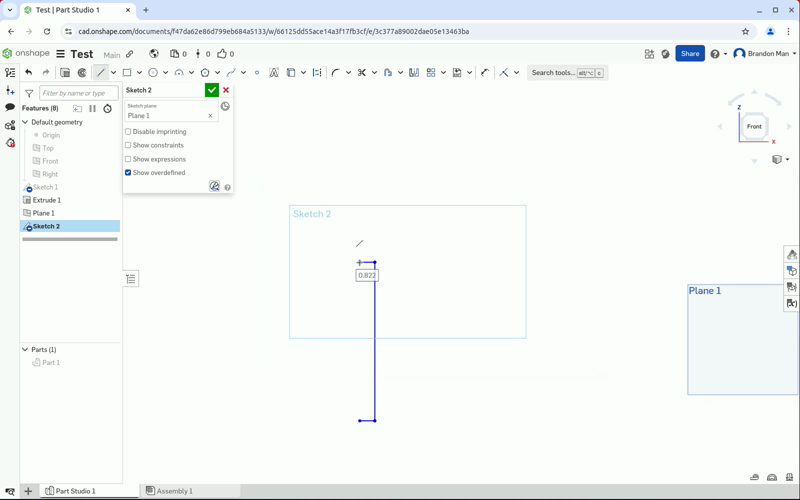
scroll(-6)
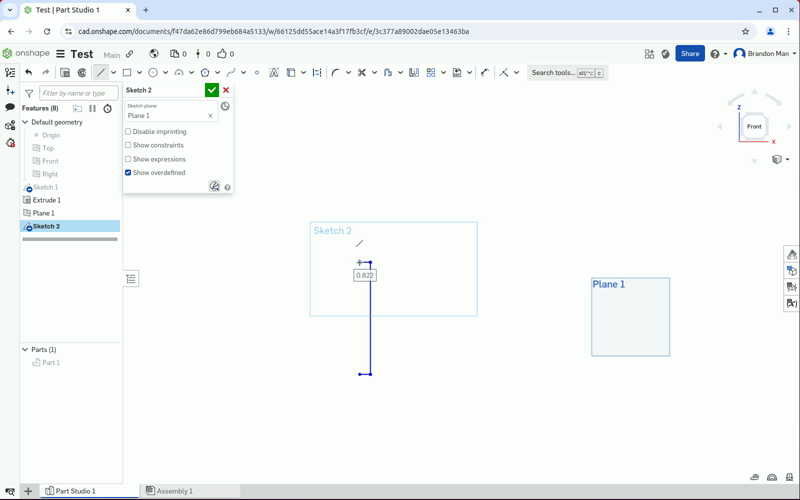
scroll(-6)
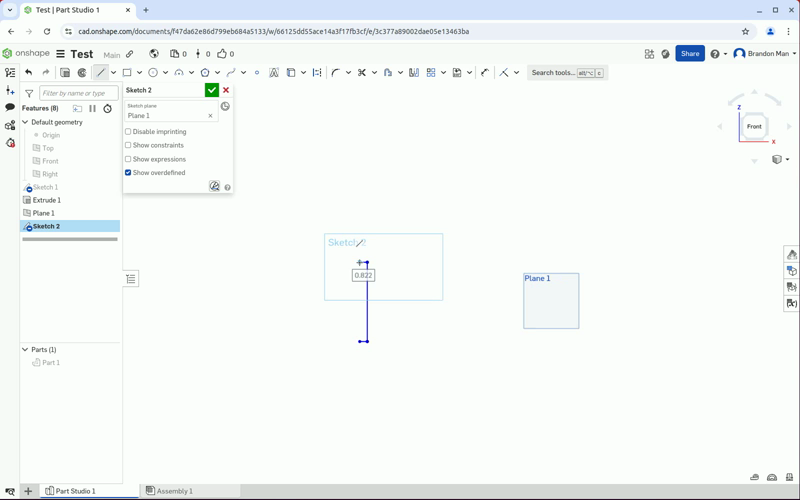
scroll(-6)
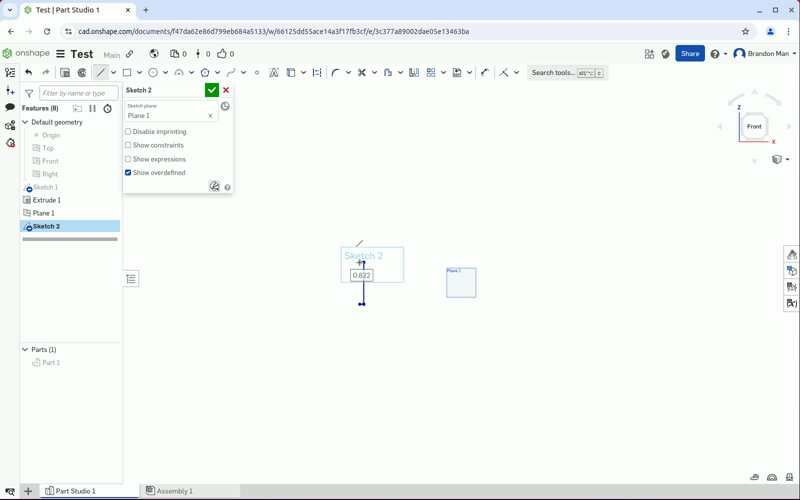
key_up(shift)
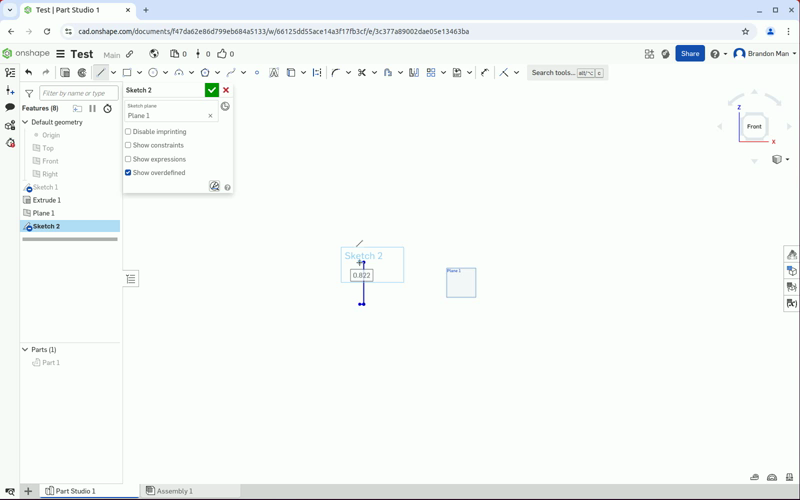
mouse_move(389, 262)
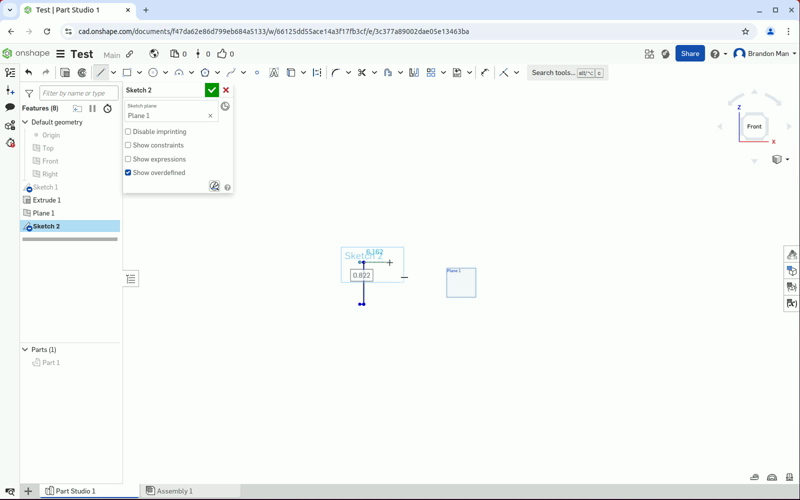
key_down(shift)
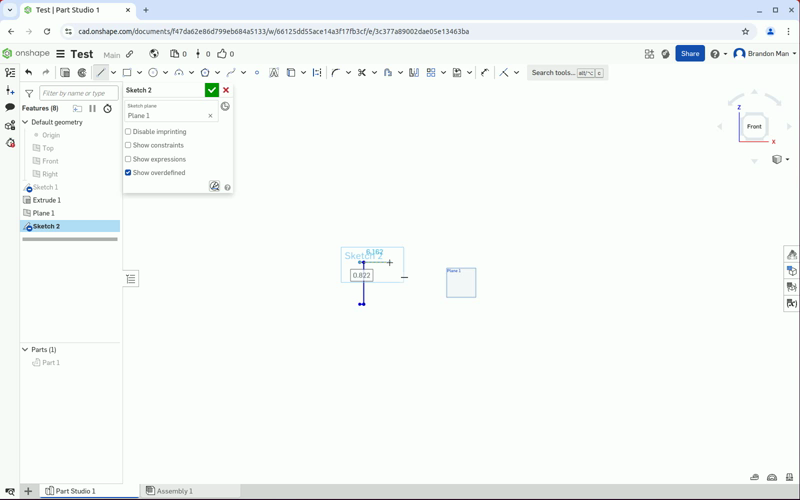
mouse_move(359, 304)
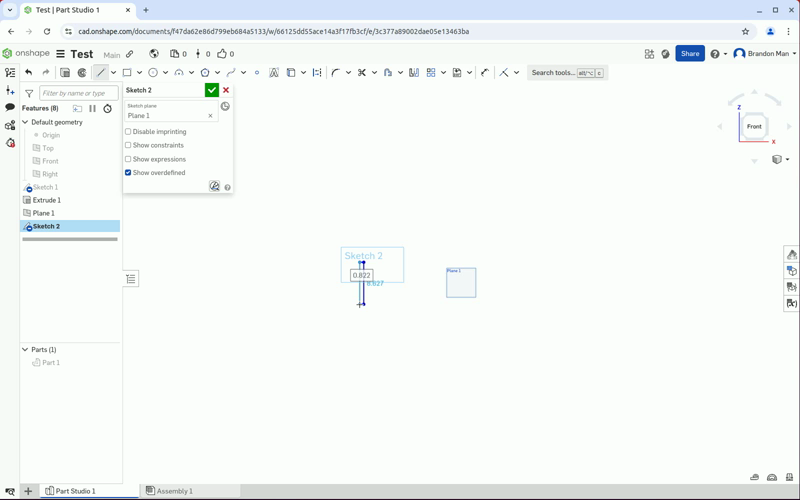
scroll(6)
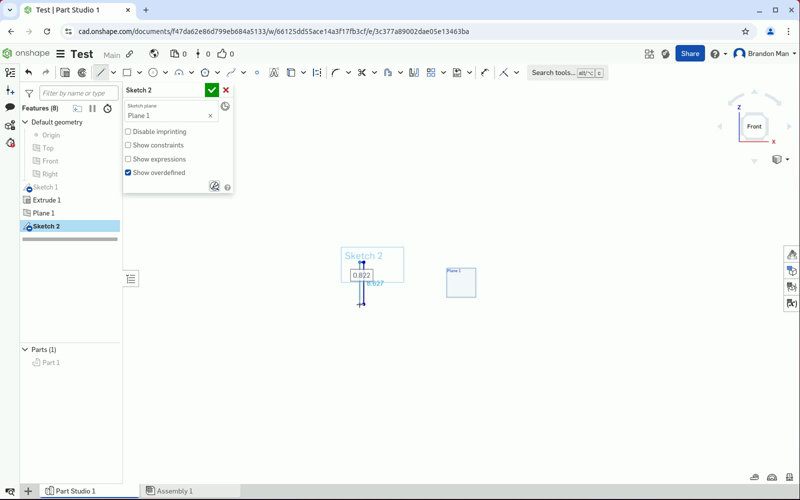
scroll(6)
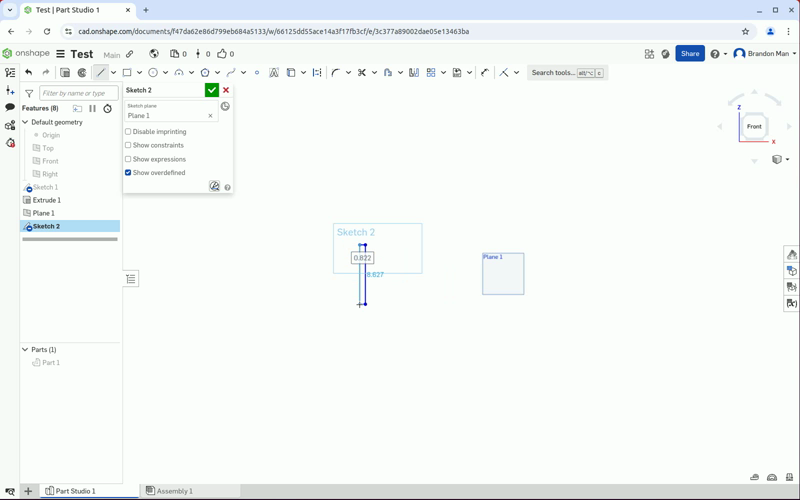
scroll(6)
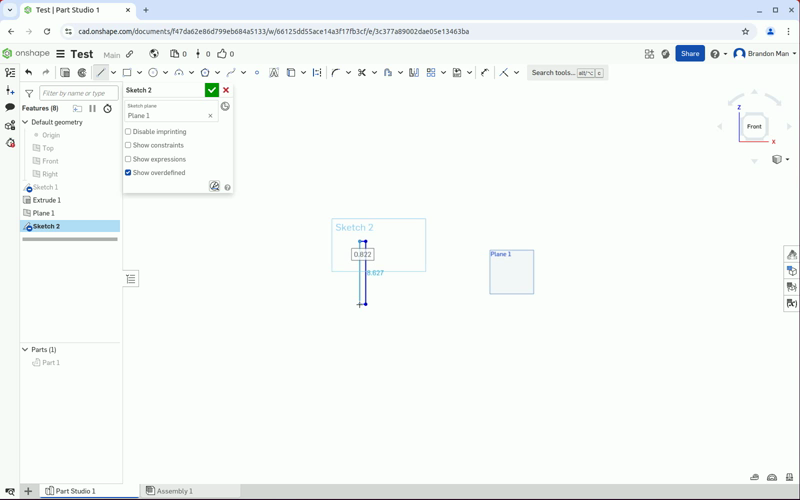
scroll(6)
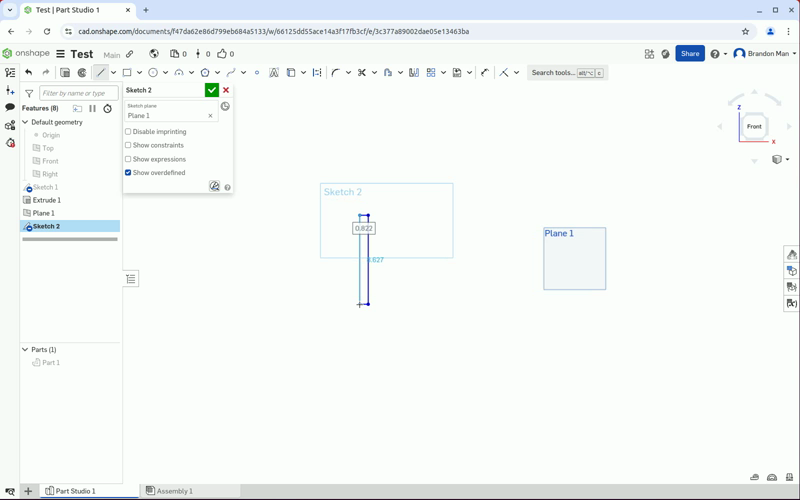
scroll(6)
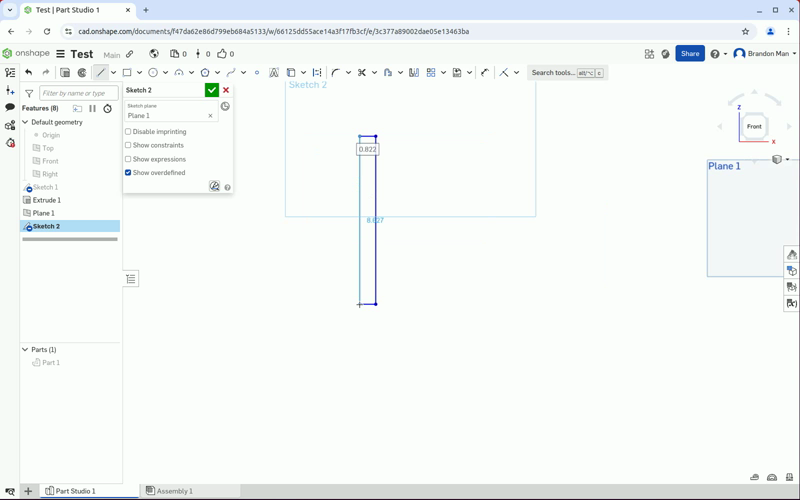
scroll(6)
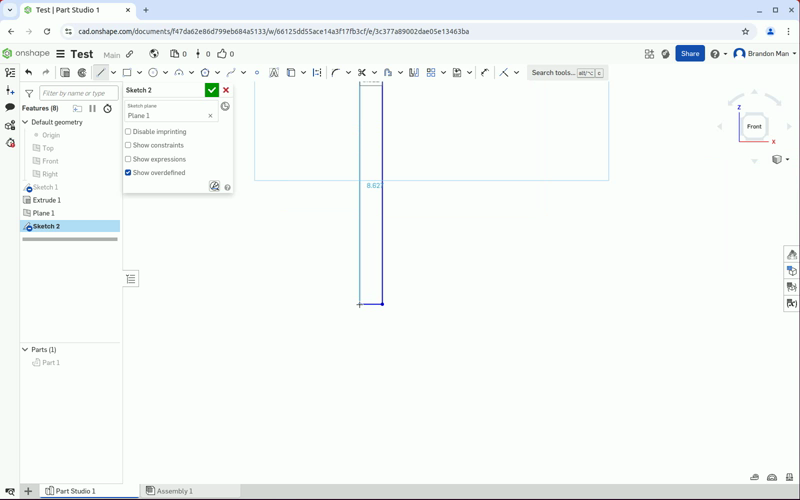
scroll(6)
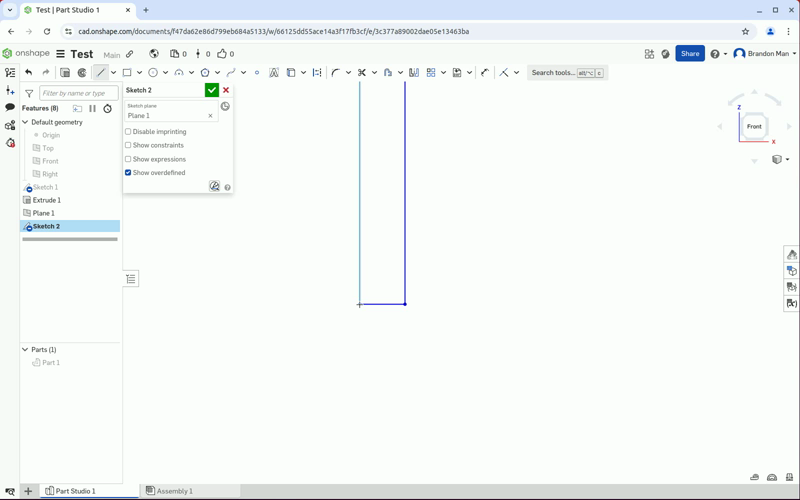
key_up(shift)
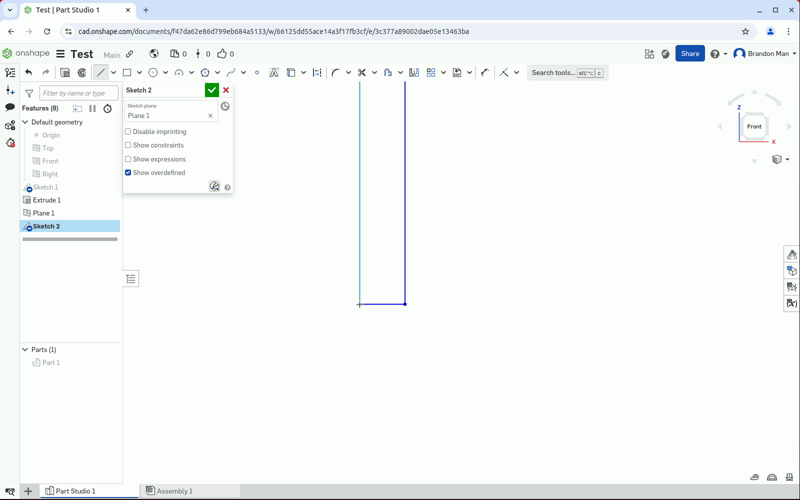
click(359, 304)
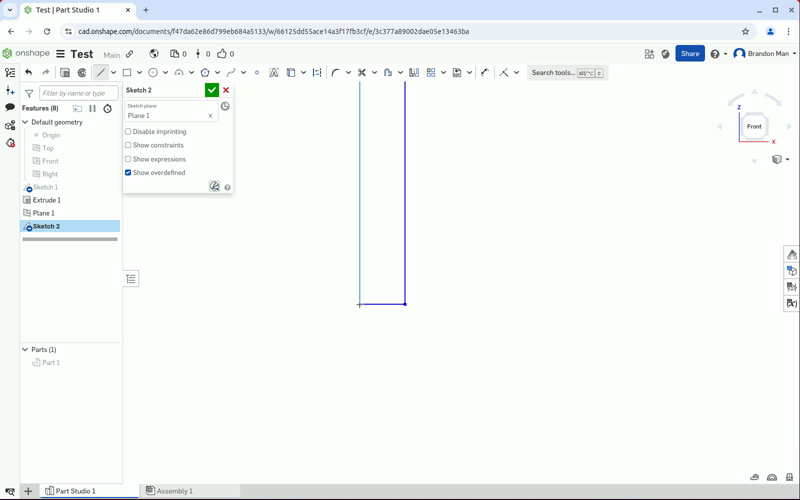
scroll(-6)
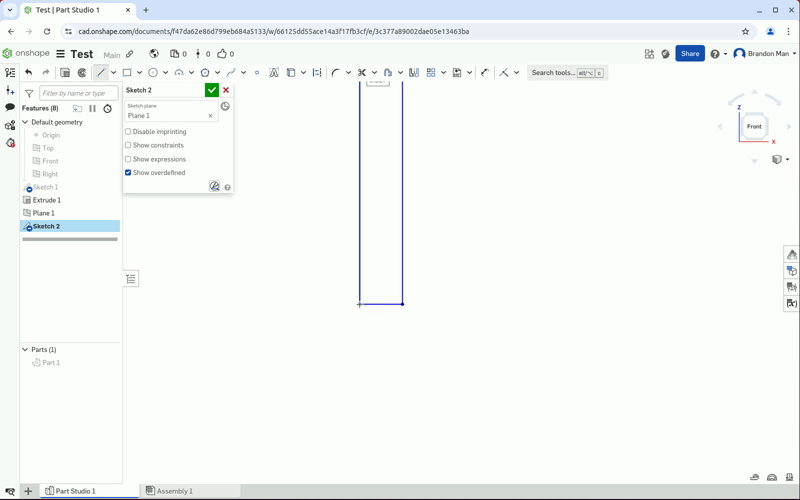
scroll(-6)
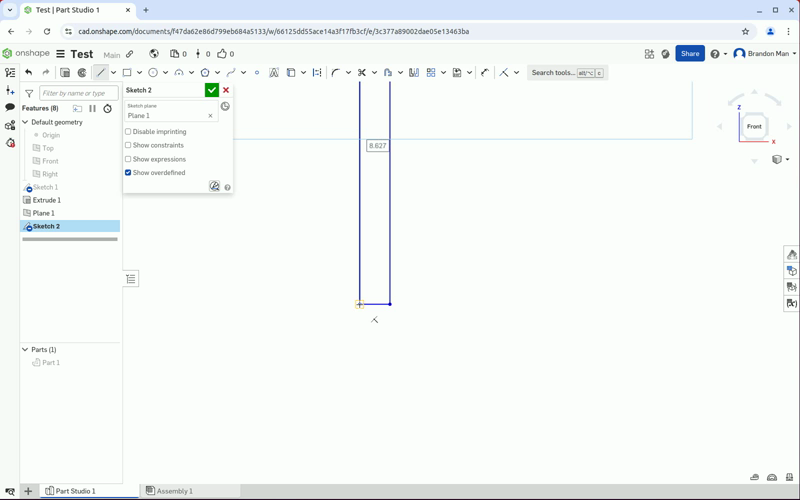
scroll(-6)
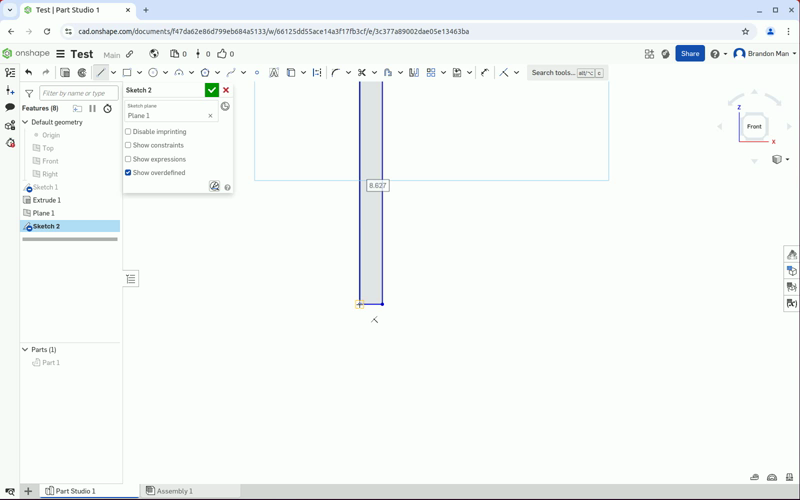
scroll(-6)
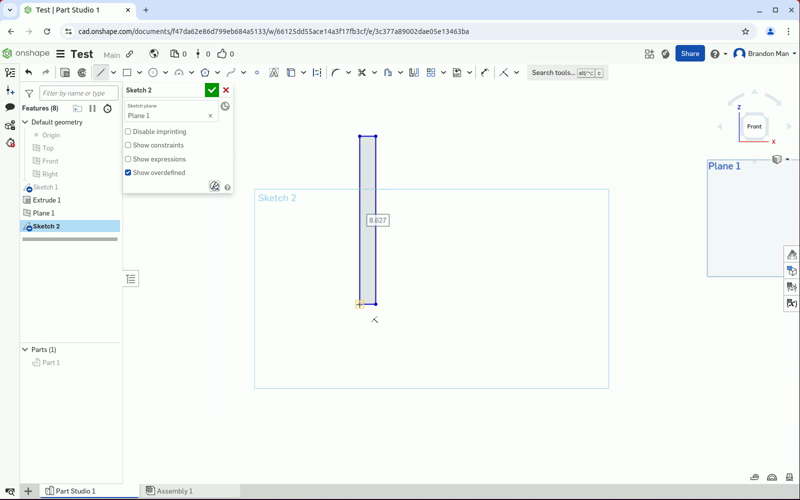
scroll(-6)
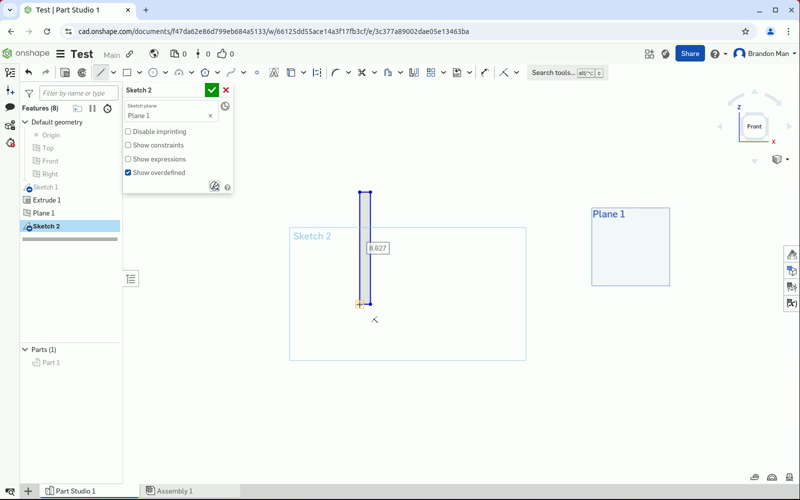
scroll(-6)
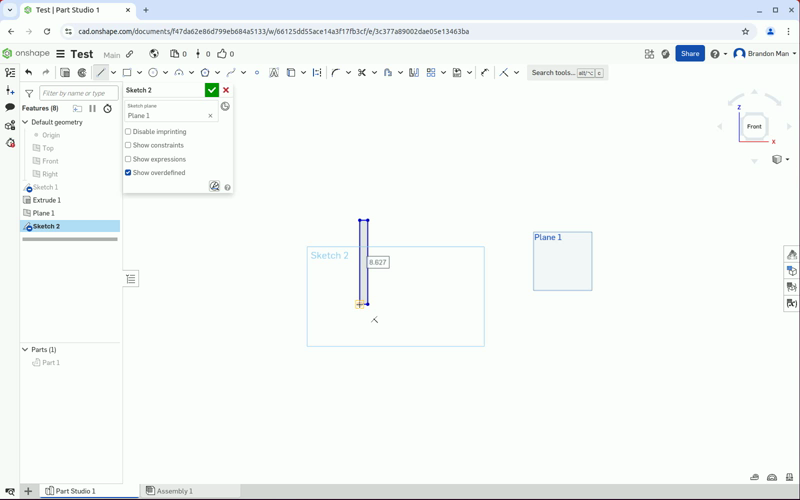
scroll(-6)
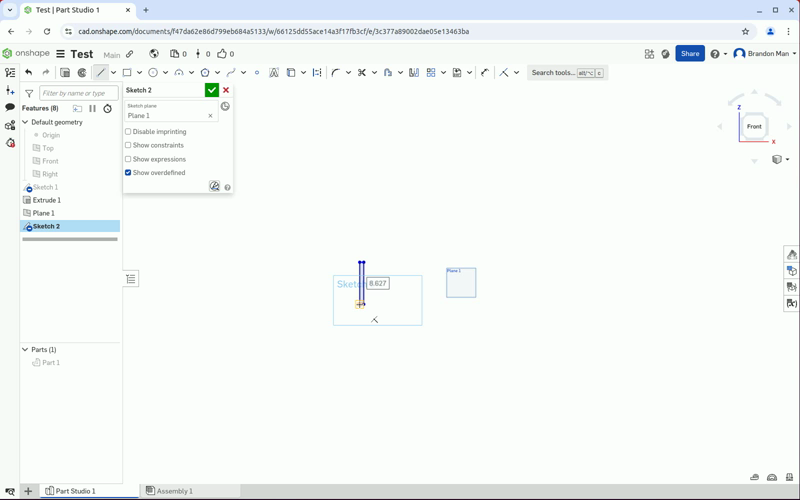
key(esc)
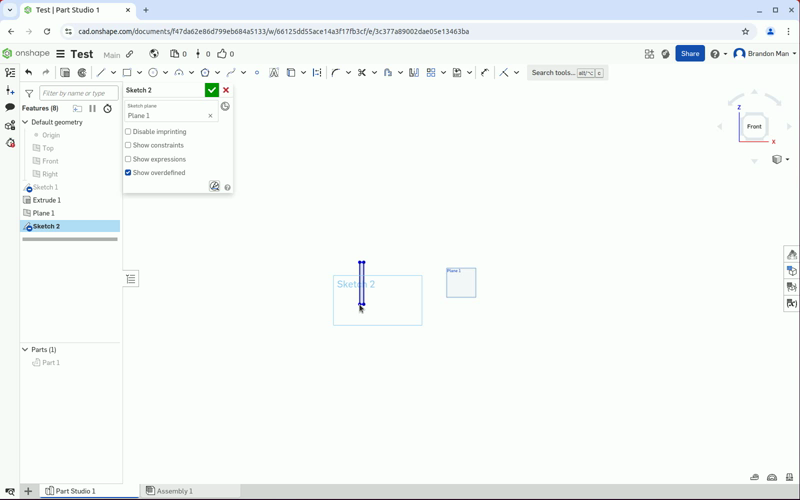
mouse_move(361, 274)
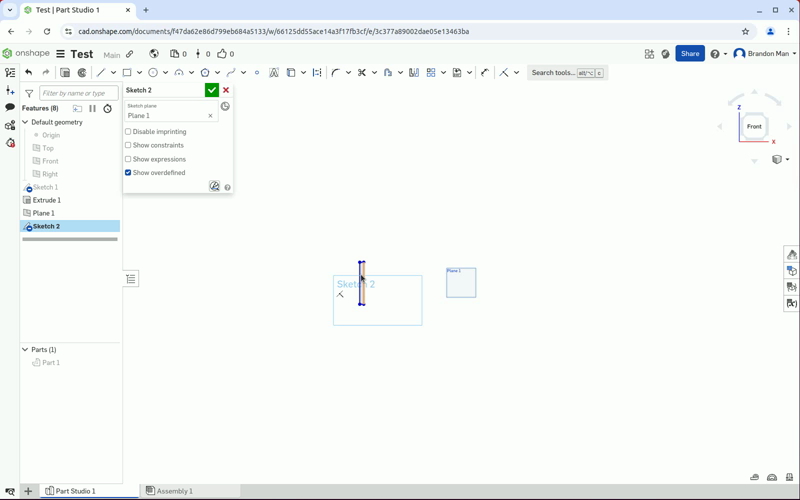
scroll(6)
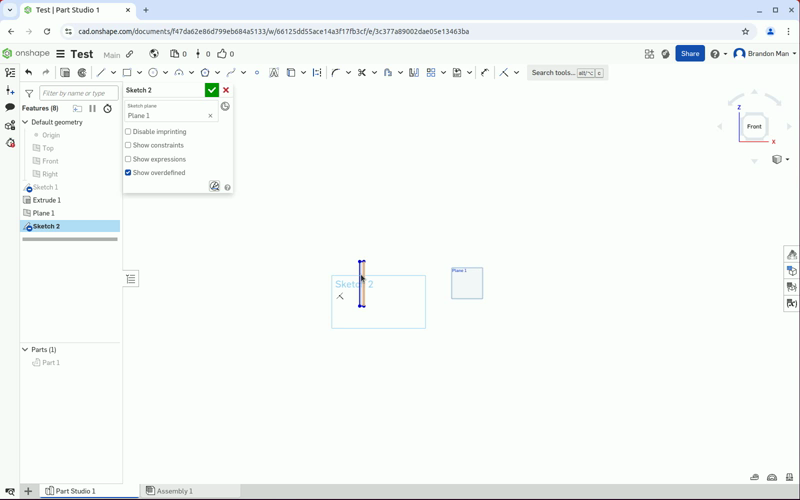
scroll(6)
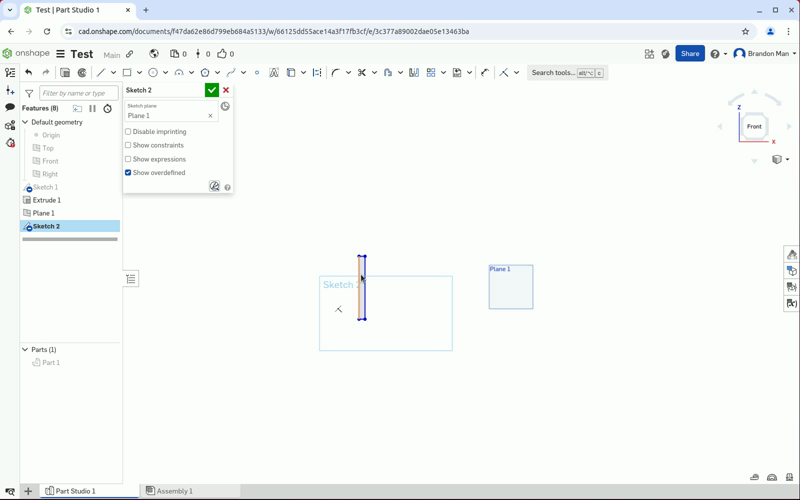
scroll(6)
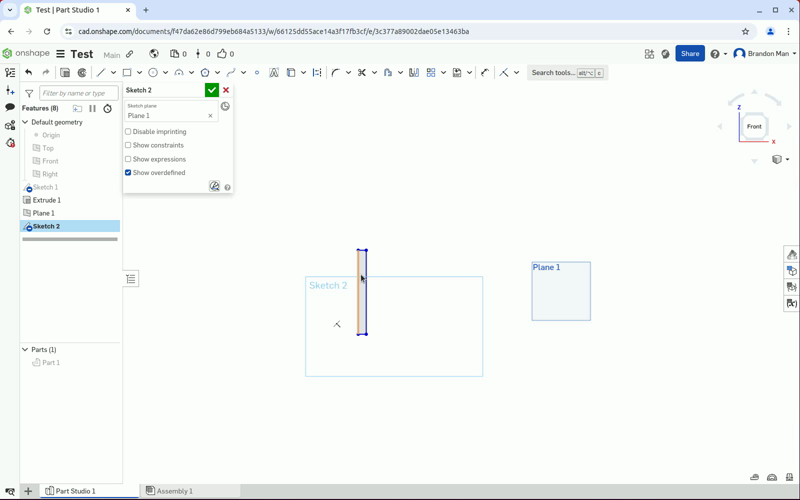
scroll(6)
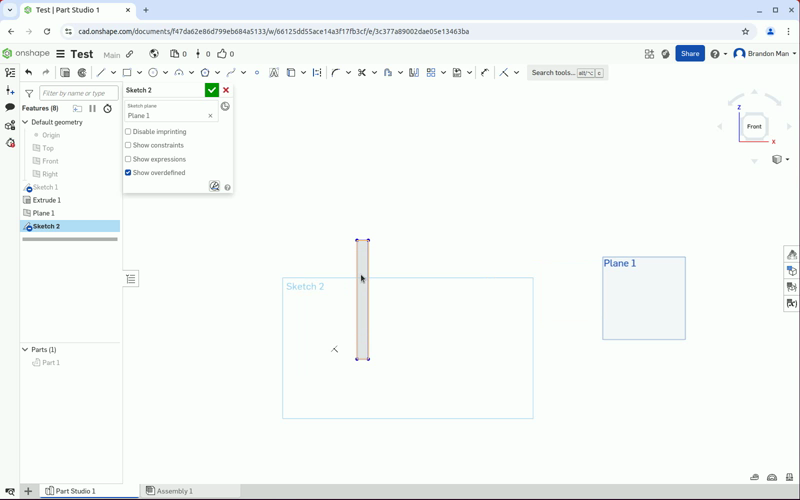
scroll(6)
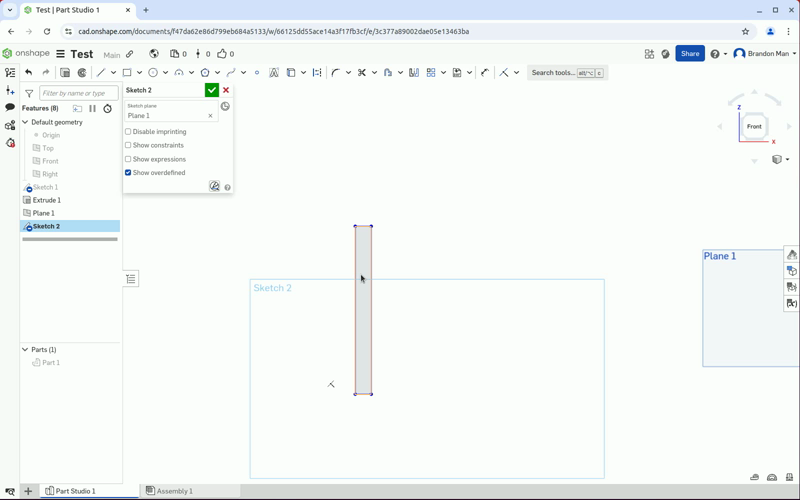
scroll(6)
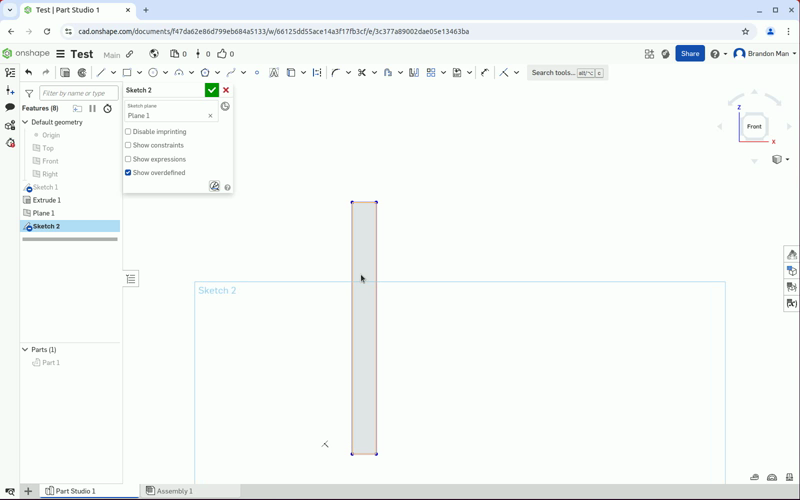
scroll(6)
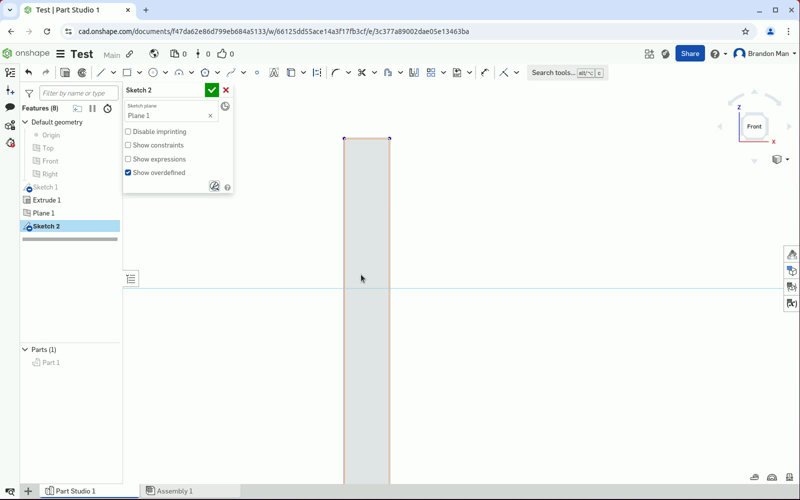
click(361, 274)
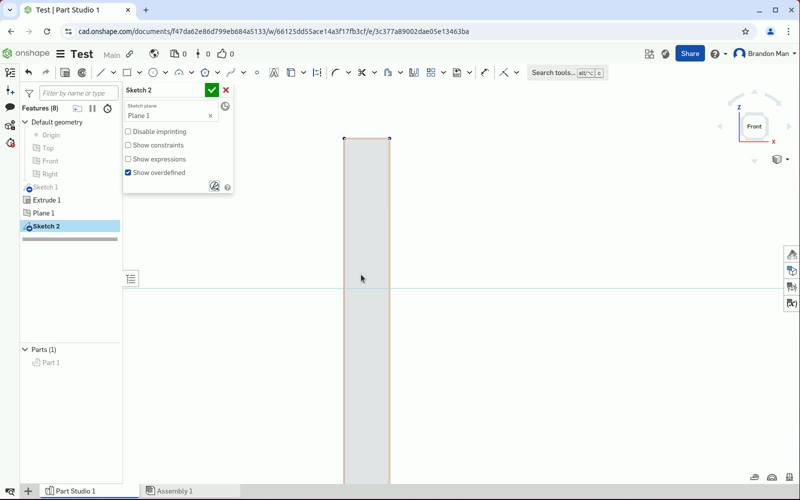
scroll(-6)
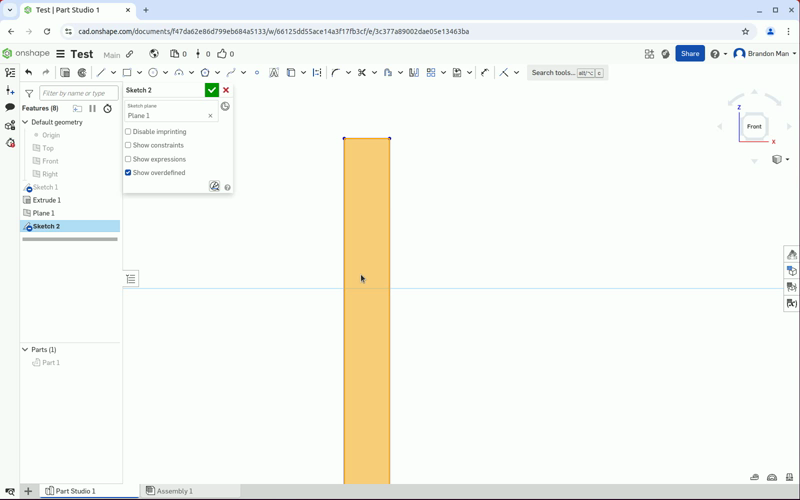
scroll(-6)
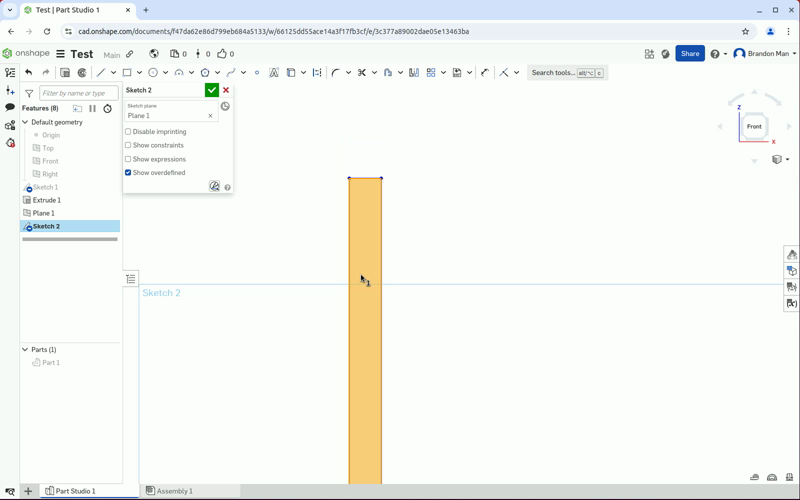
scroll(-6)
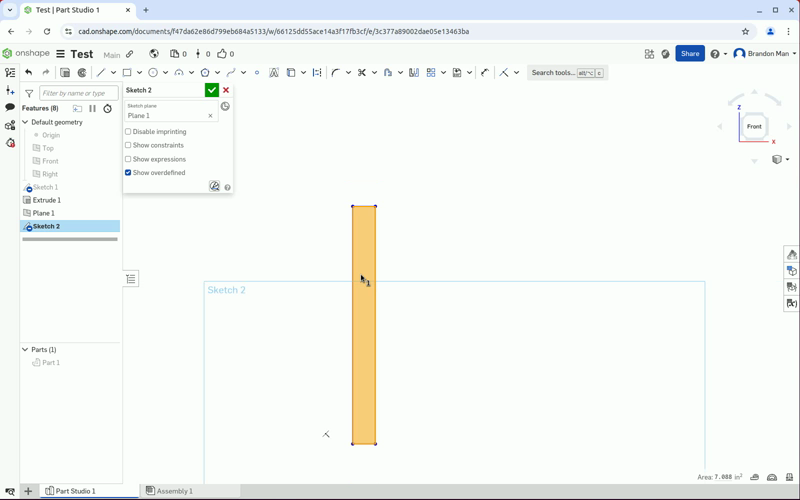
scroll(-6)
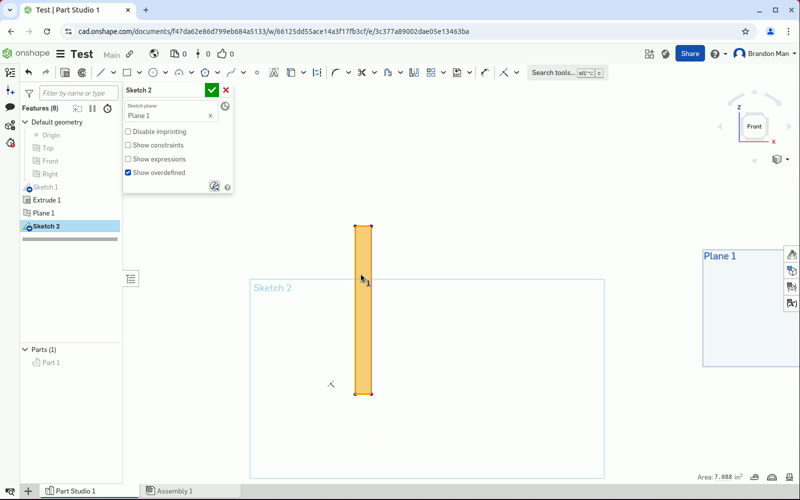
scroll(-6)
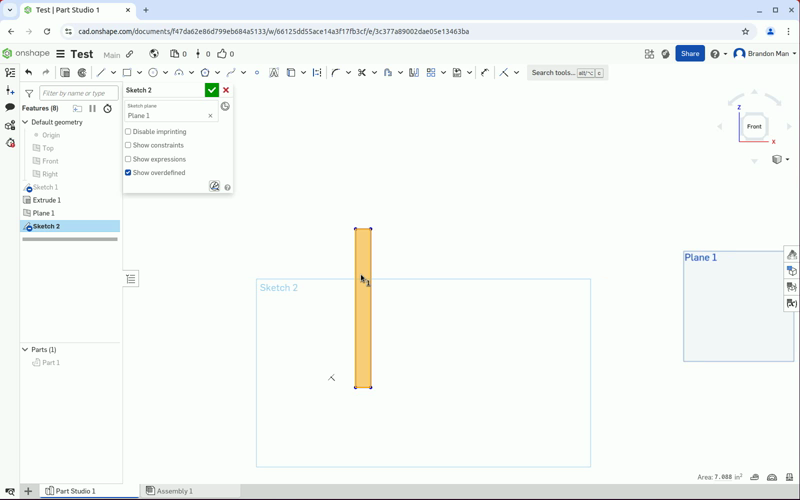
scroll(-6)
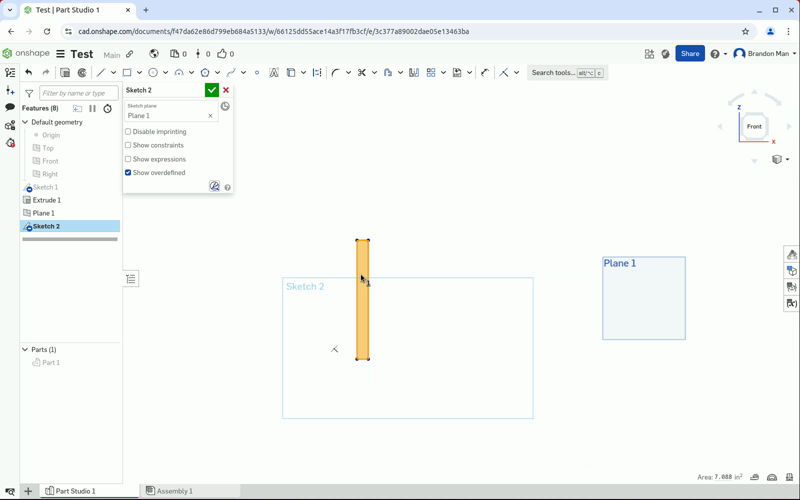
scroll(-6)
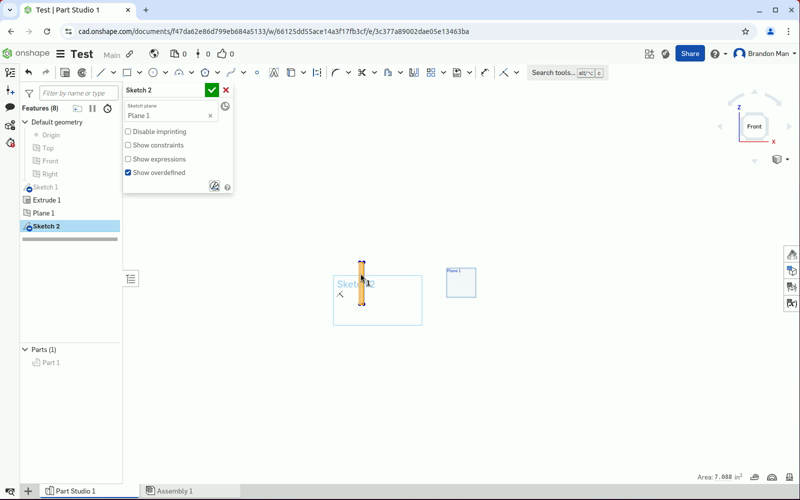
mouse_move(73, 352)
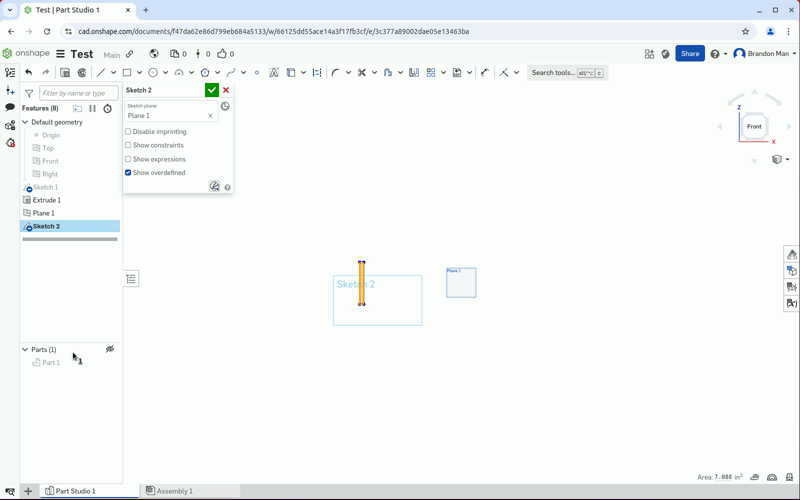
key(shift+y)
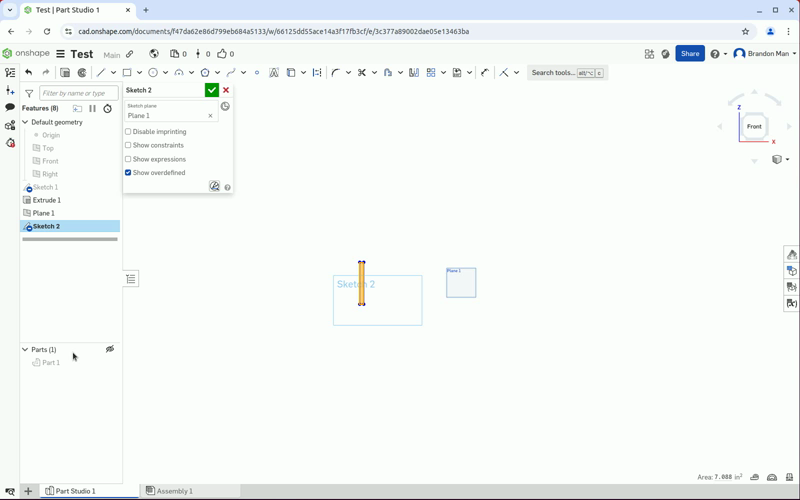
key(shift+e)
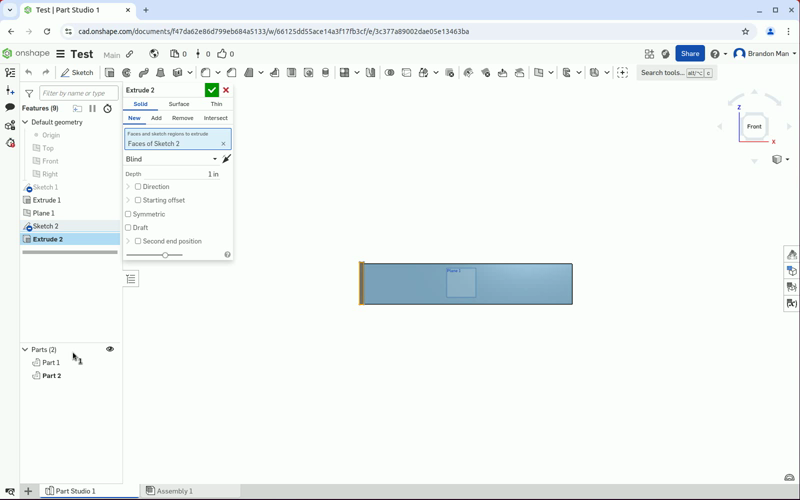
mouse_move(143, 106)
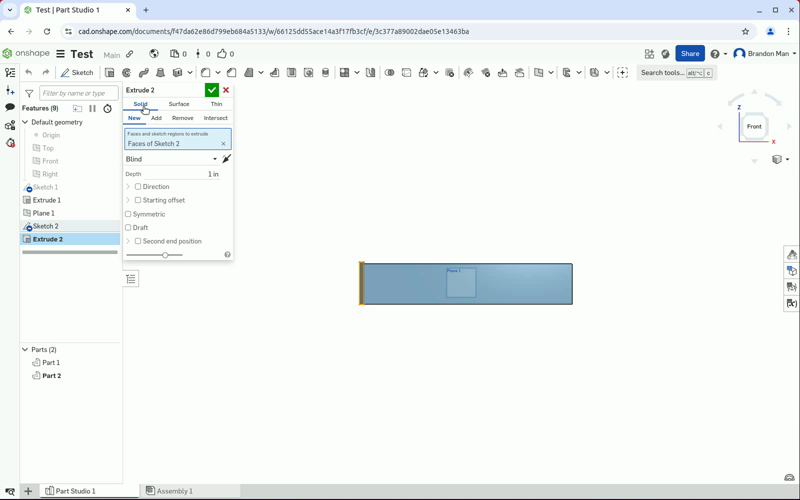
click(143, 106)
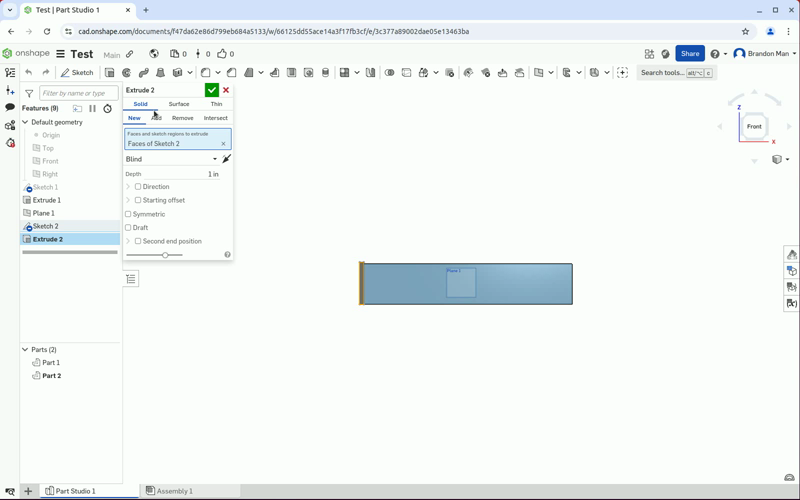
mouse_move(186, 120)
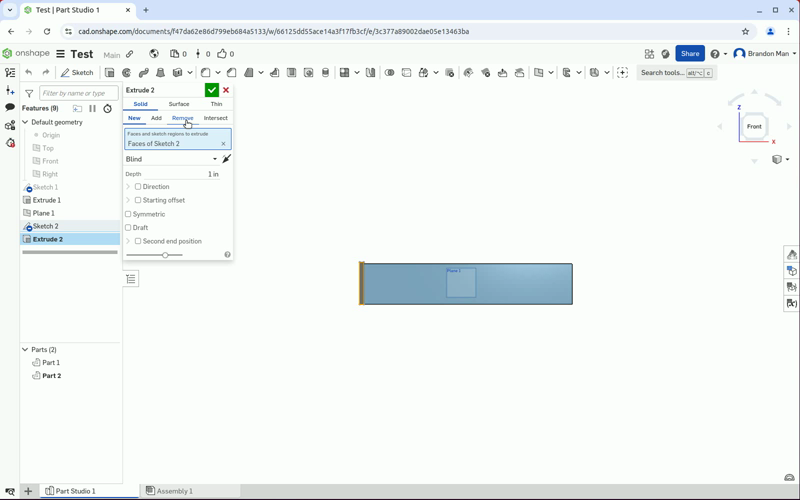
click(186, 120)
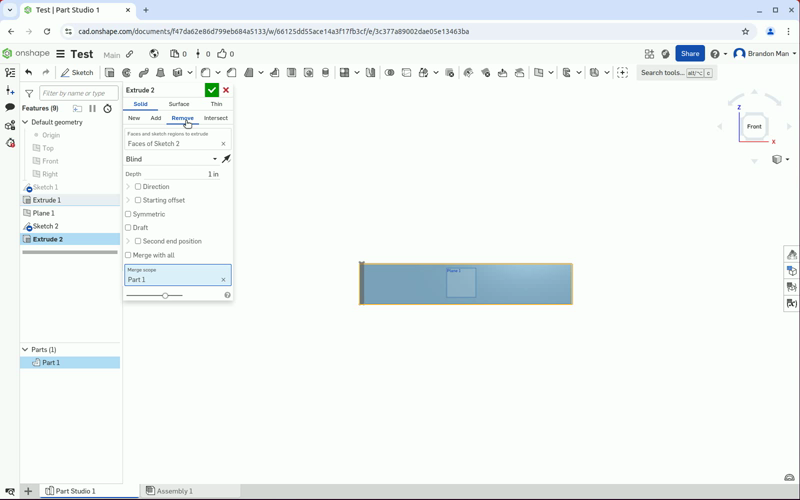
key(tab, 4)
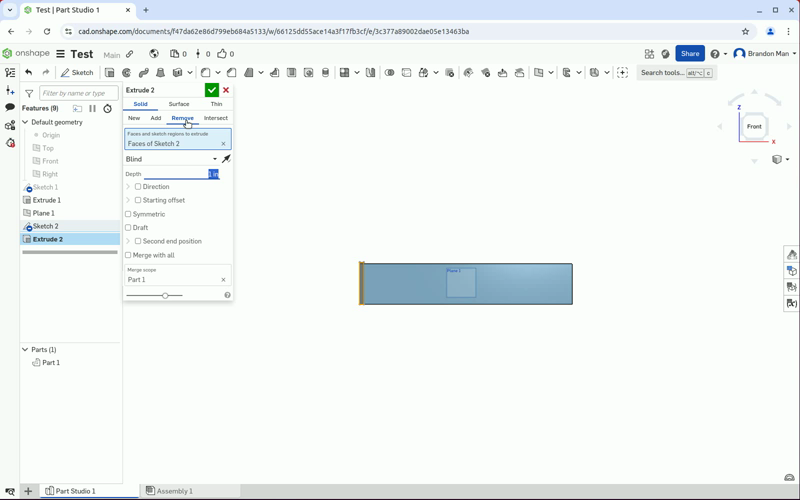
text(0.722)
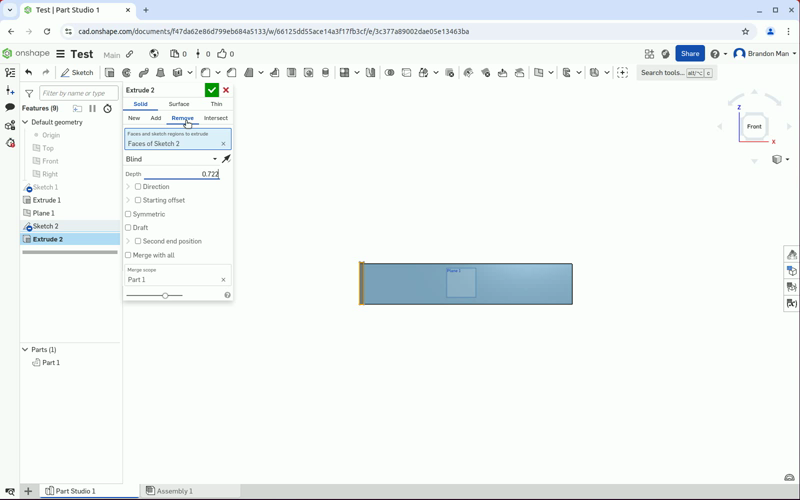
key(tab, 6)
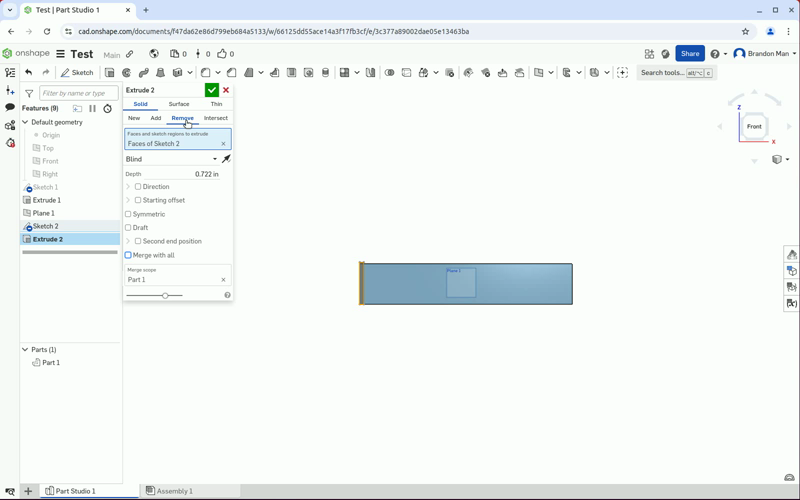
key(space)
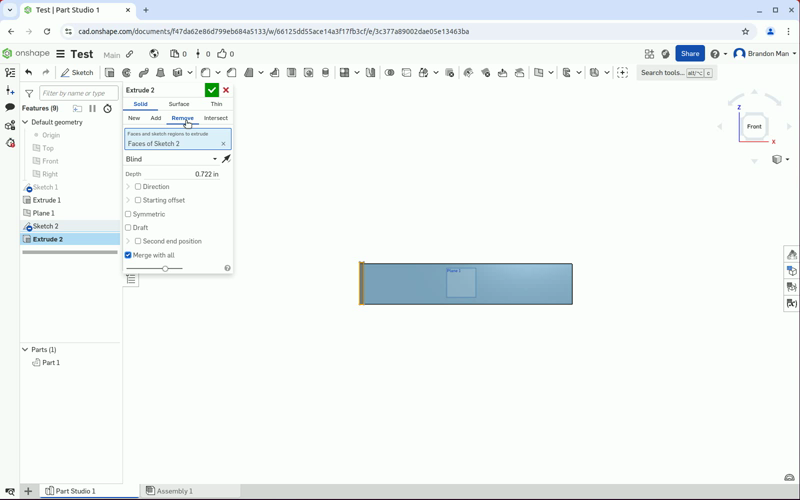
key(enter)
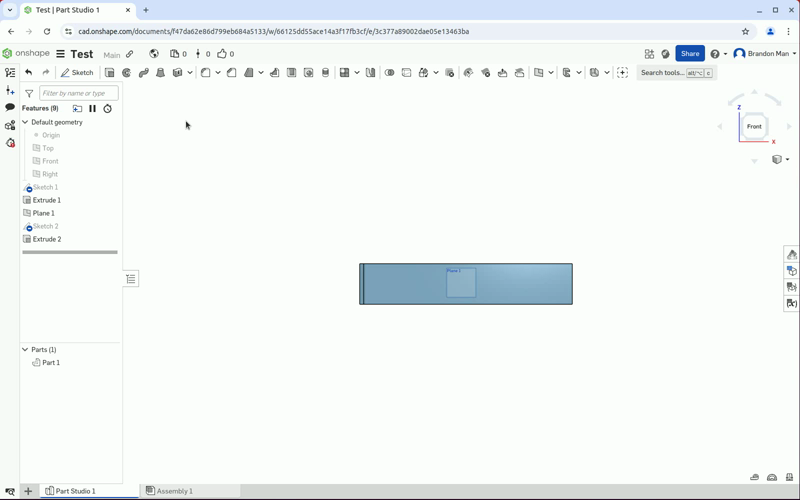
key(shift+h)
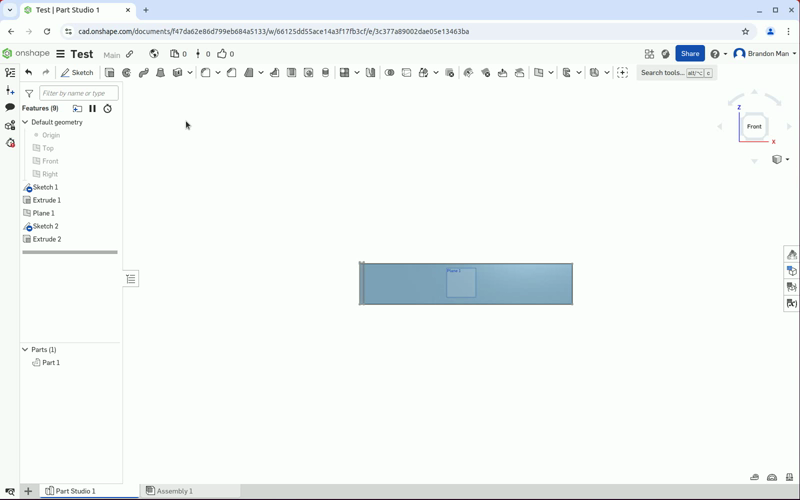
key(shift+h)
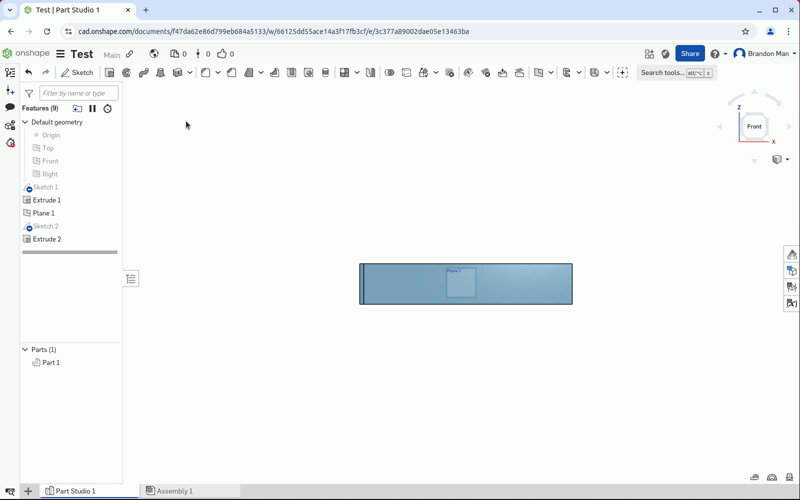
mouse_move(73, 189)
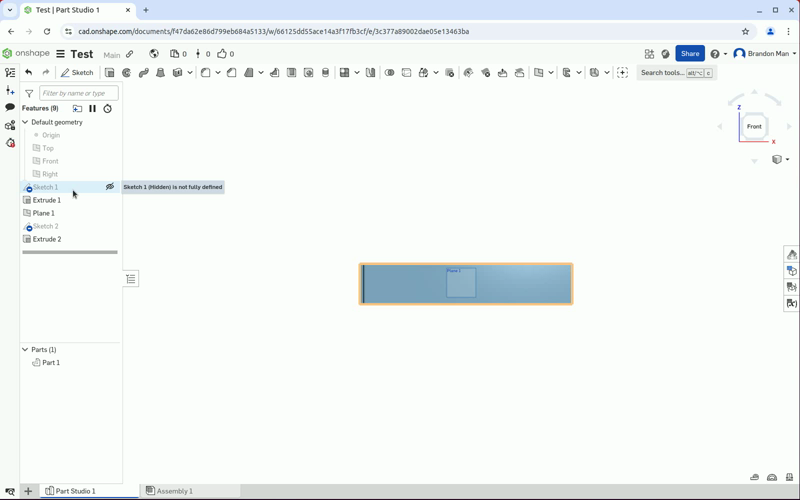
click(73, 189)
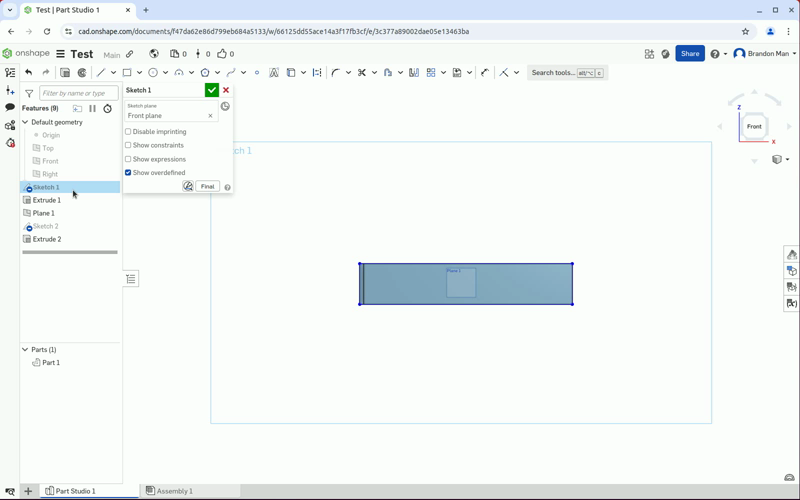
mouse_move(229, 92)
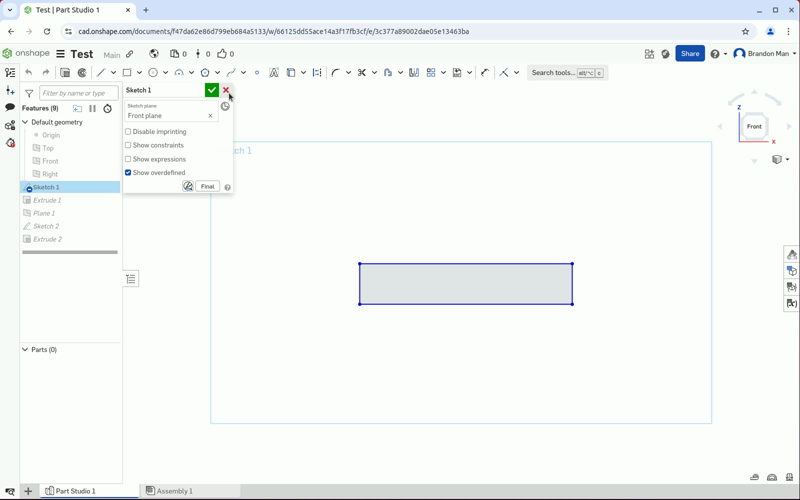
click(229, 92)
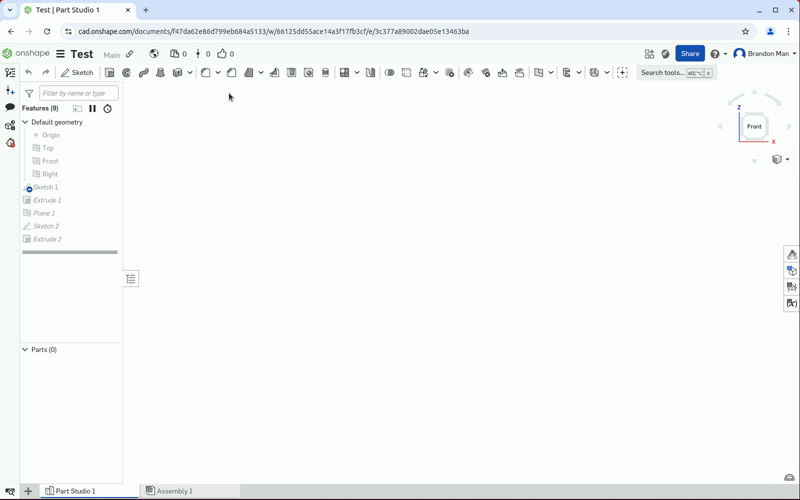
key(shift+s)
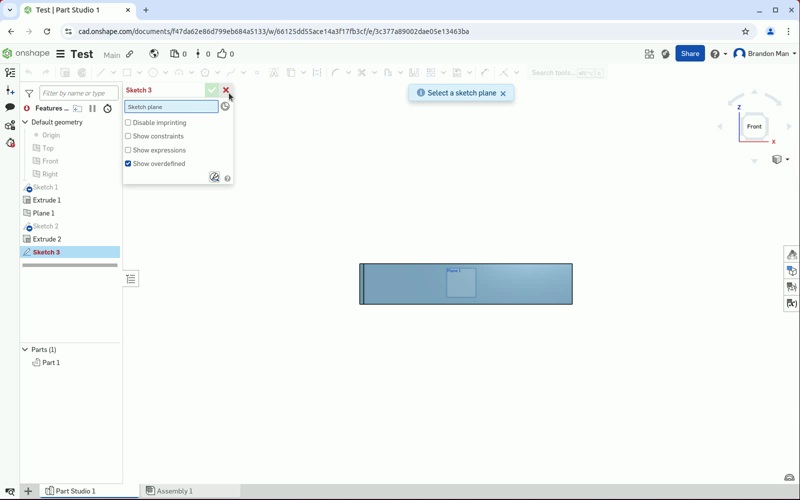
mouse_move(73, 215)
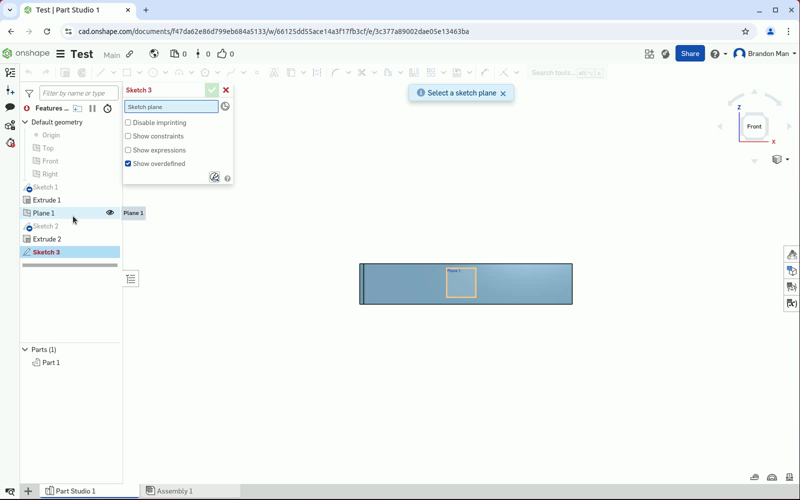
click(73, 215)
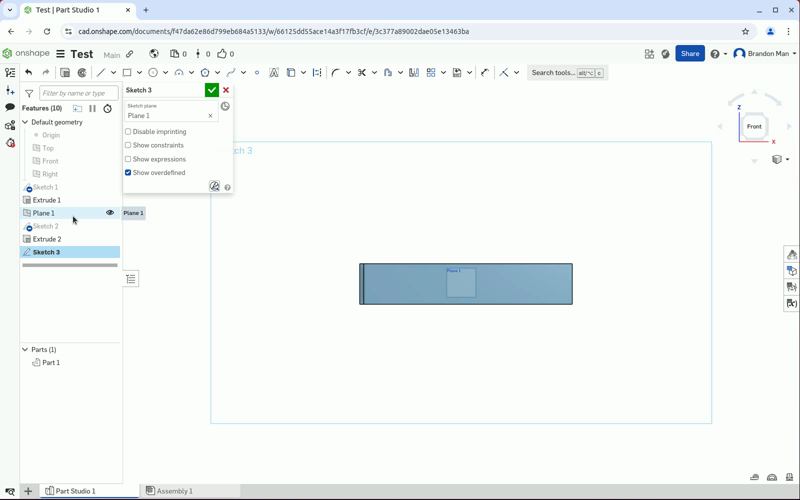
mouse_move(73, 352)
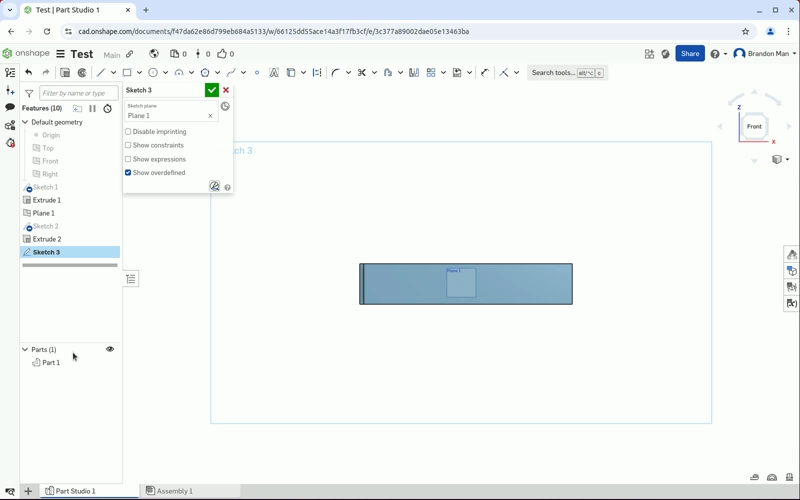
key(y)
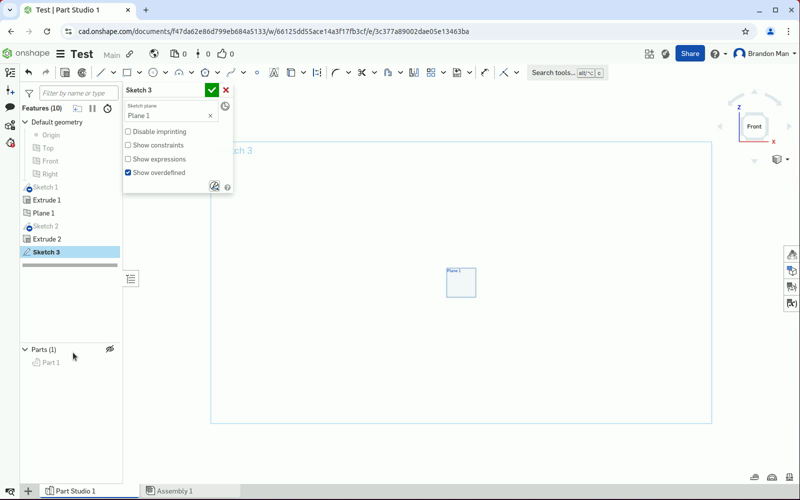
key(l)
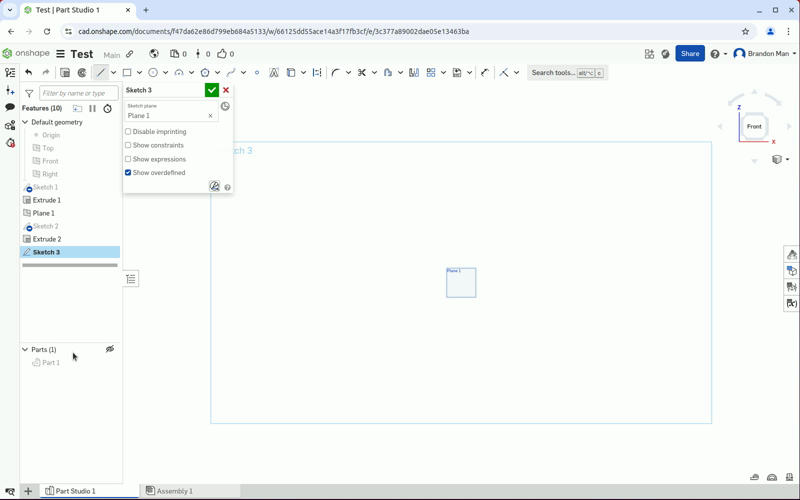
key_down(shift)
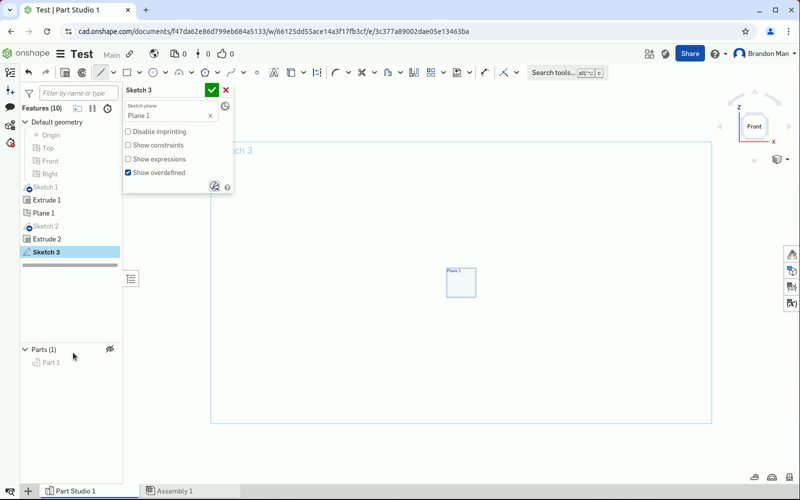
mouse_move(569, 304)
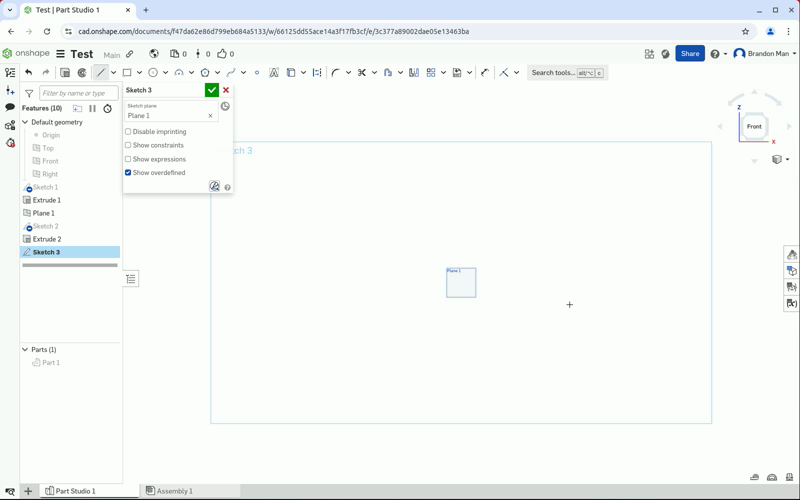
click(569, 304)
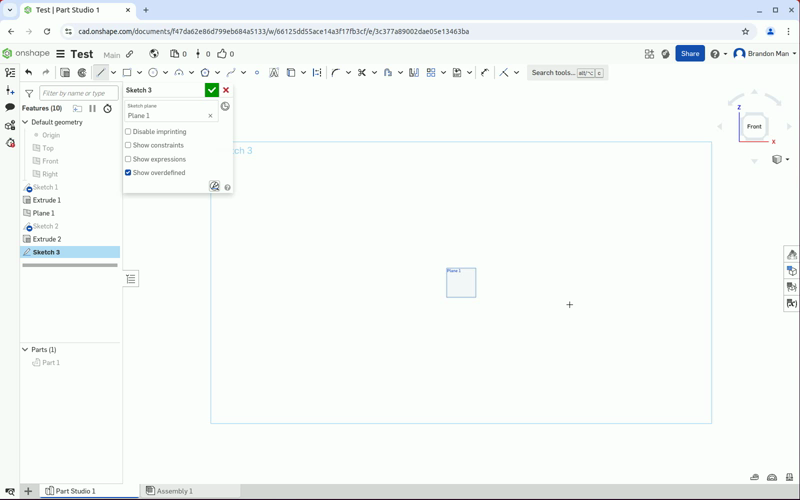
key_up(shift)
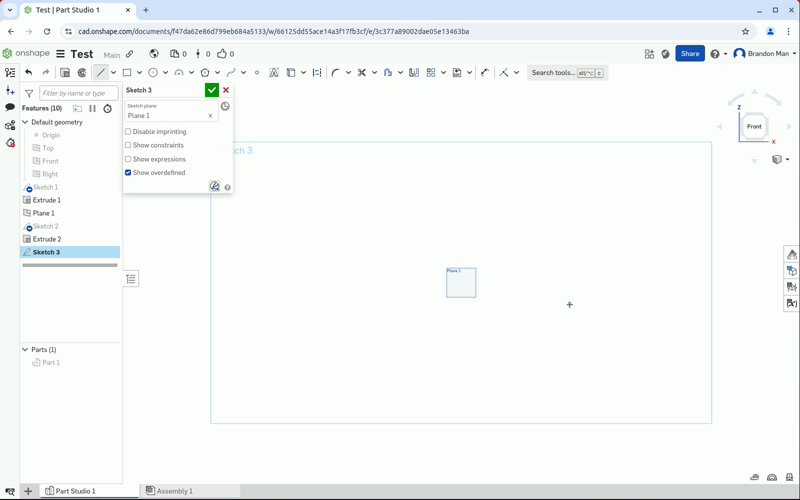
key_down(shift)
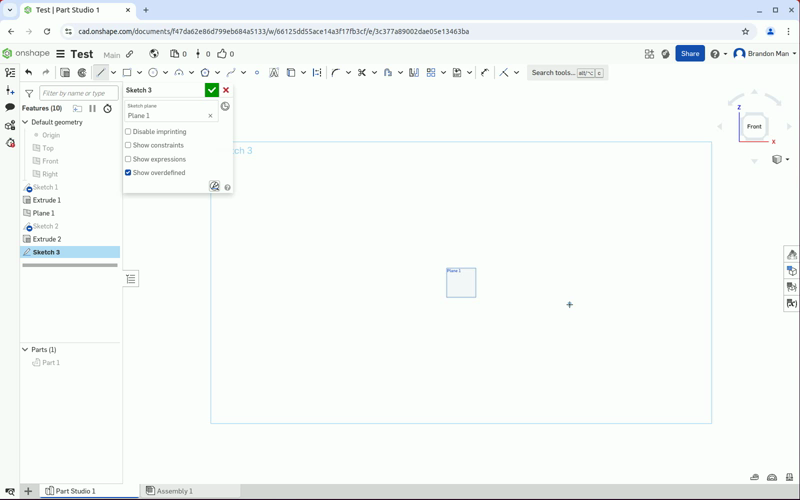
mouse_move(589, 304)
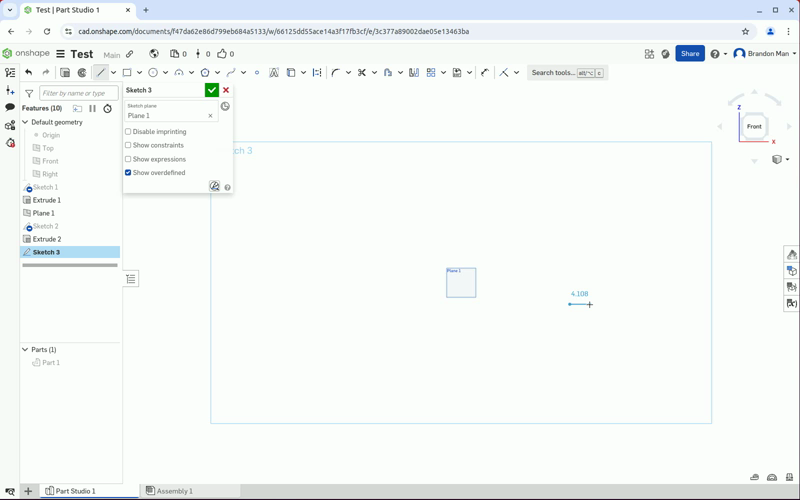
mouse_move(573, 304)
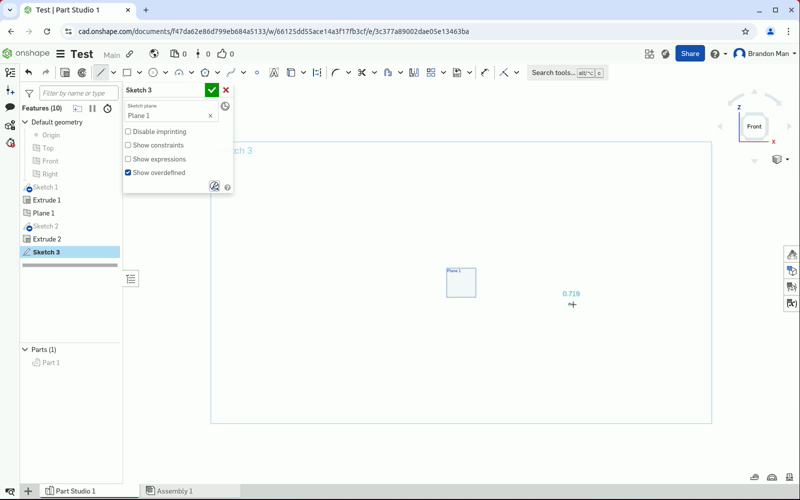
scroll(6)
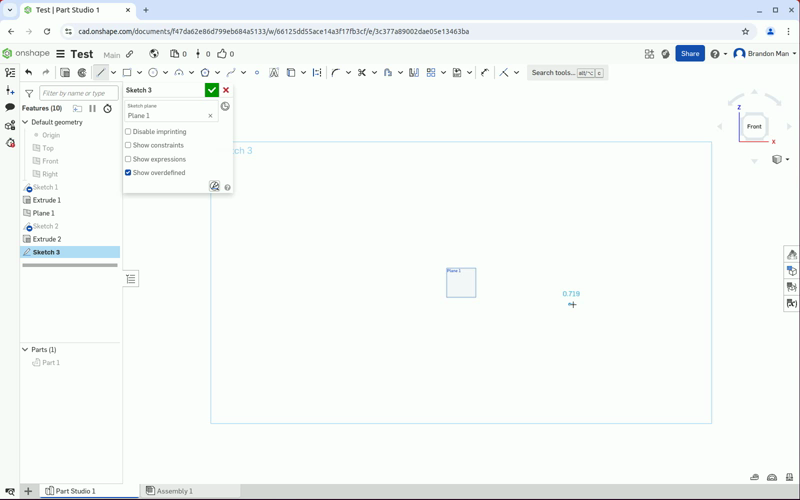
scroll(6)
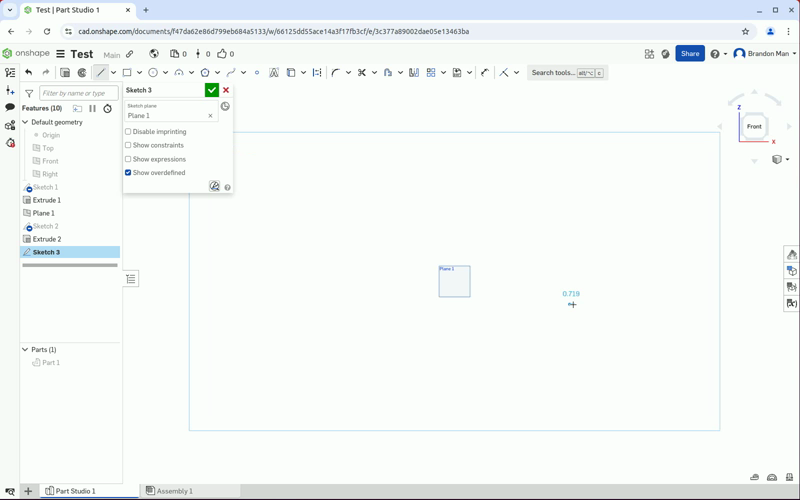
scroll(6)
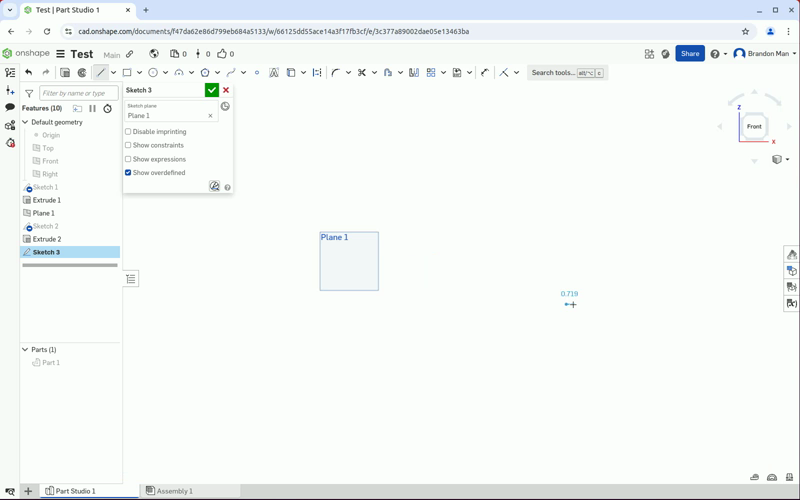
scroll(6)
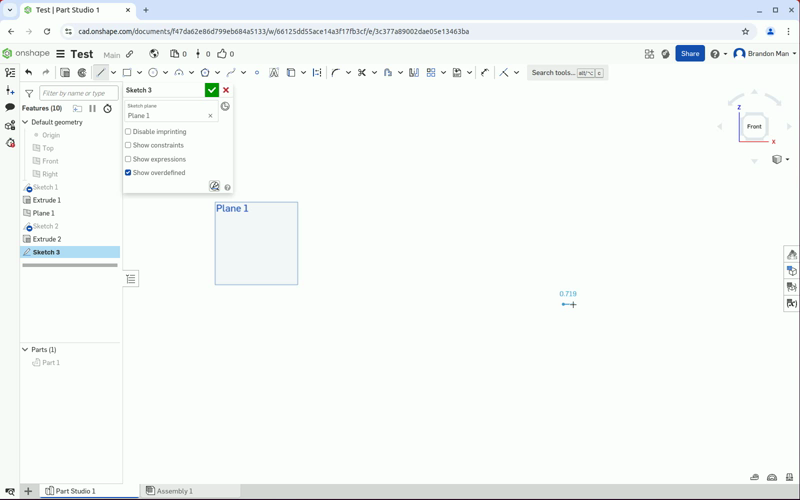
scroll(6)
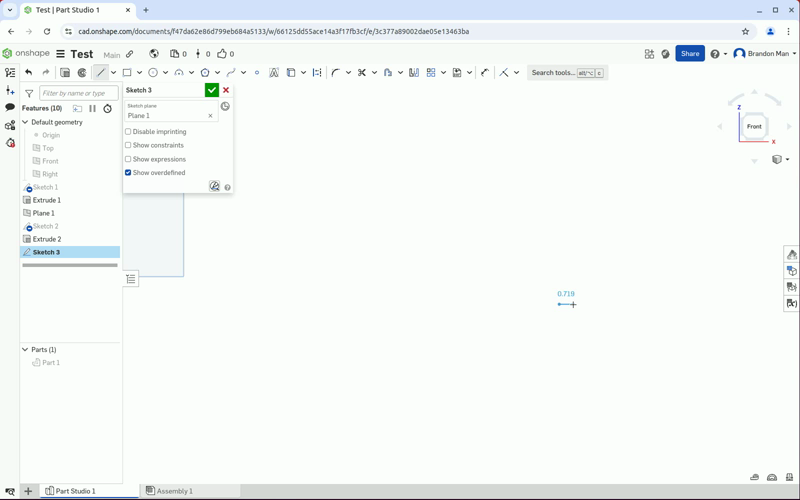
scroll(6)
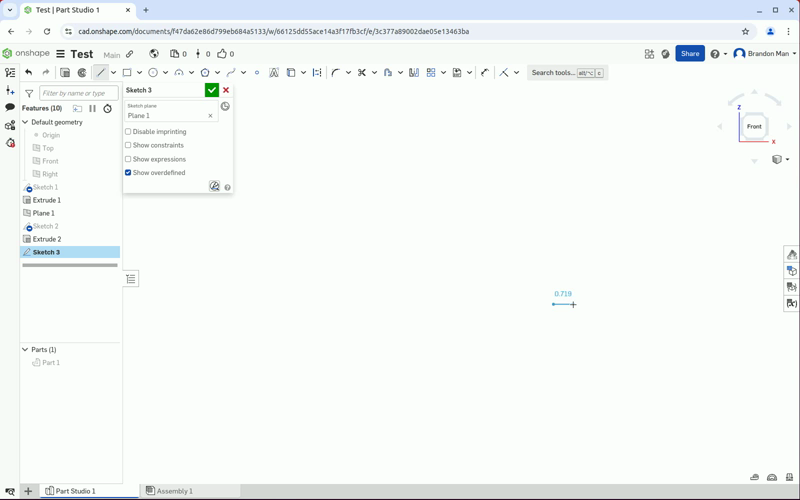
scroll(6)
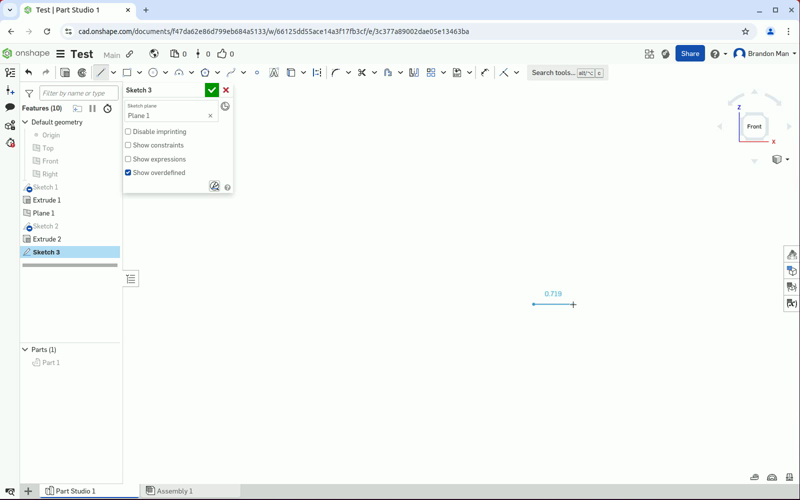
click(573, 304)
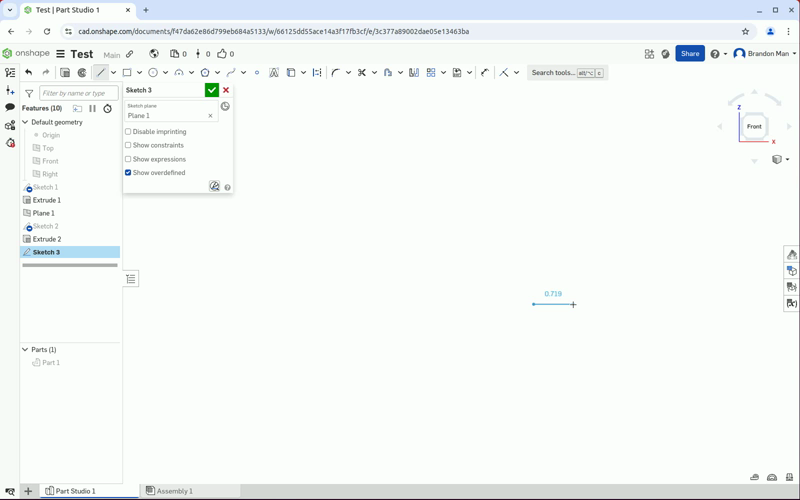
scroll(-6)
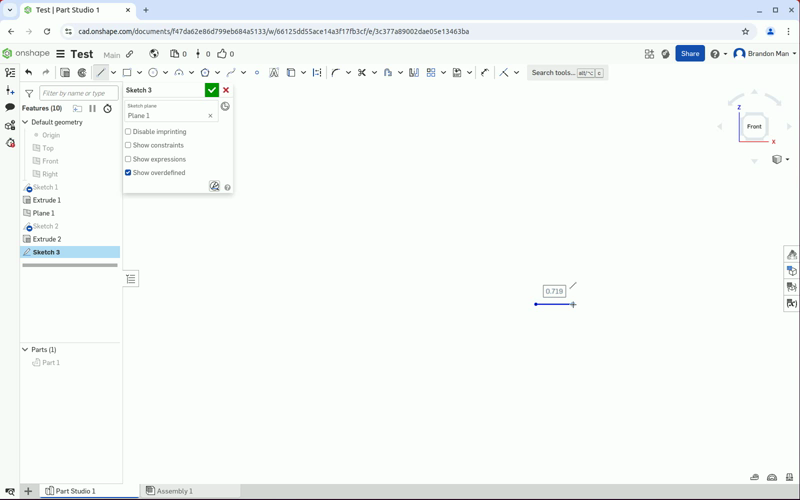
scroll(-6)
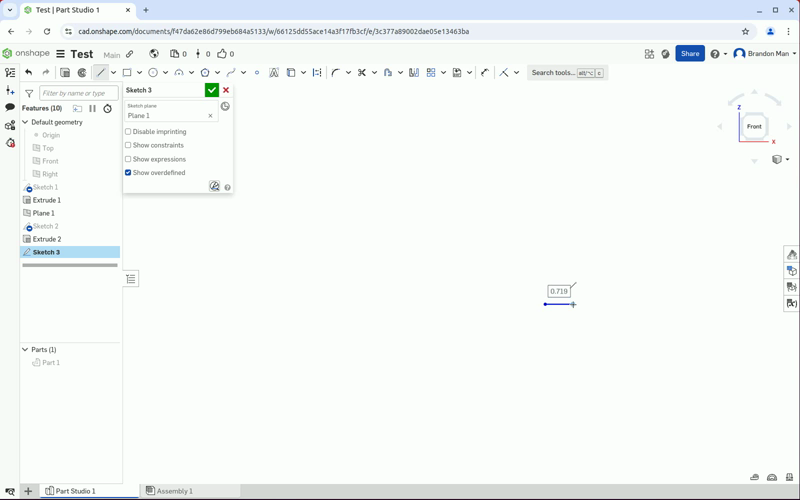
scroll(-6)
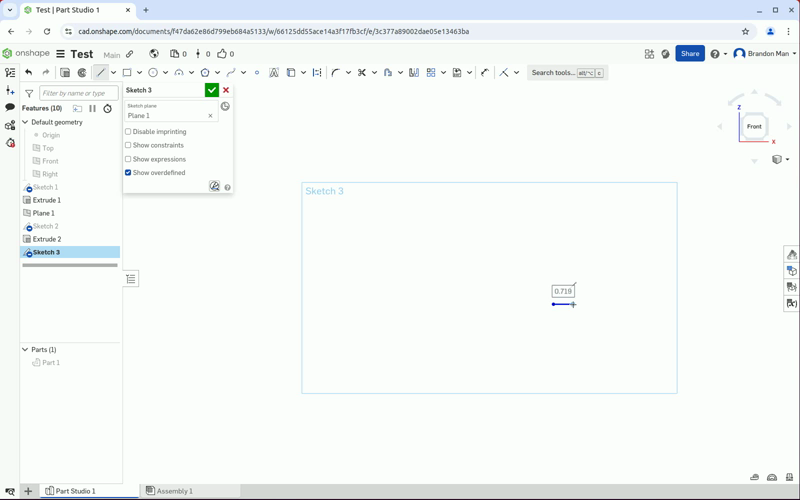
scroll(-6)
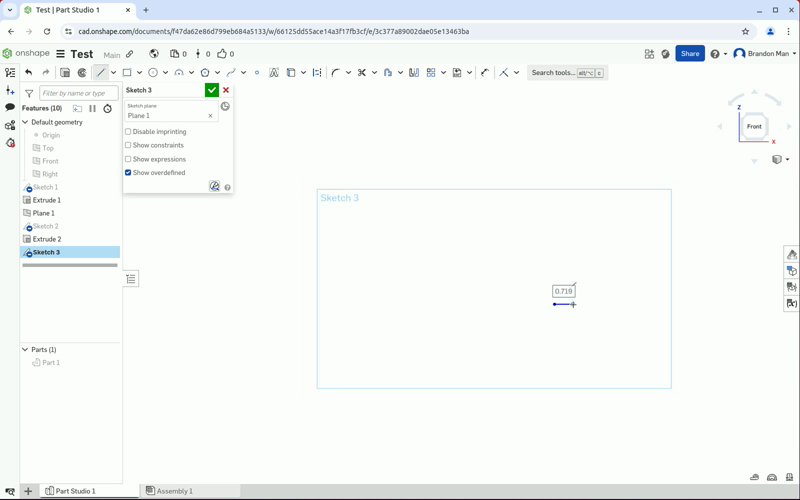
scroll(-6)
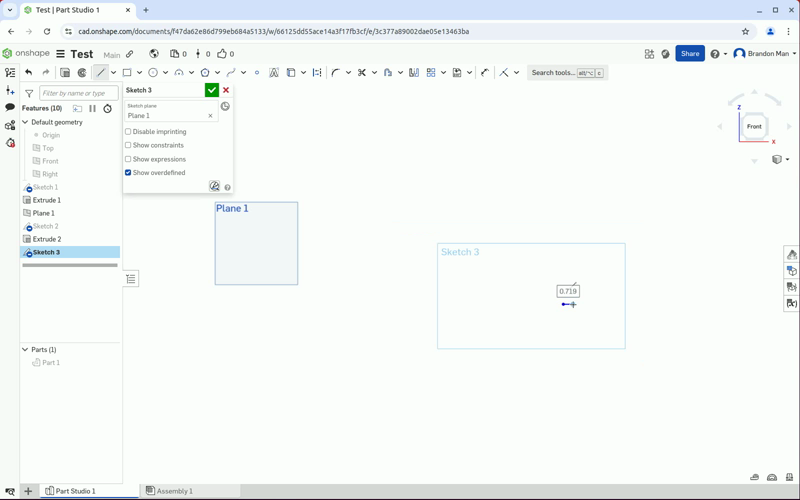
scroll(-6)
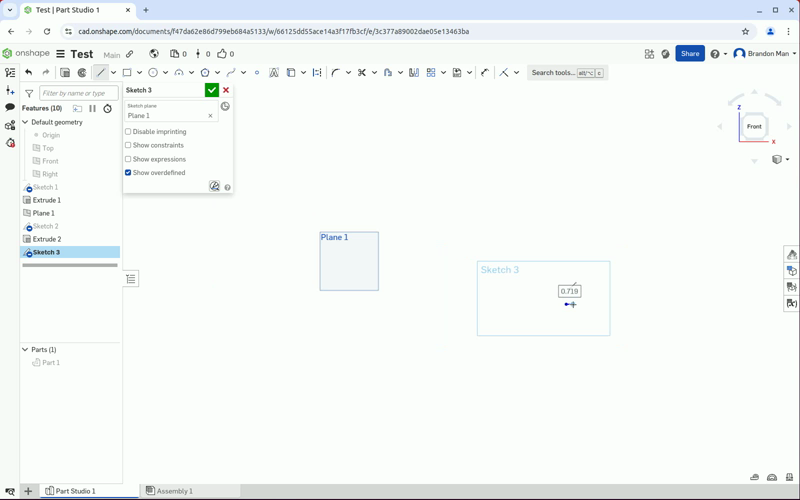
scroll(-6)
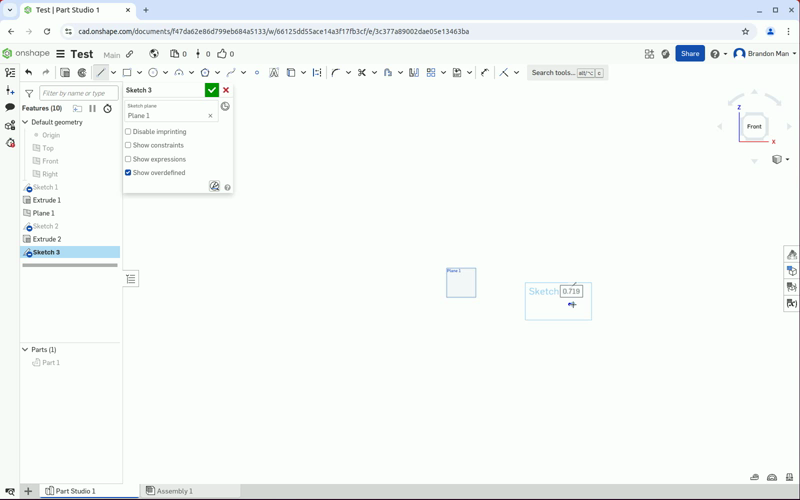
key_up(shift)
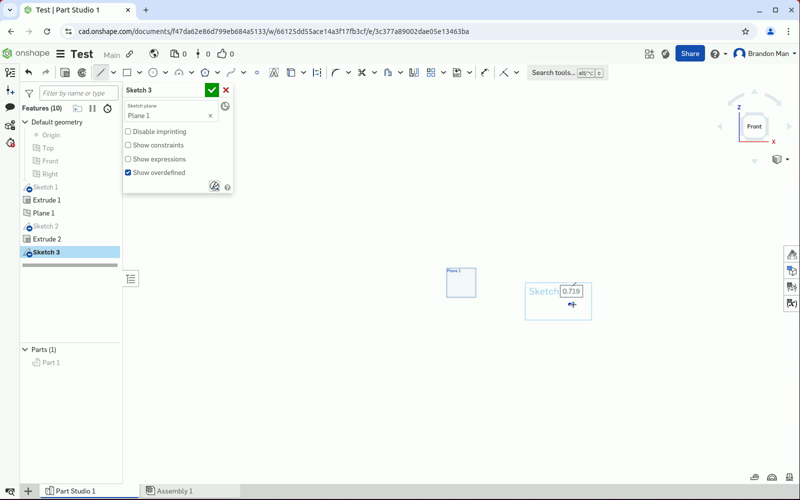
key_down(shift)
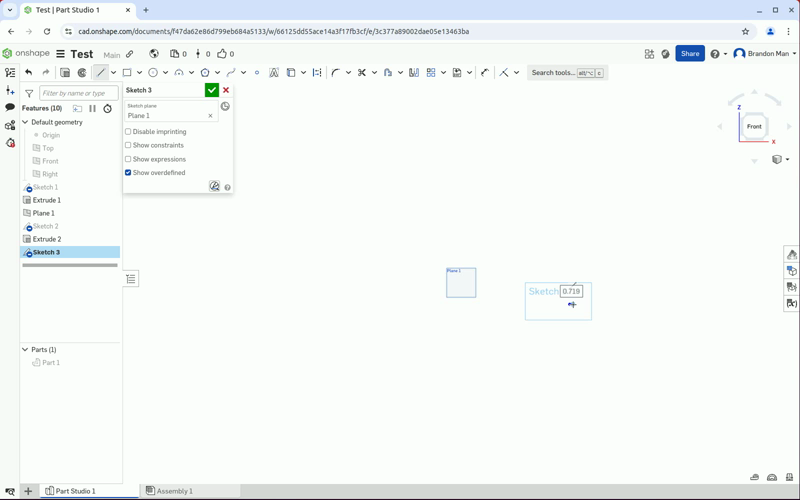
mouse_move(589, 304)
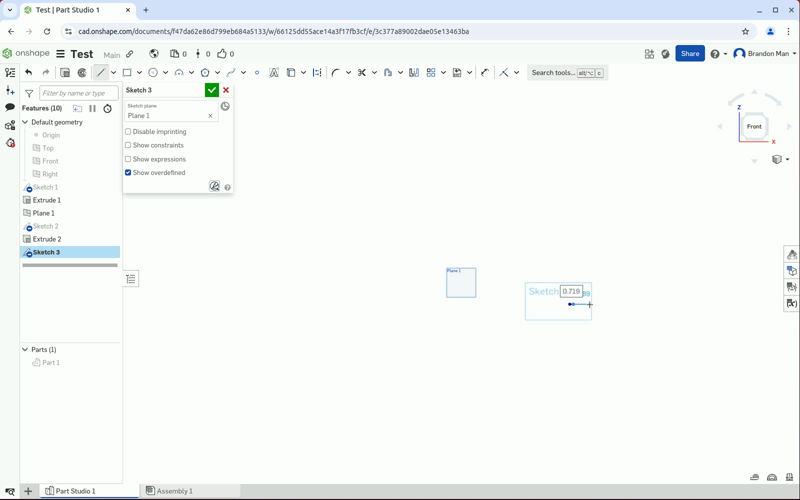
mouse_move(573, 262)
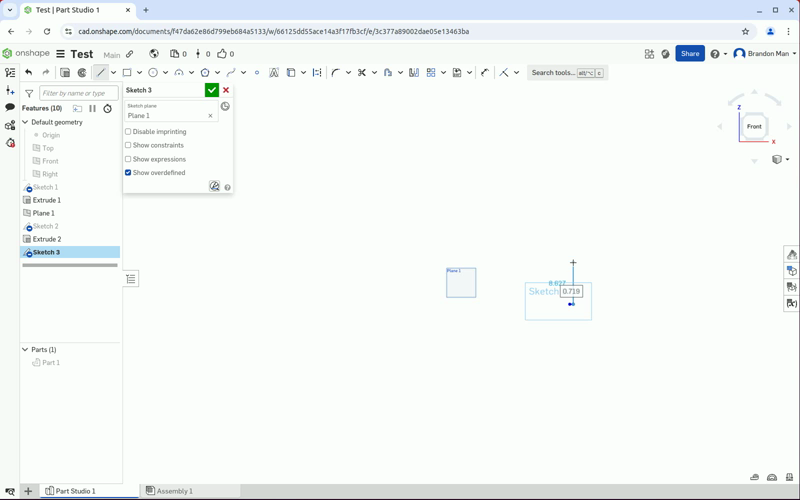
click(573, 262)
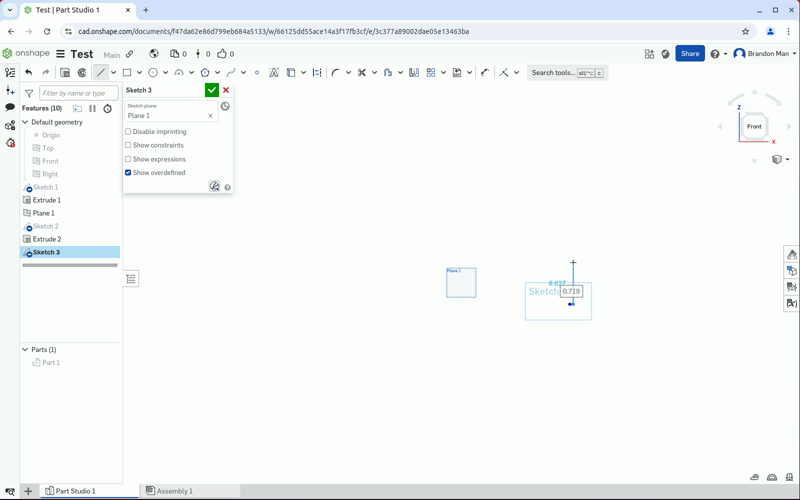
key_up(shift)
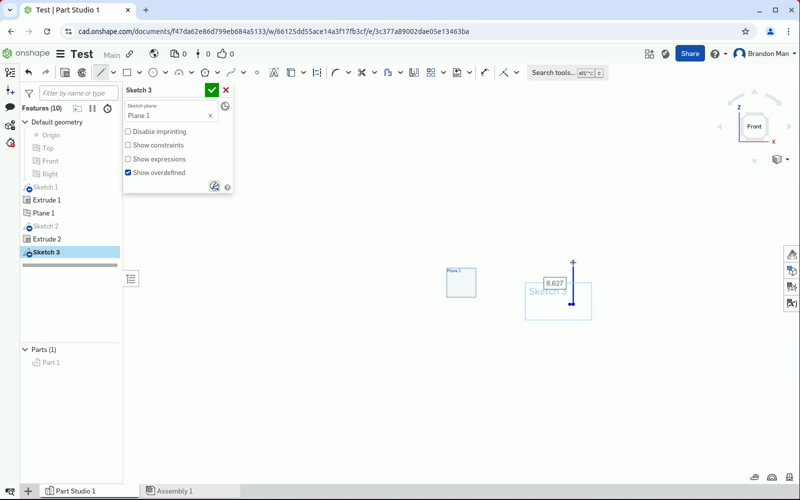
key_down(shift)
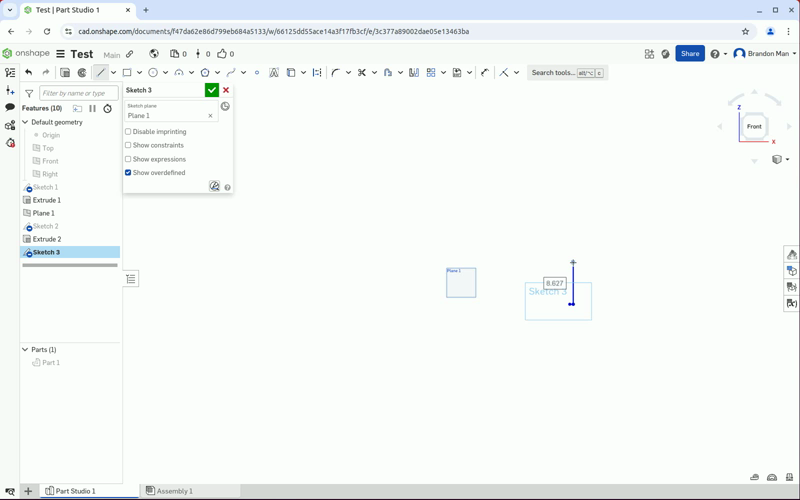
mouse_move(589, 262)
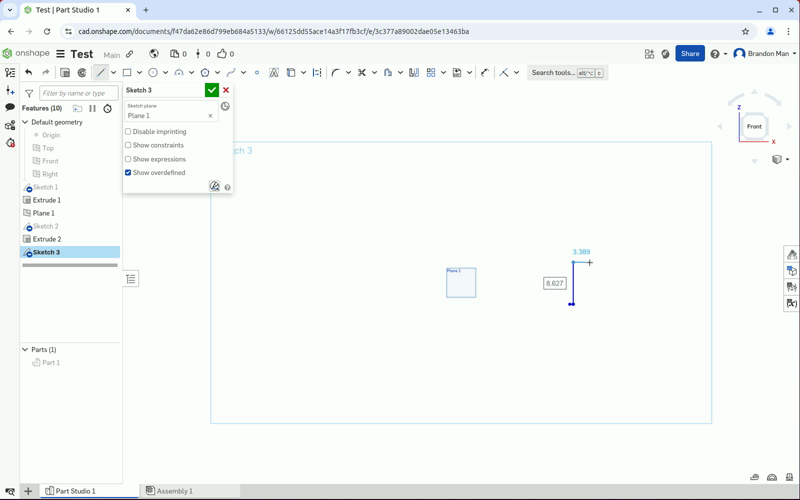
mouse_move(569, 262)
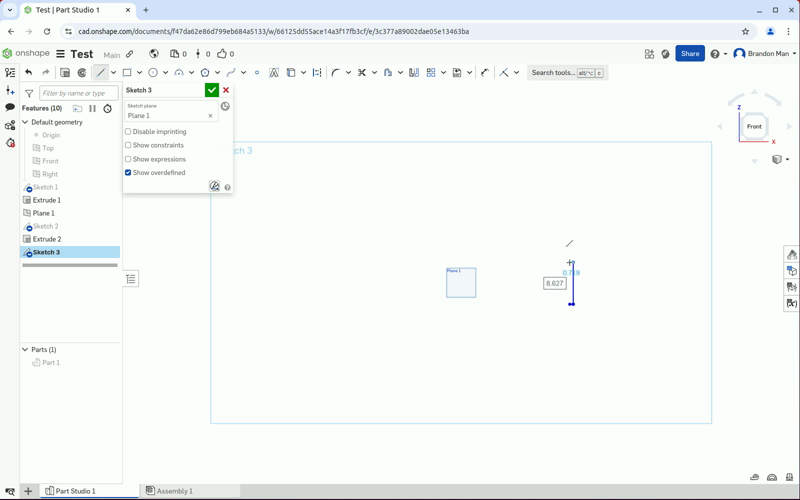
scroll(6)
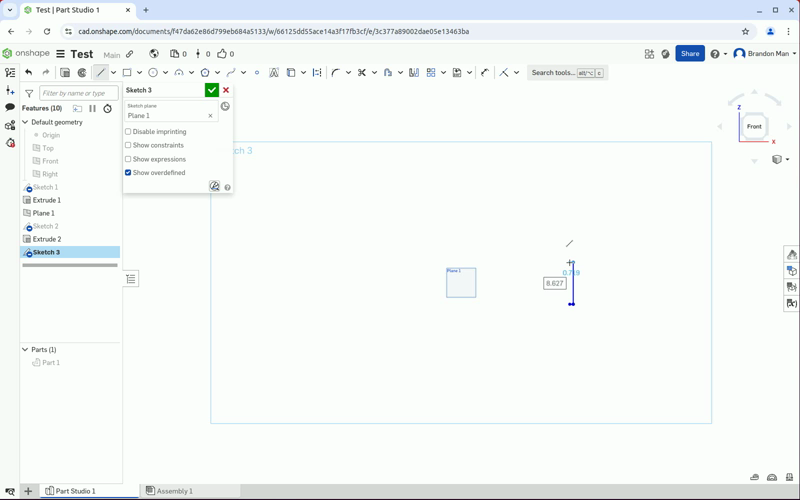
scroll(6)
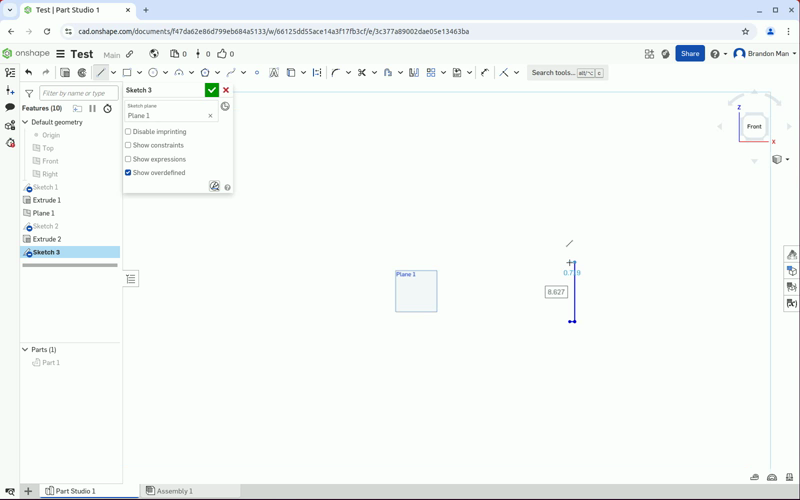
scroll(6)
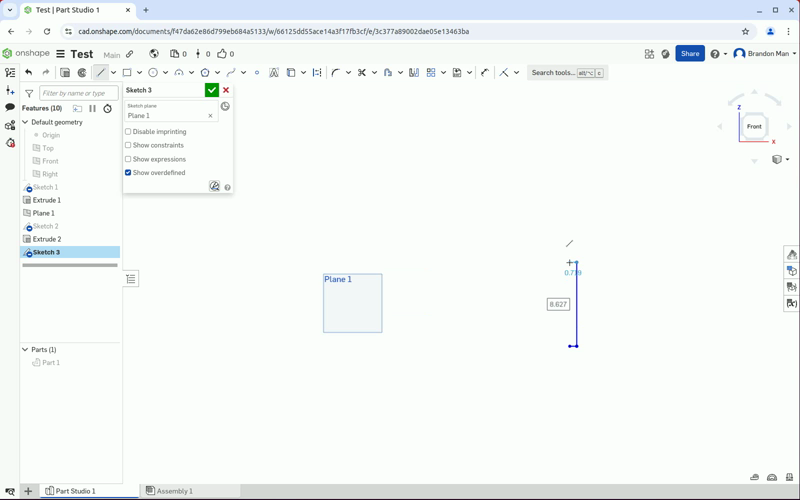
scroll(6)
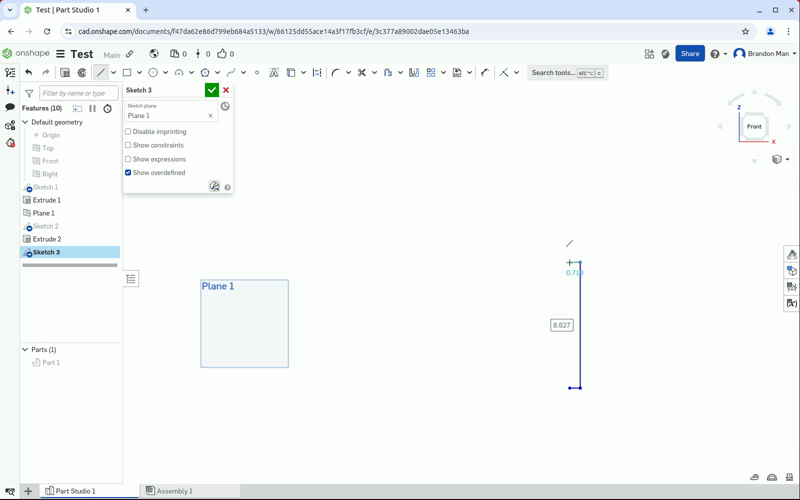
scroll(6)
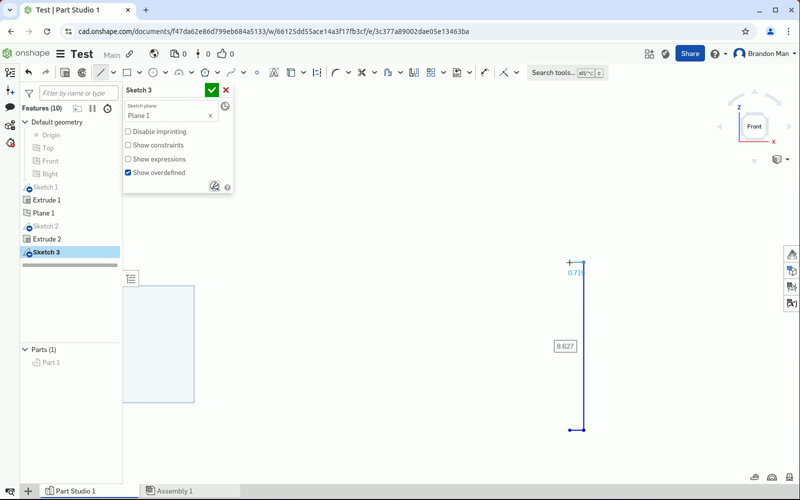
scroll(6)
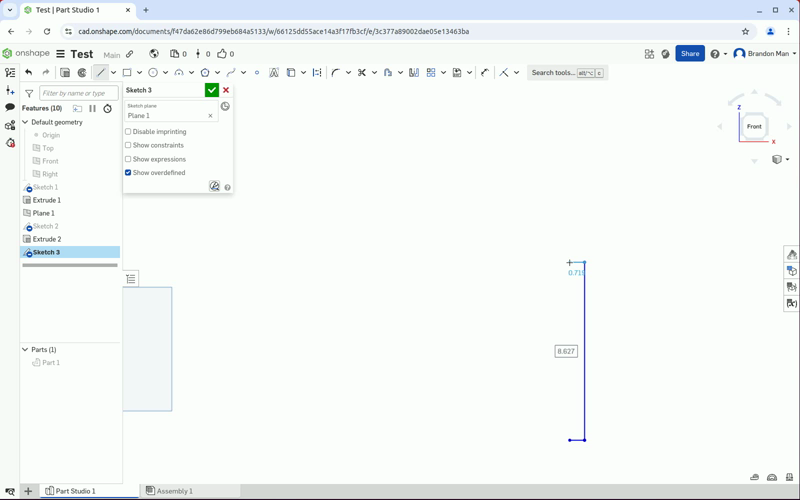
scroll(6)
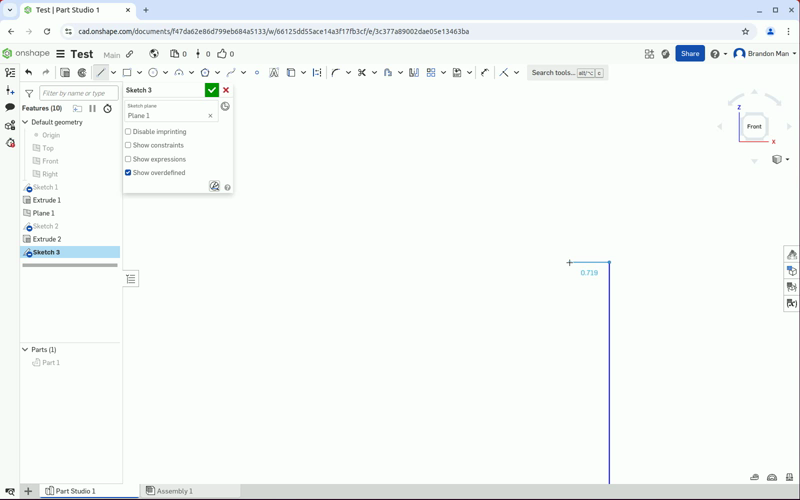
click(569, 262)
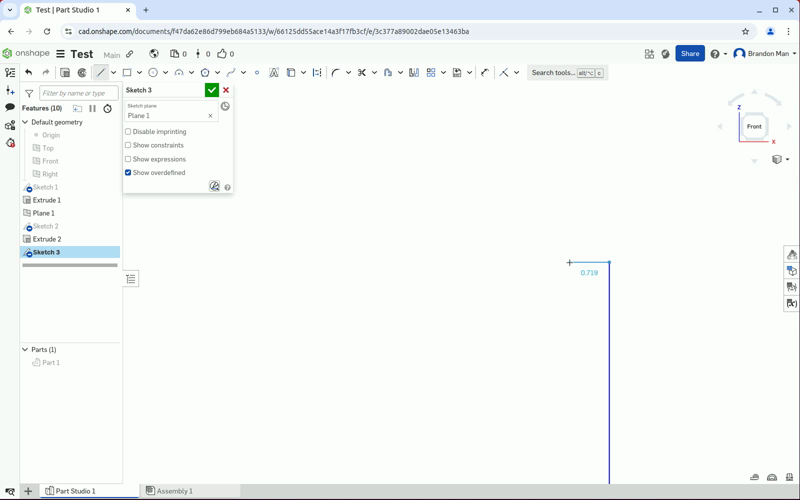
scroll(-6)
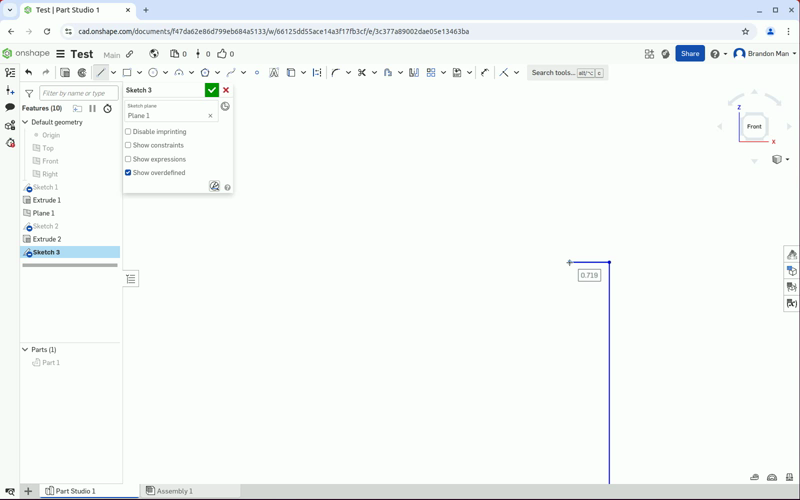
scroll(-6)
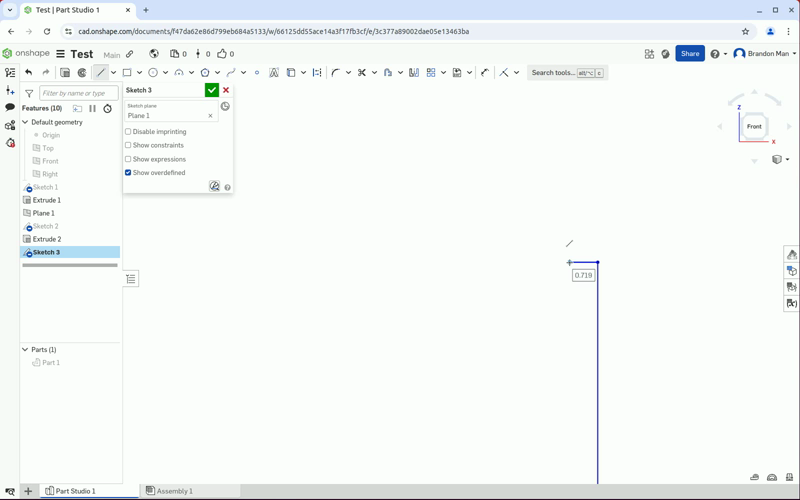
scroll(-6)
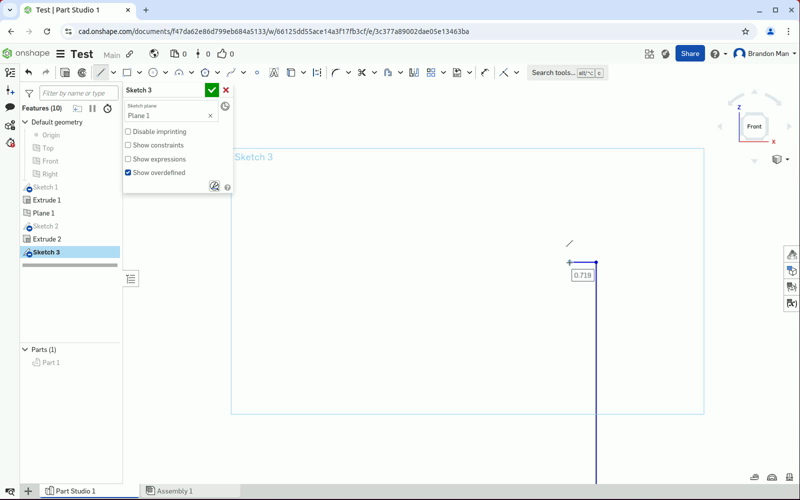
scroll(-6)
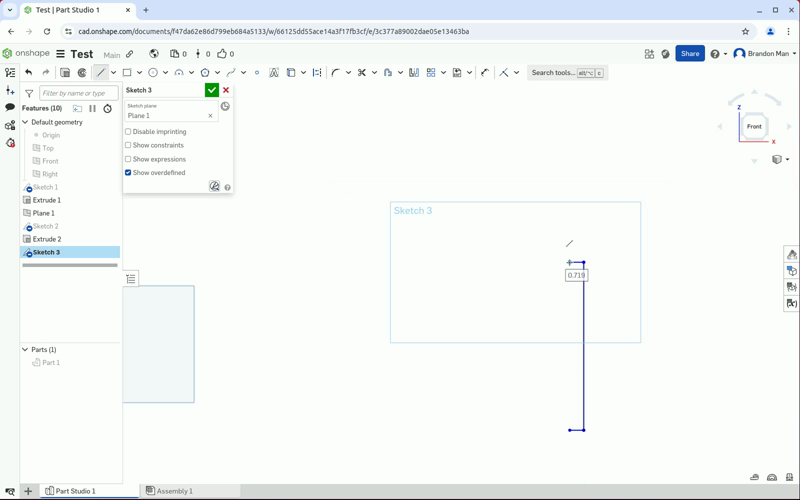
scroll(-6)
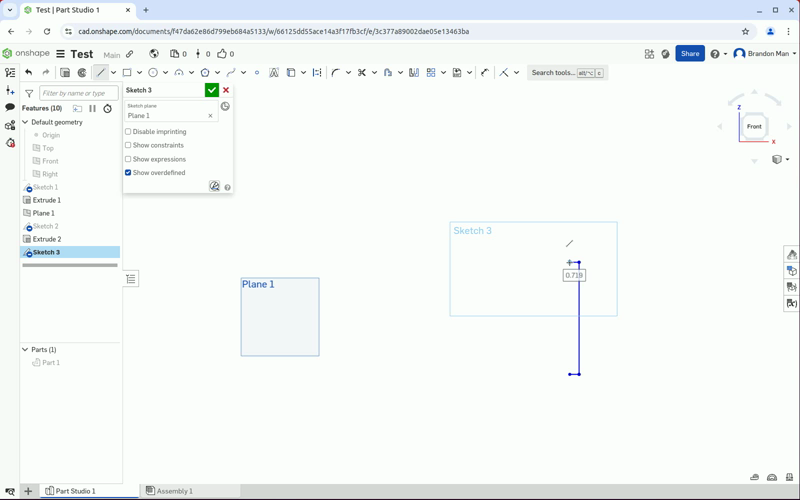
scroll(-6)
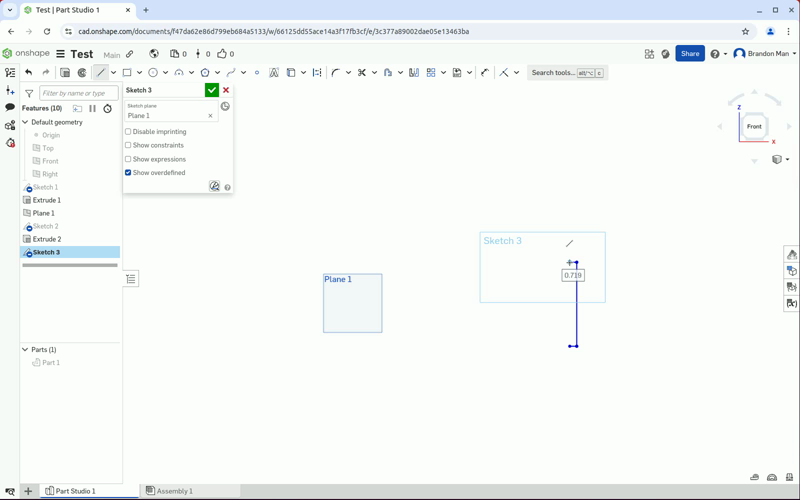
scroll(-6)
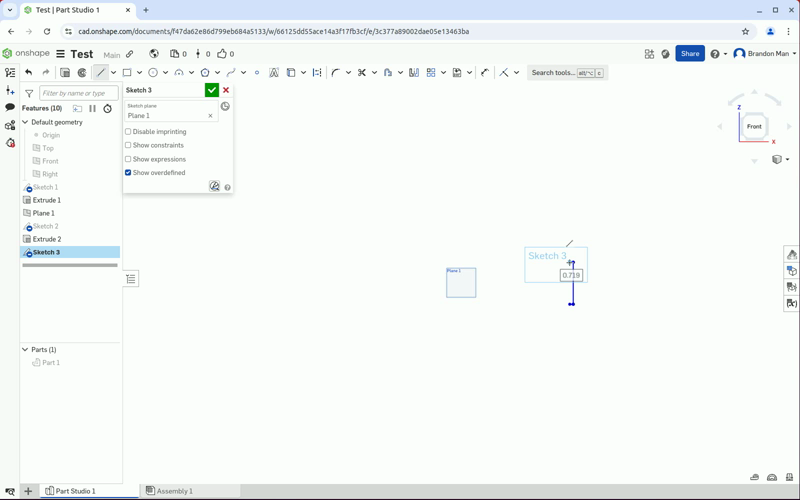
key_up(shift)
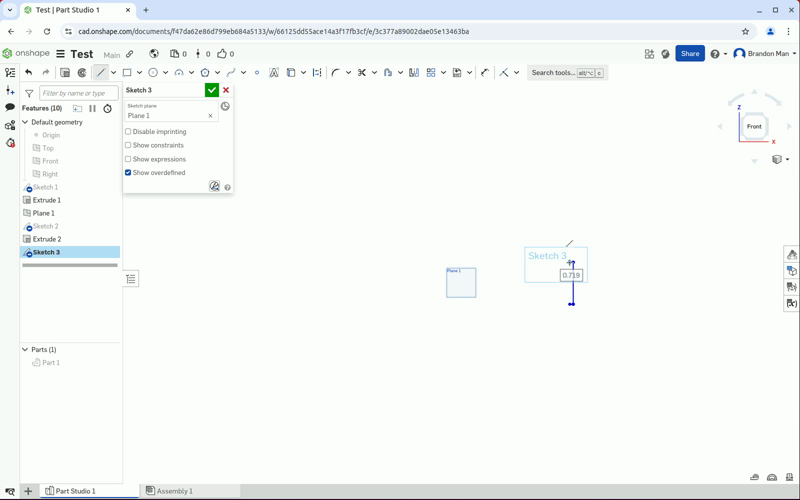
mouse_move(589, 262)
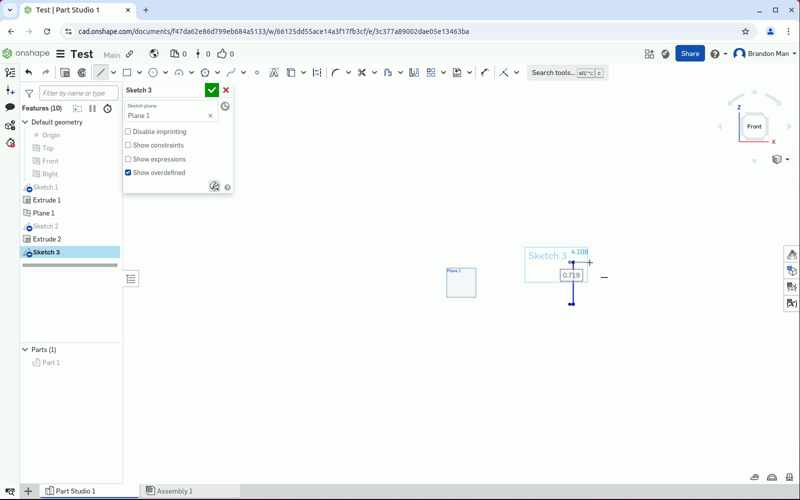
key_down(shift)
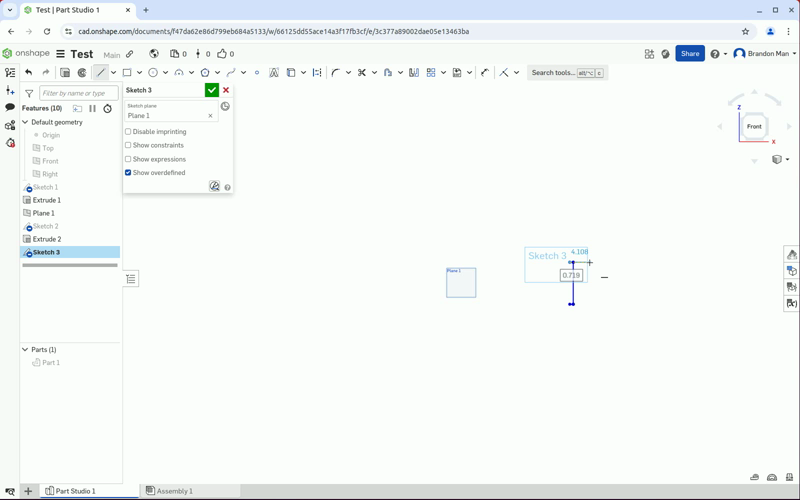
mouse_move(569, 304)
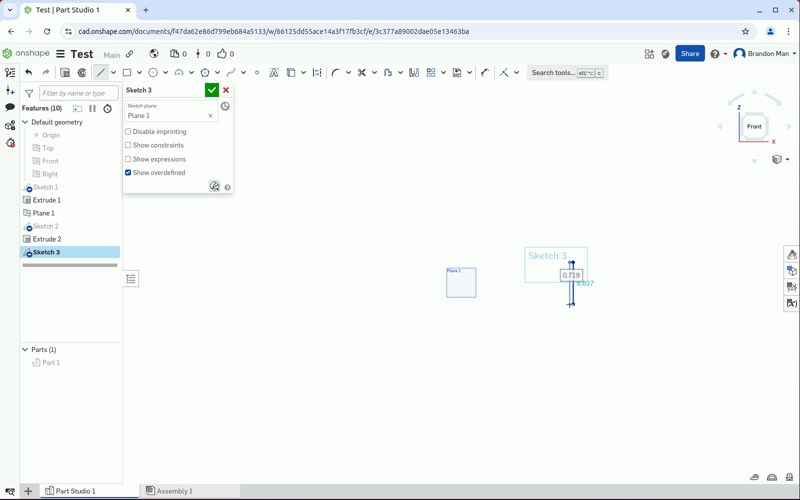
scroll(6)
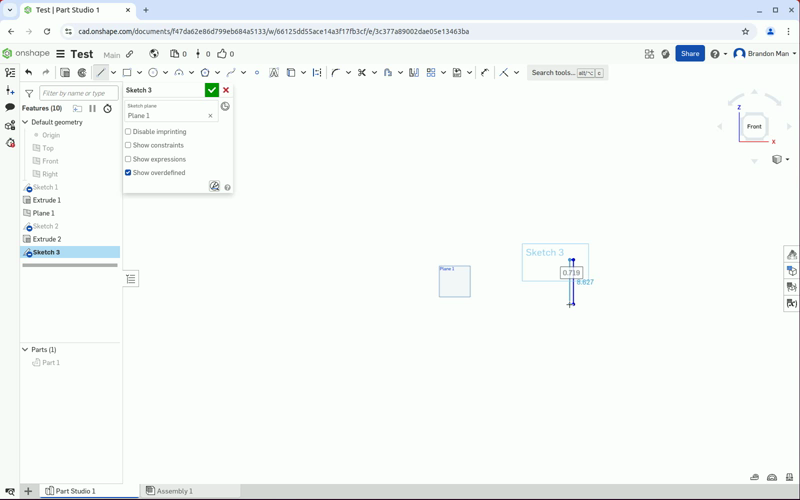
scroll(6)
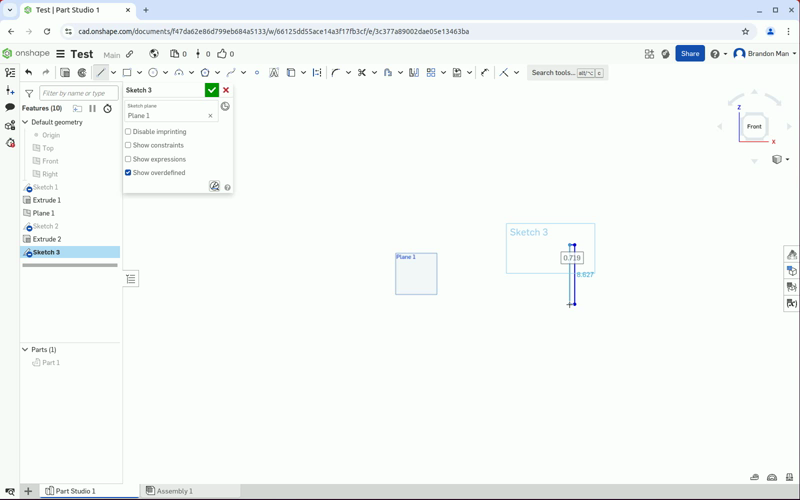
scroll(6)
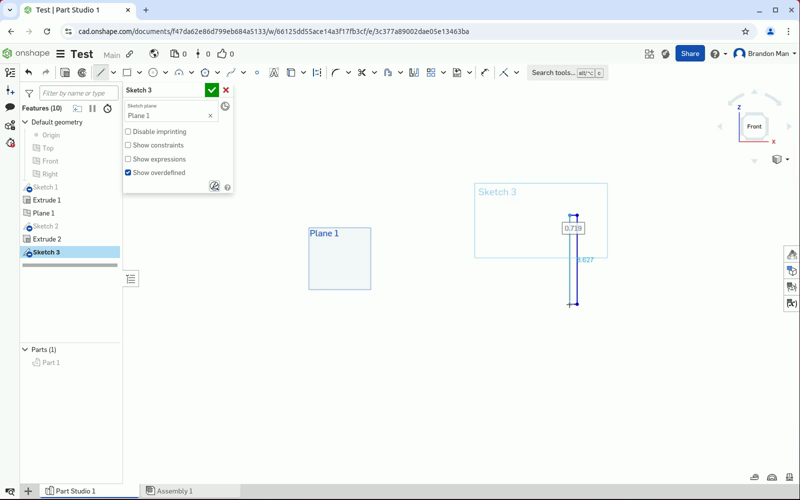
scroll(6)
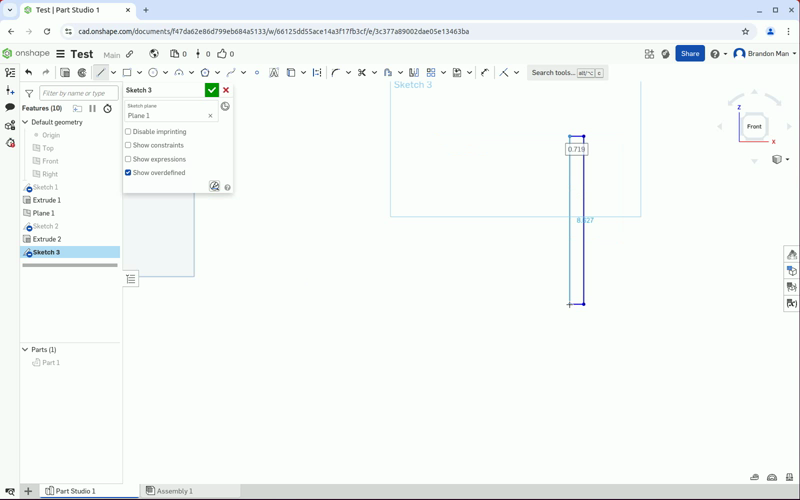
scroll(6)
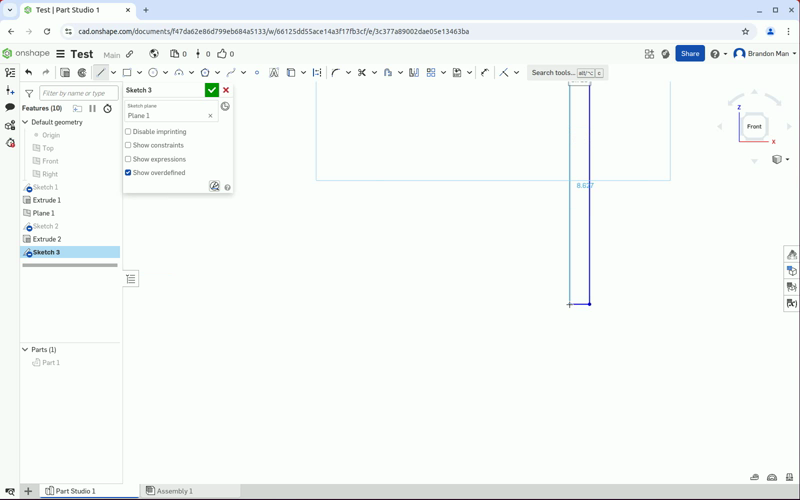
scroll(6)
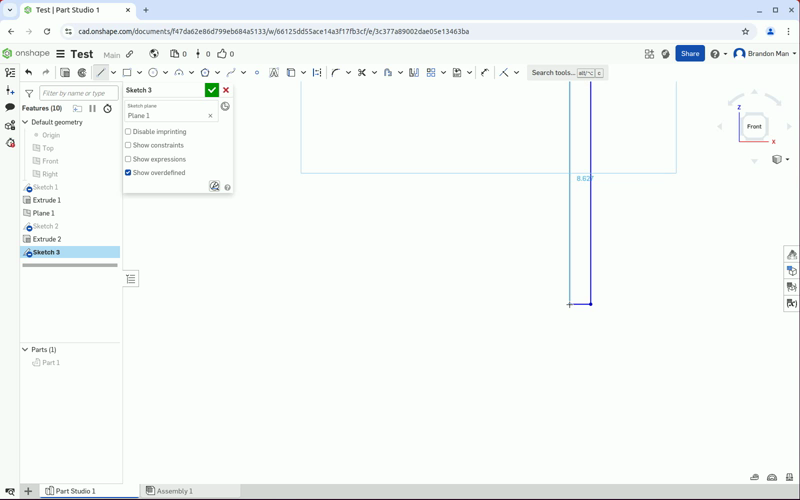
scroll(6)
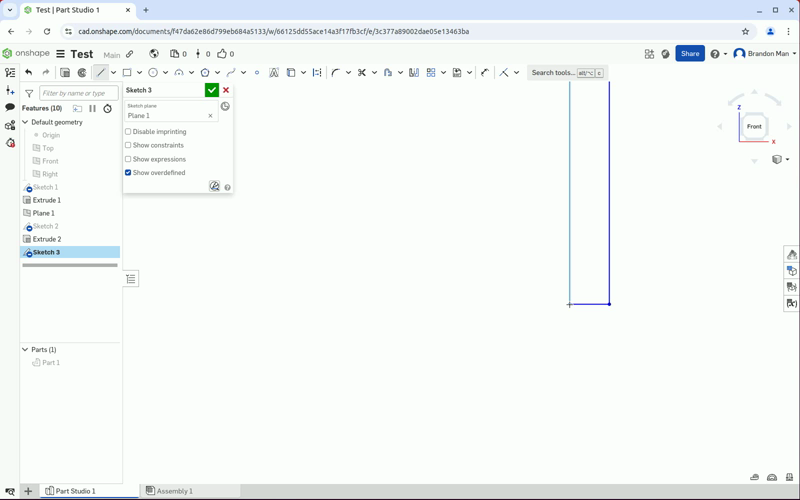
key_up(shift)
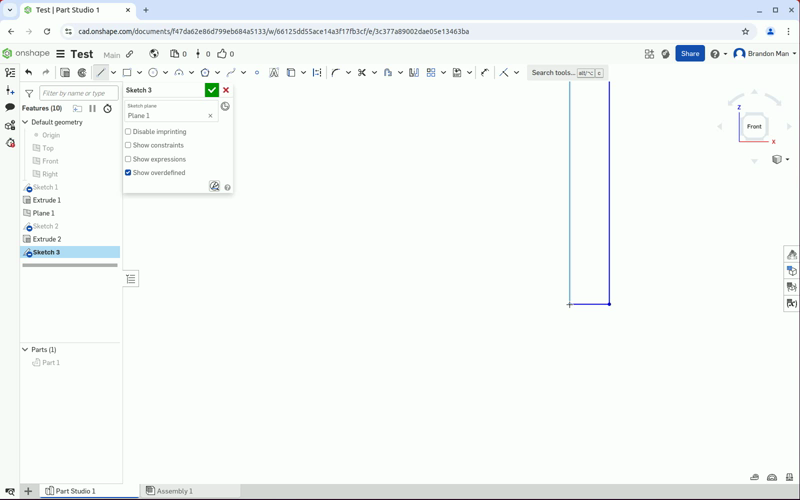
click(569, 304)
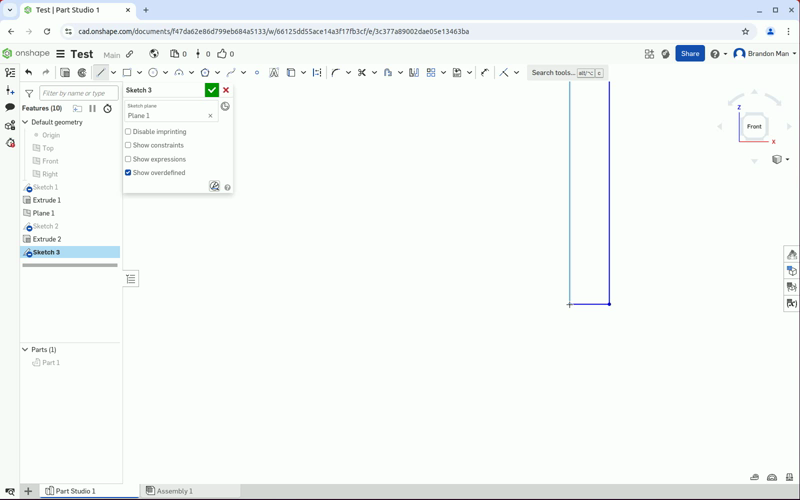
scroll(-6)
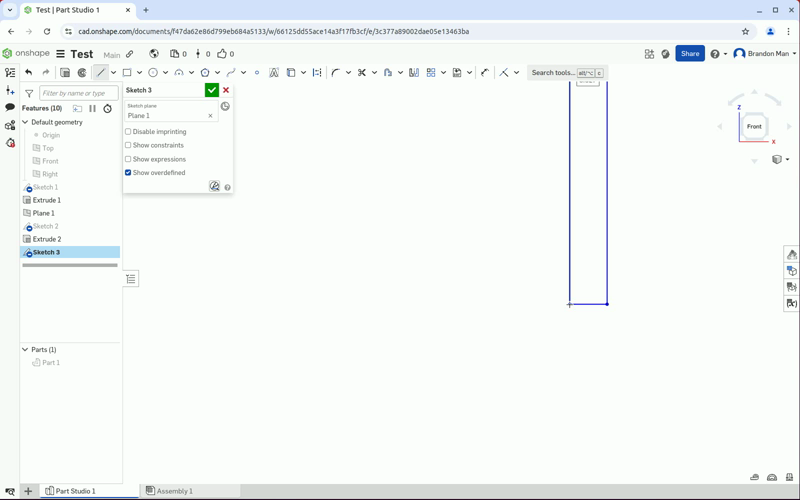
scroll(-6)
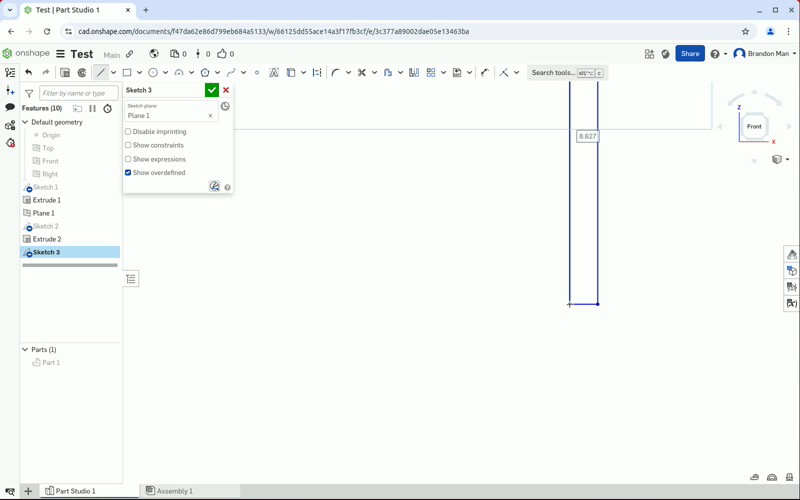
scroll(-6)
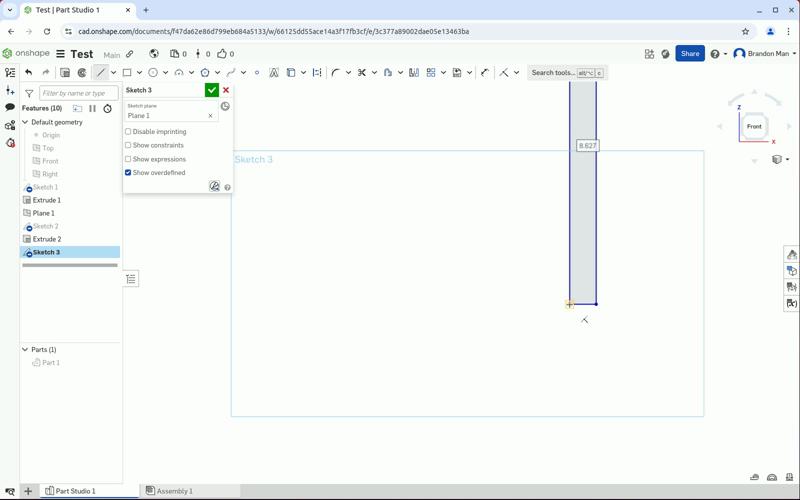
scroll(-6)
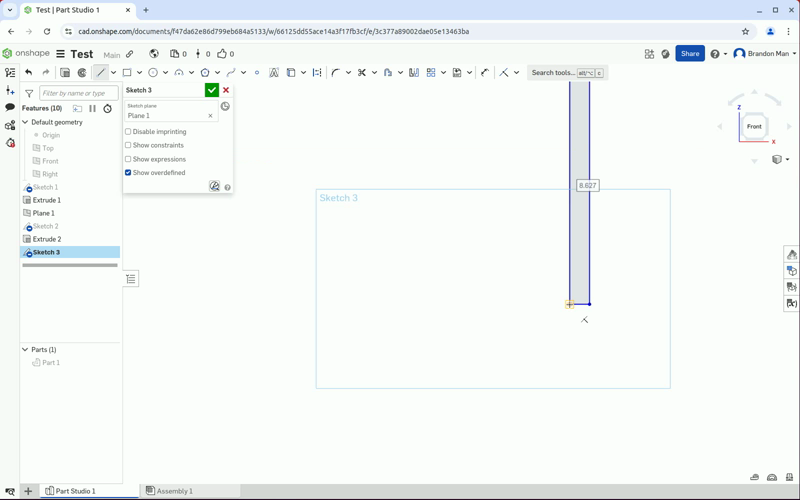
scroll(-6)
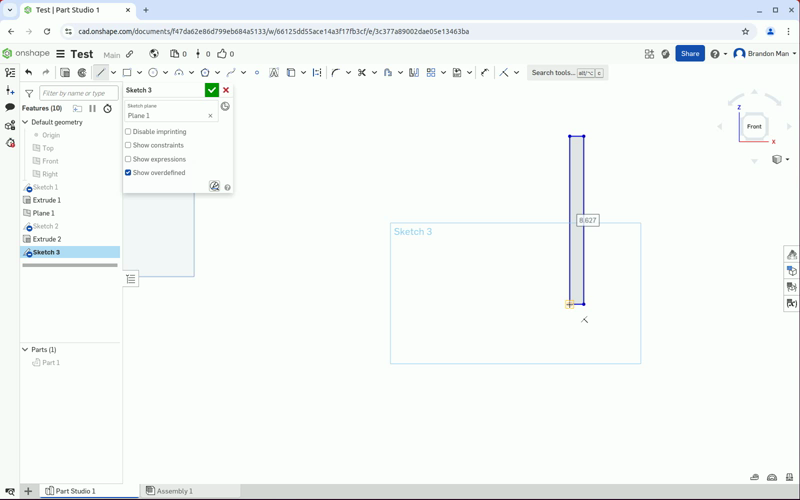
scroll(-6)
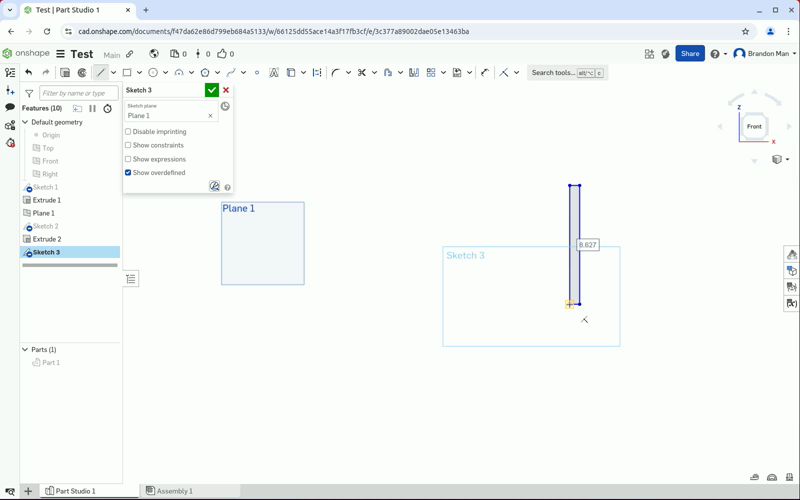
scroll(-6)
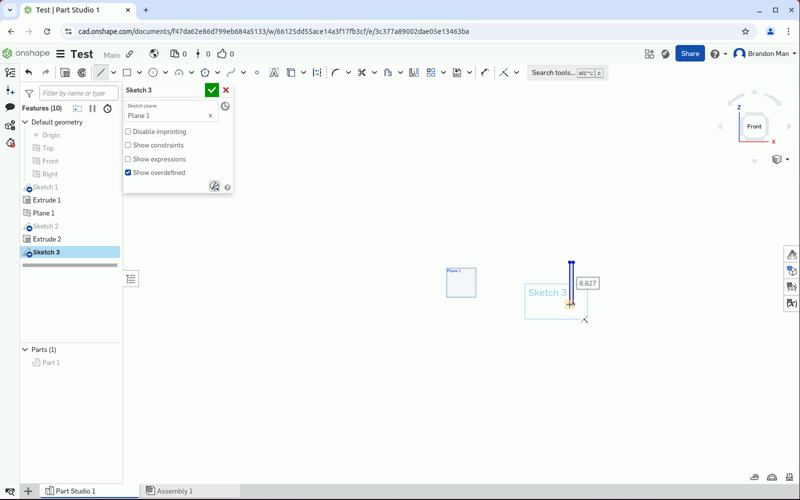
key(esc)
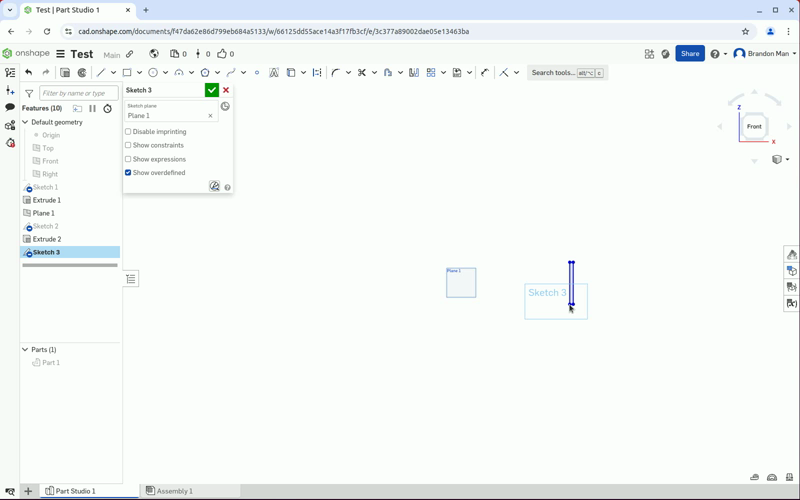
mouse_move(571, 284)
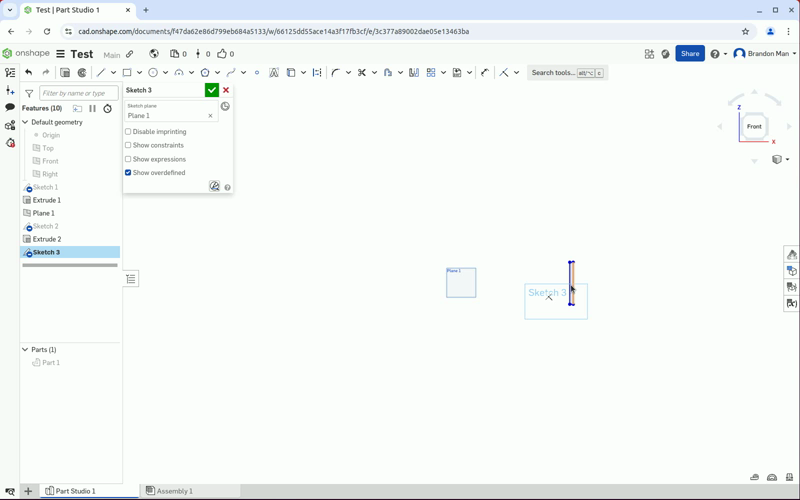
scroll(6)
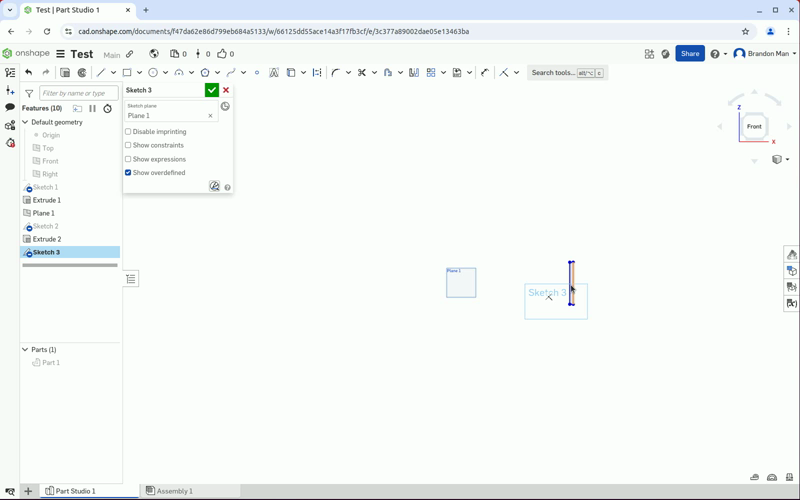
scroll(6)
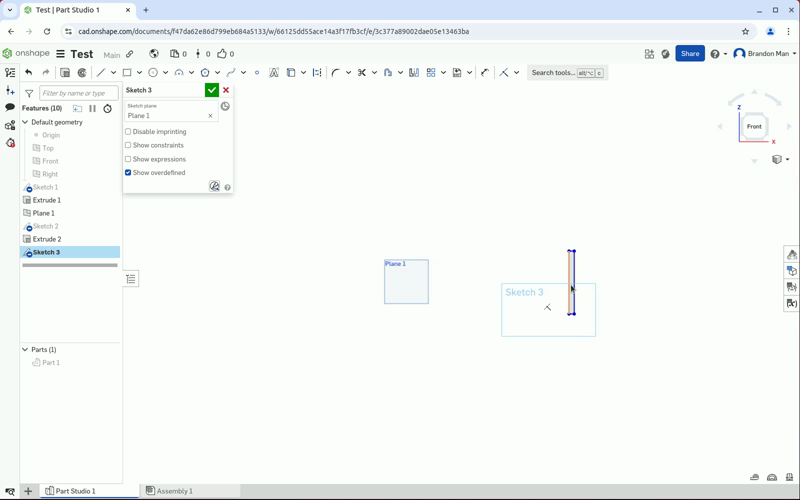
scroll(6)
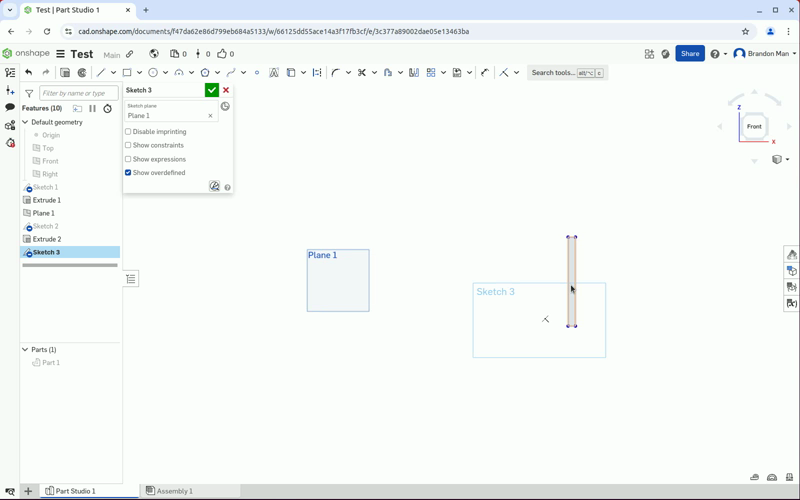
scroll(6)
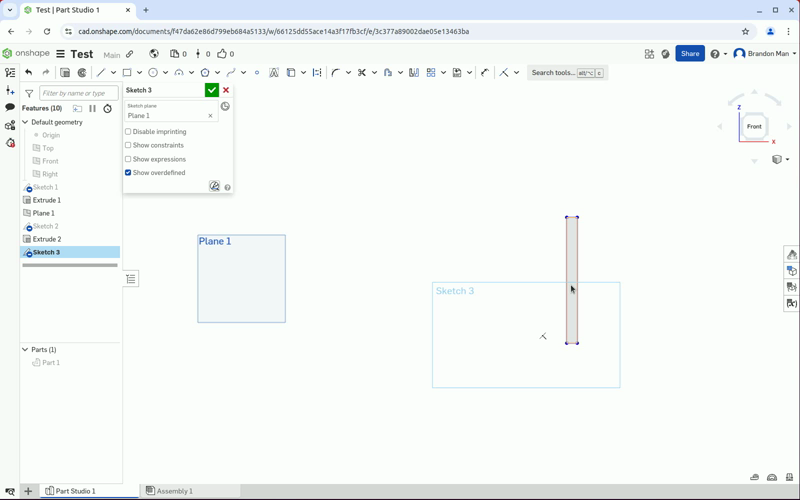
scroll(6)
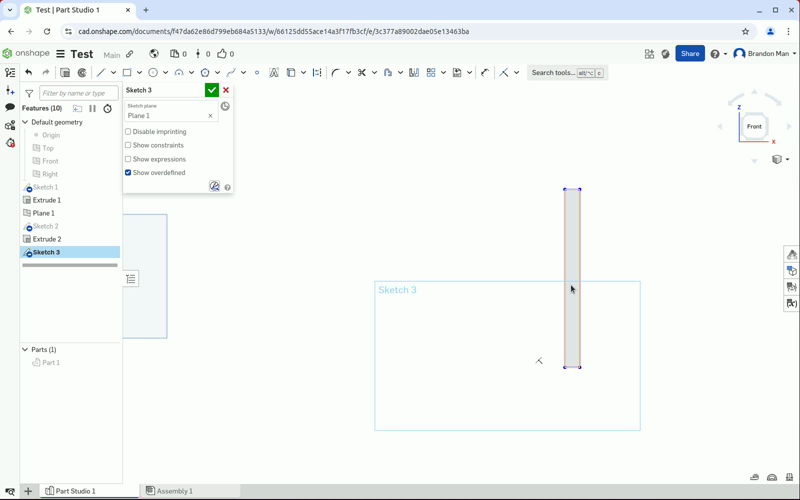
scroll(6)
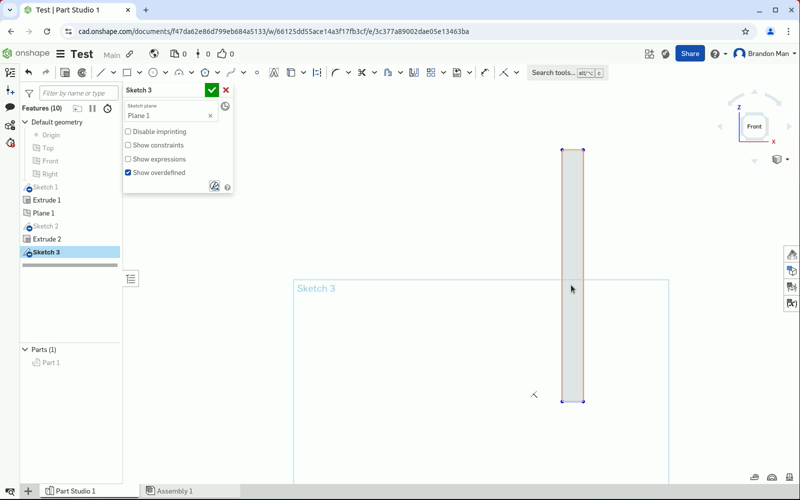
scroll(6)
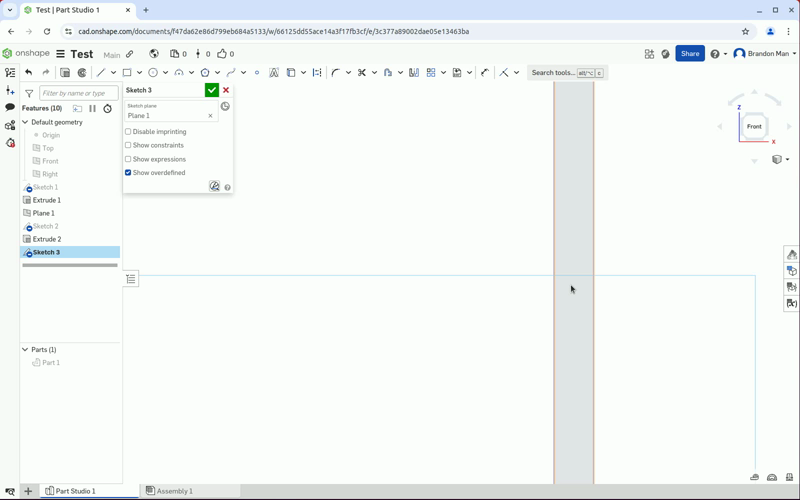
click(571, 284)
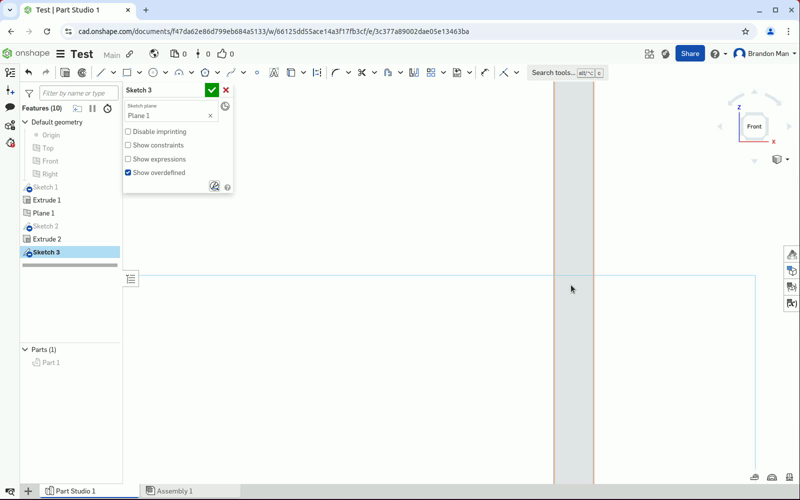
scroll(-6)
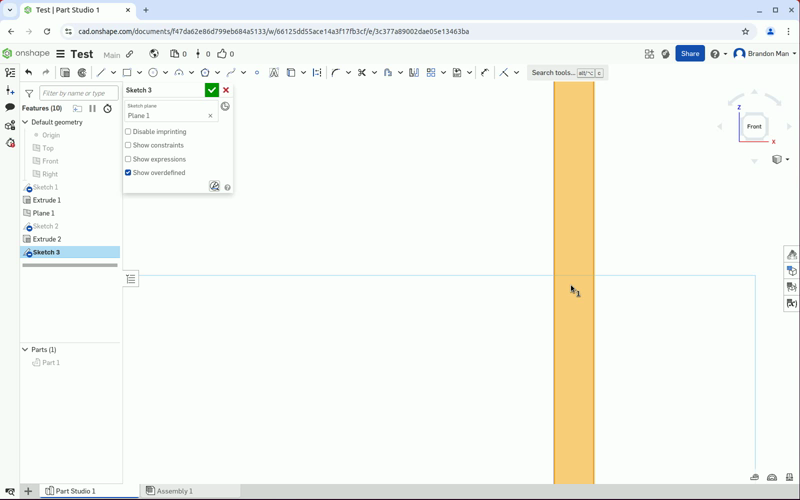
scroll(-6)
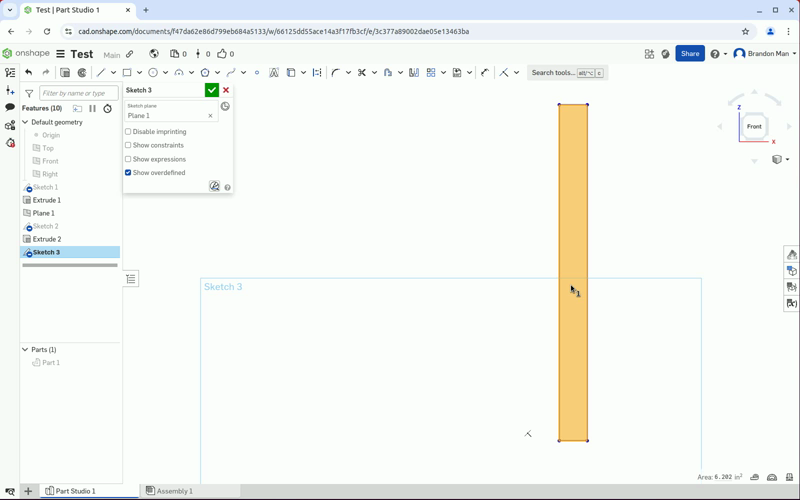
scroll(-6)
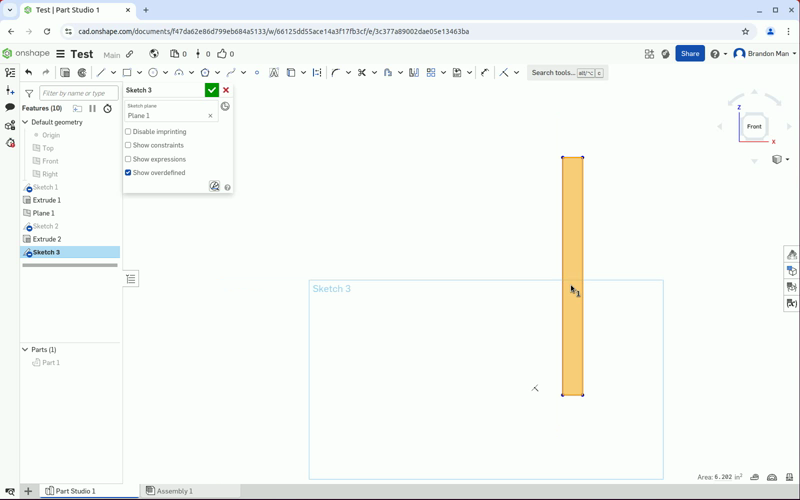
scroll(-6)
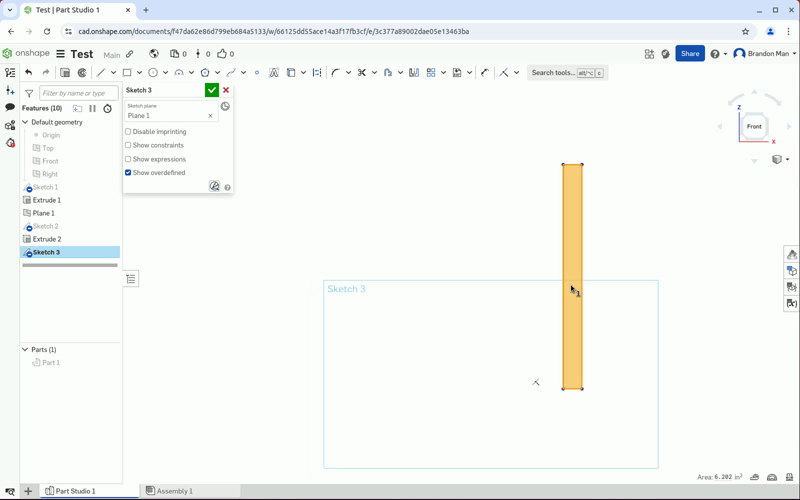
scroll(-6)
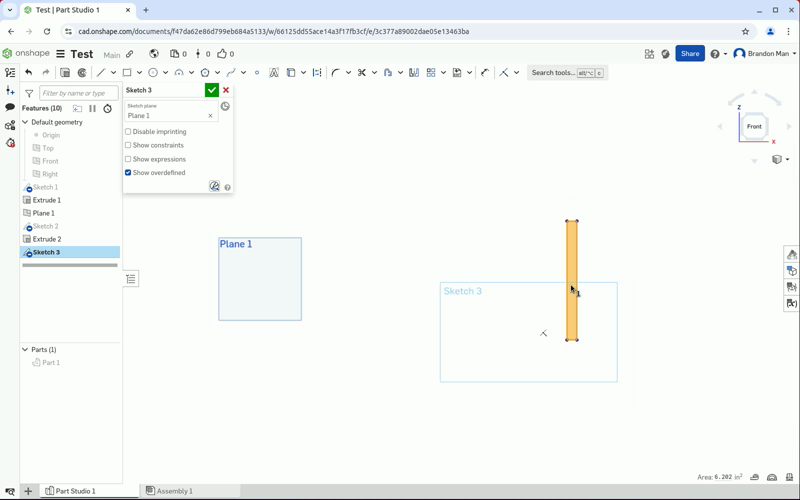
scroll(-6)
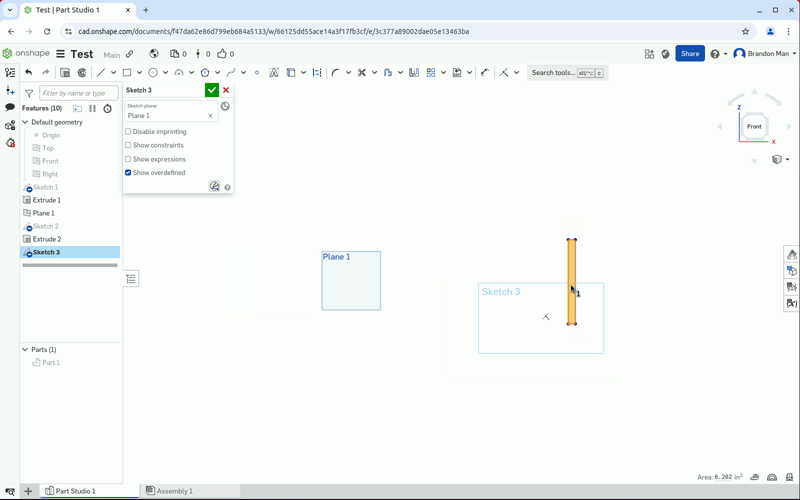
scroll(-6)
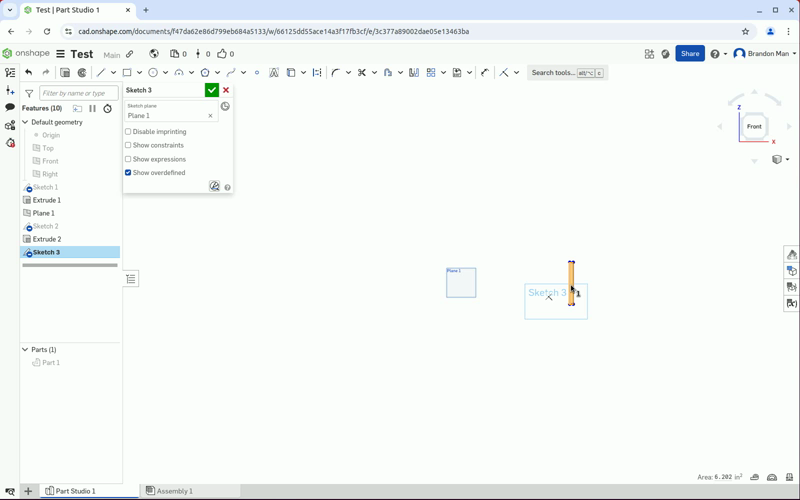
mouse_move(73, 352)
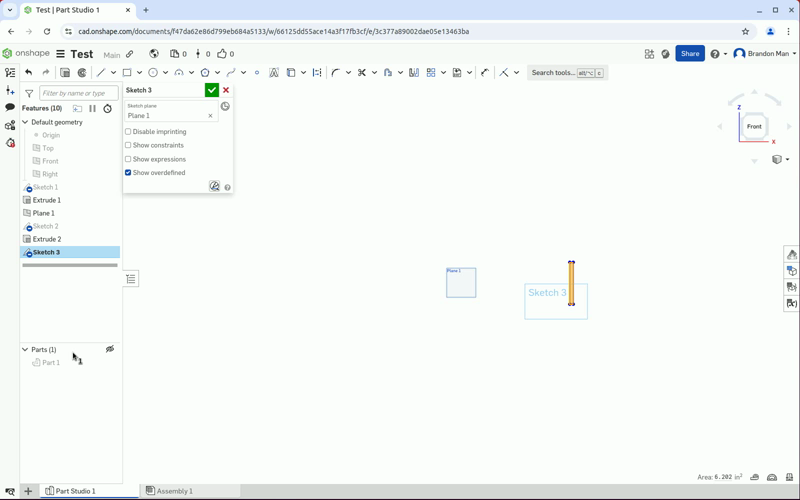
key(shift+y)
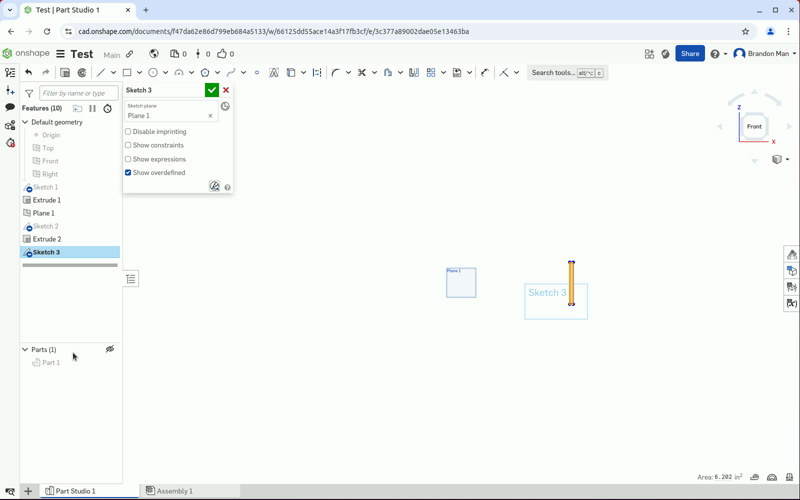
key(shift+e)
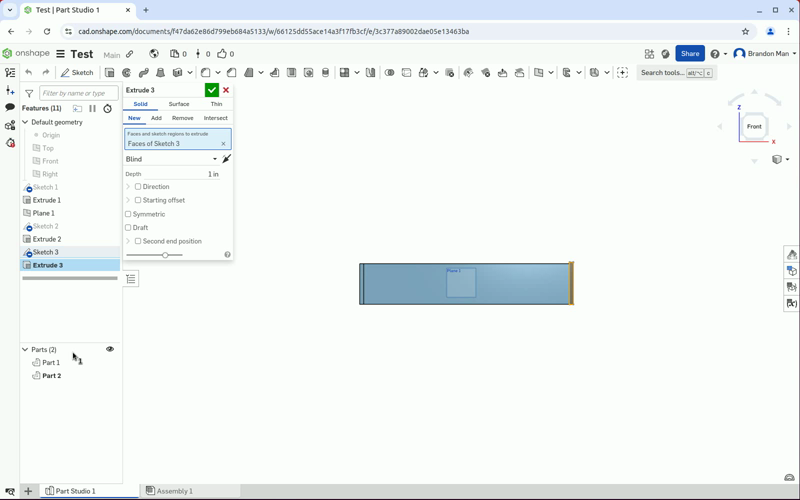
mouse_move(143, 106)
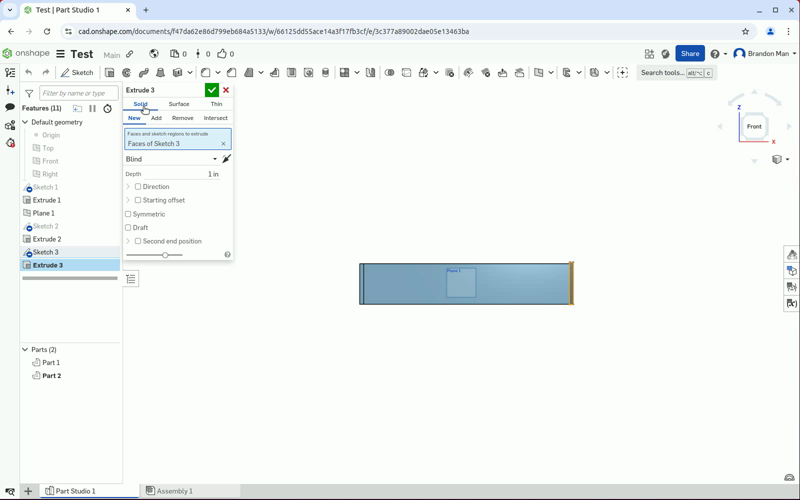
click(143, 106)
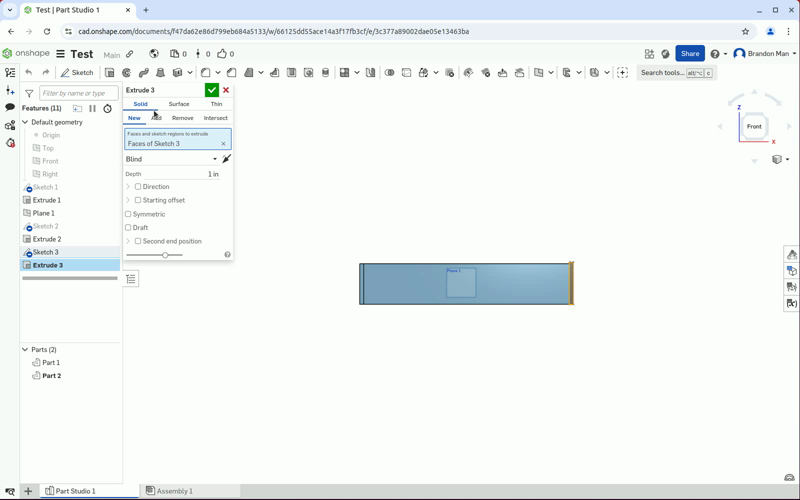
mouse_move(186, 120)
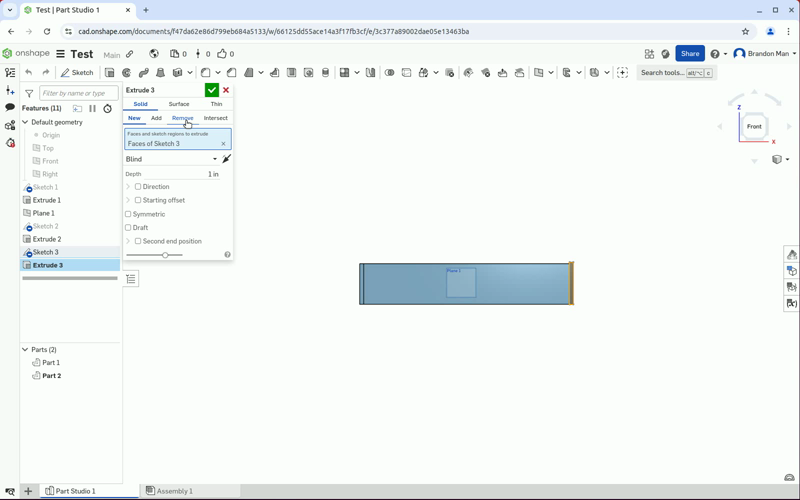
click(186, 120)
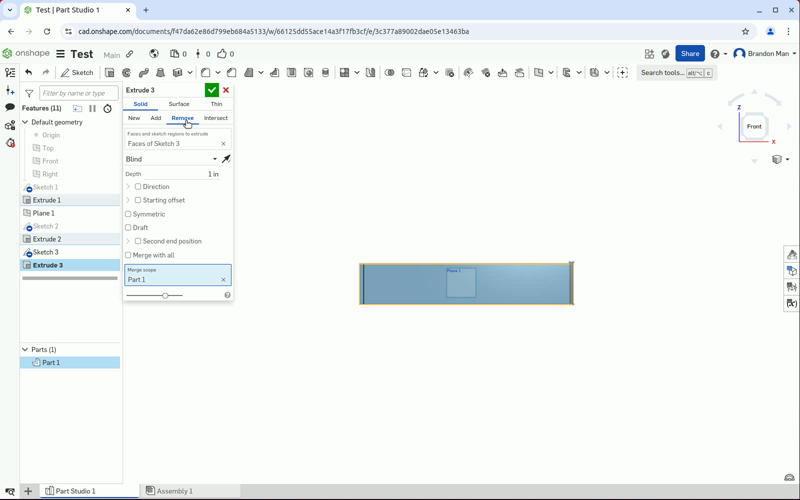
key(tab, 4)
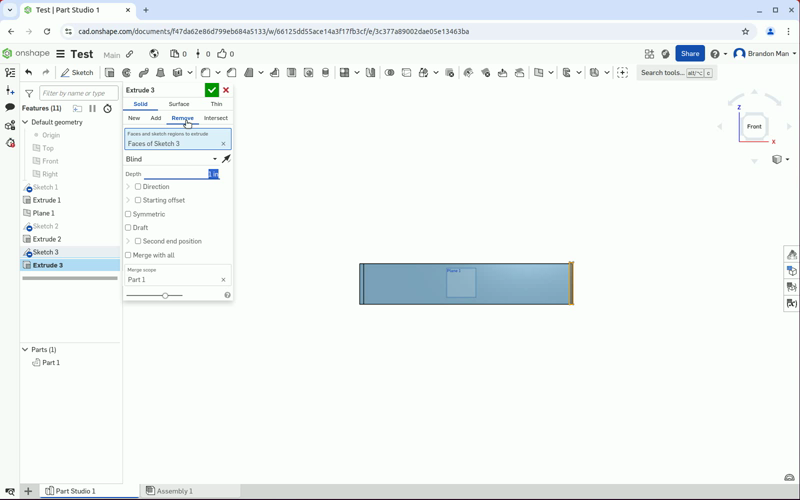
text(0.722)
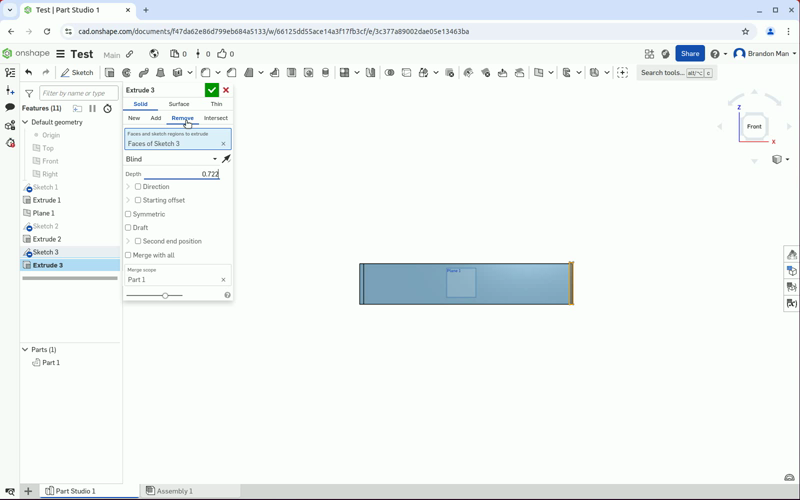
key(tab, 6)
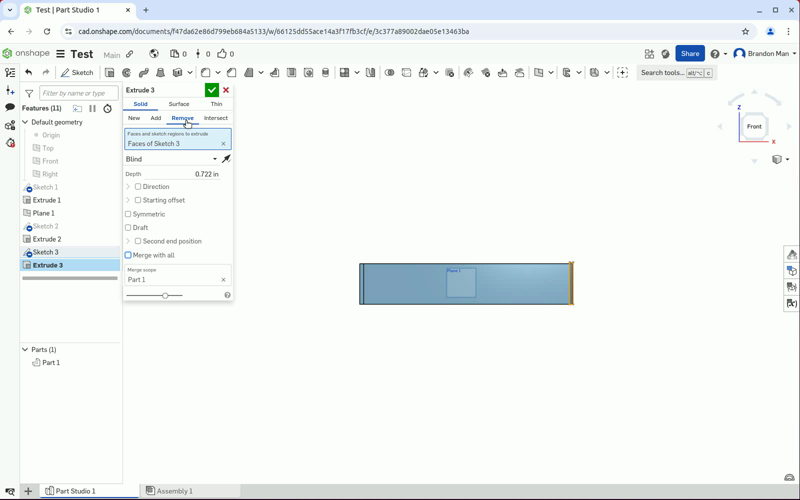
key(space)
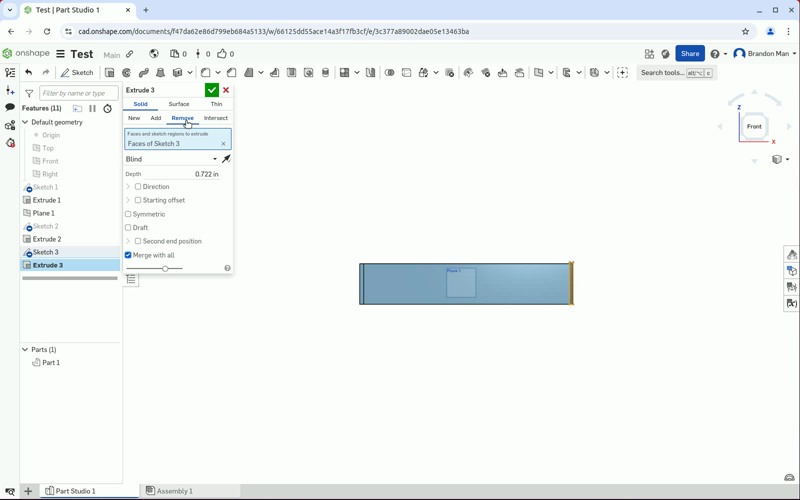
key(enter)
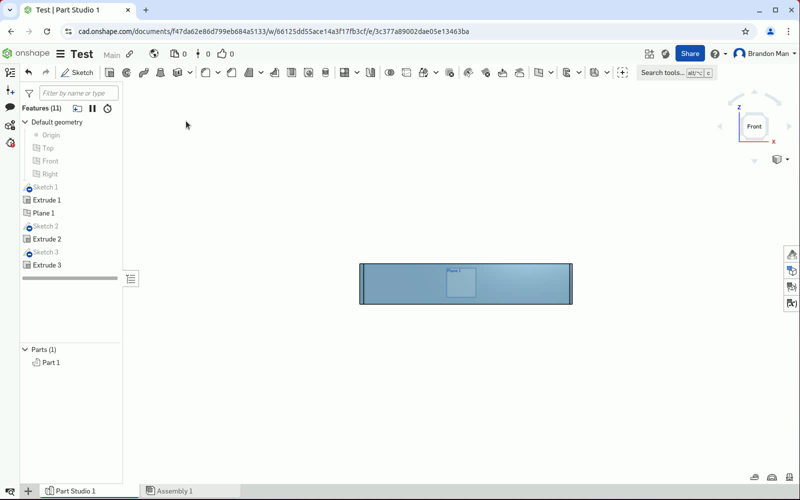
key(shift+h)
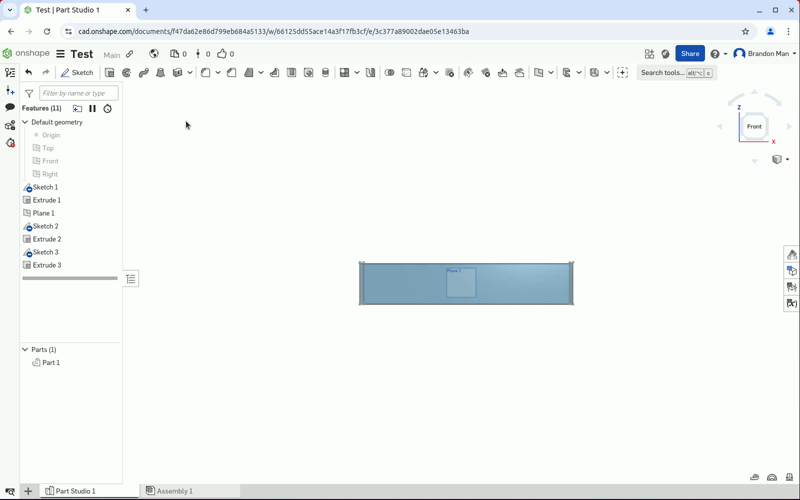
key(shift+h)
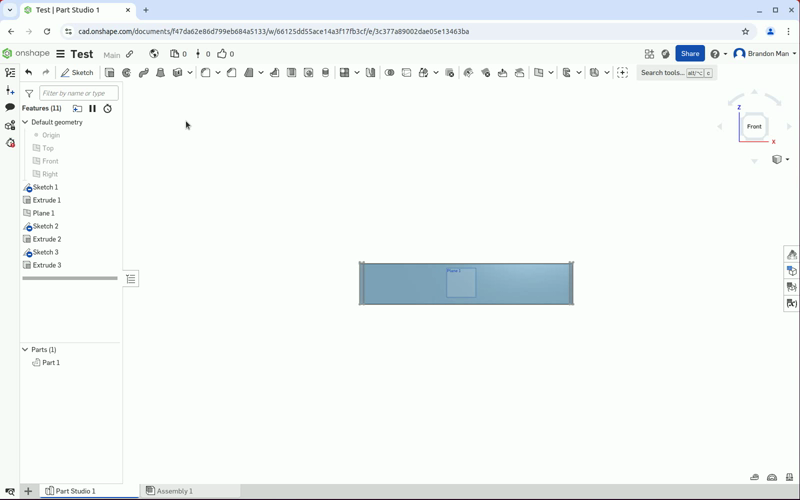
key(shift+7)
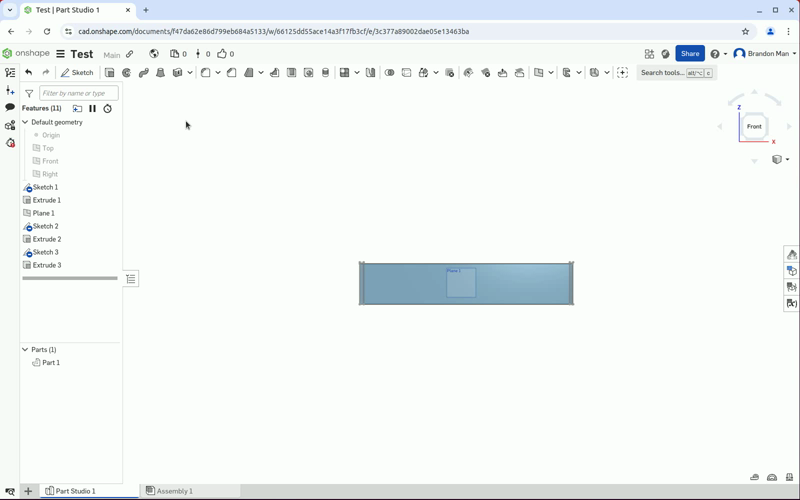
key(left, 2)
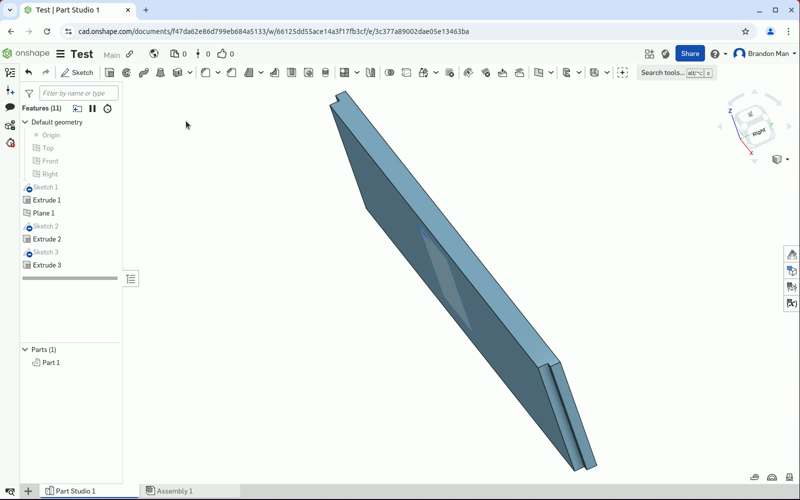
key(down, 2)
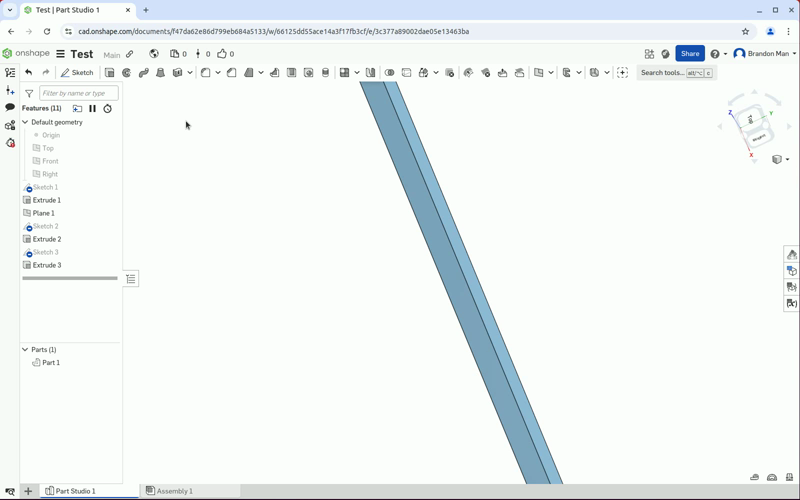
key(up, 2)
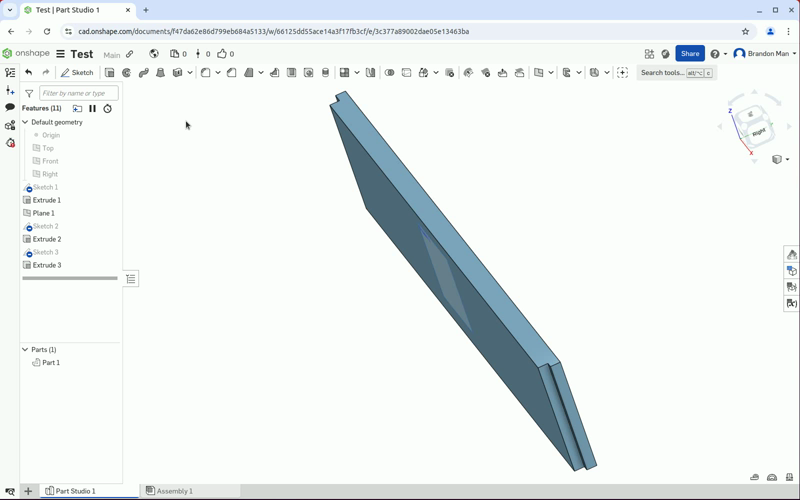
key(right, 2)
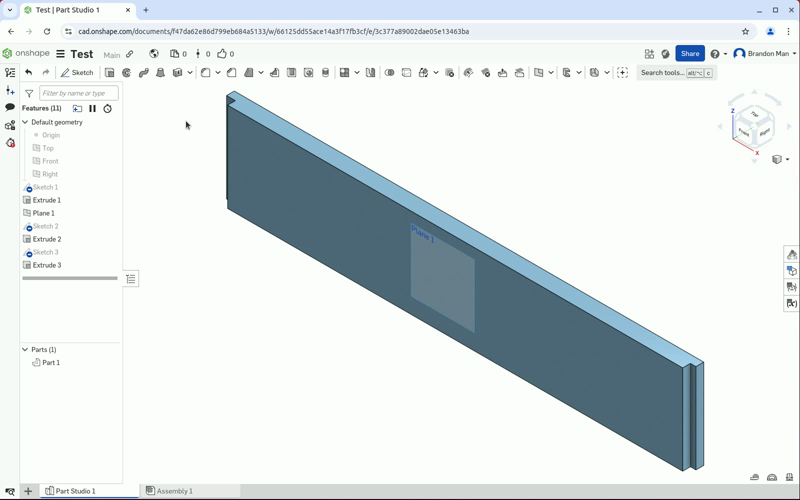
mouse_move(73, 189)
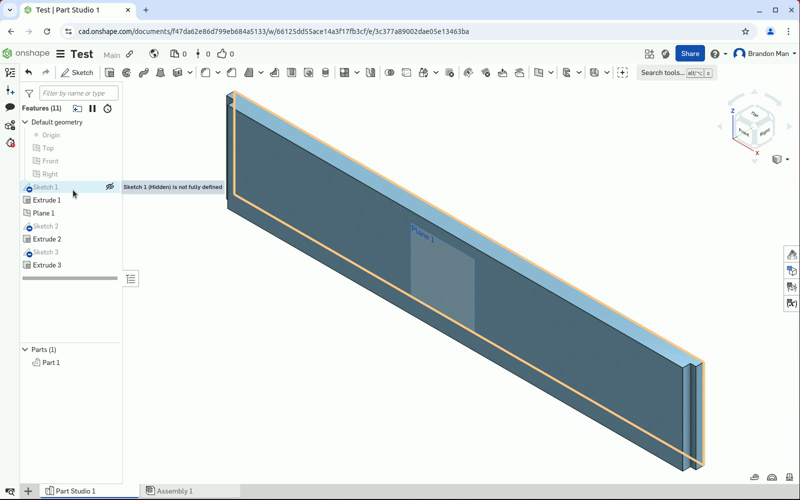
click(73, 189)